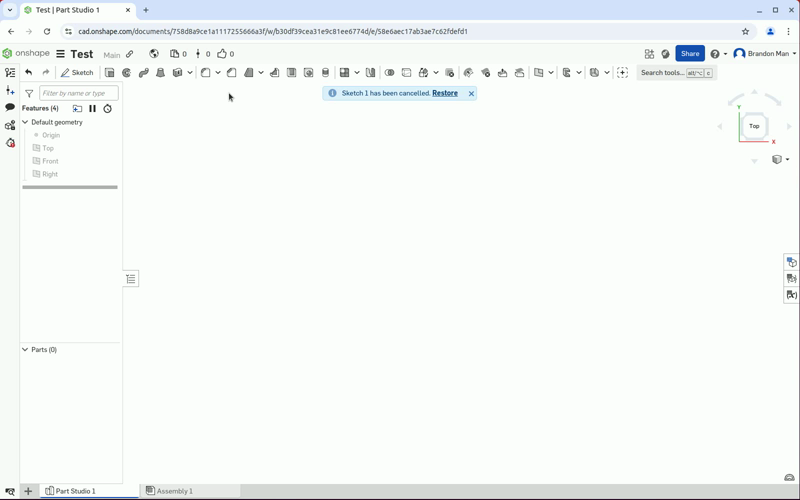
key(shift+h)
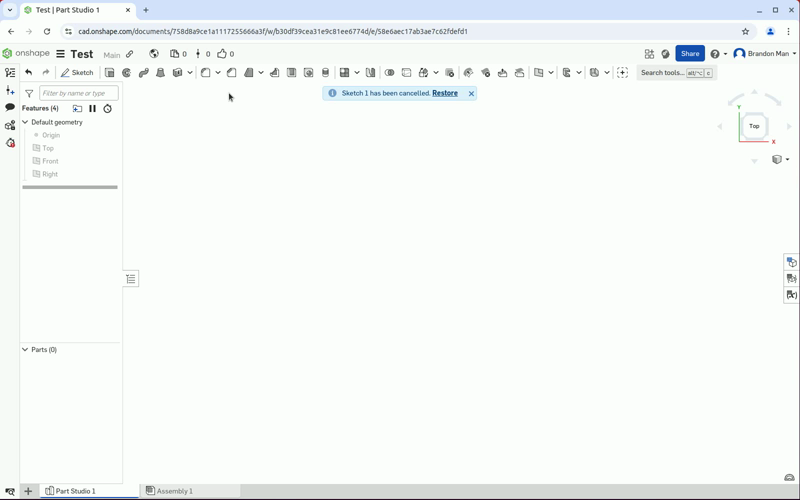
key(shift+s)
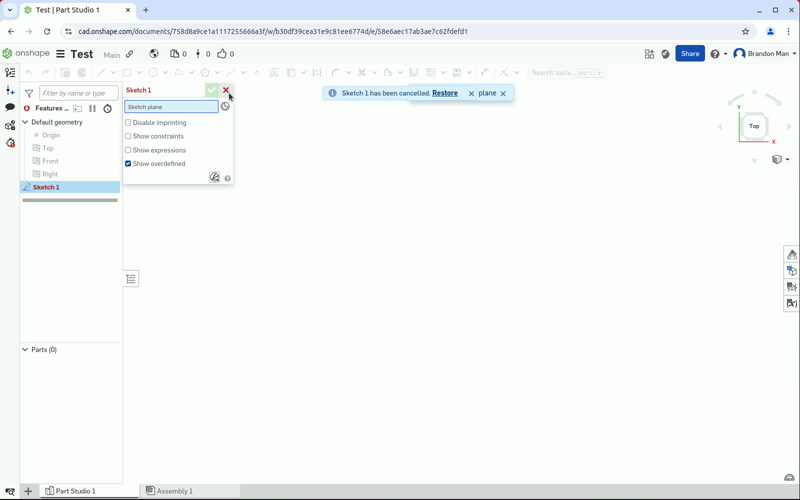
mouse_move(73, 150)
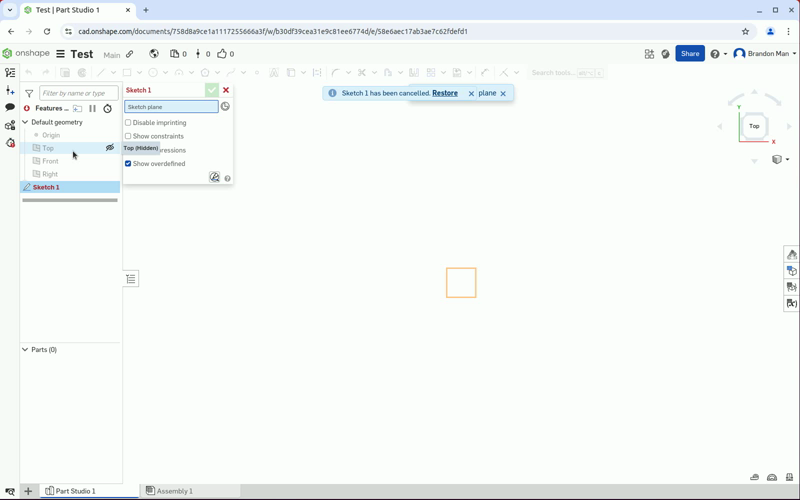
click(73, 150)
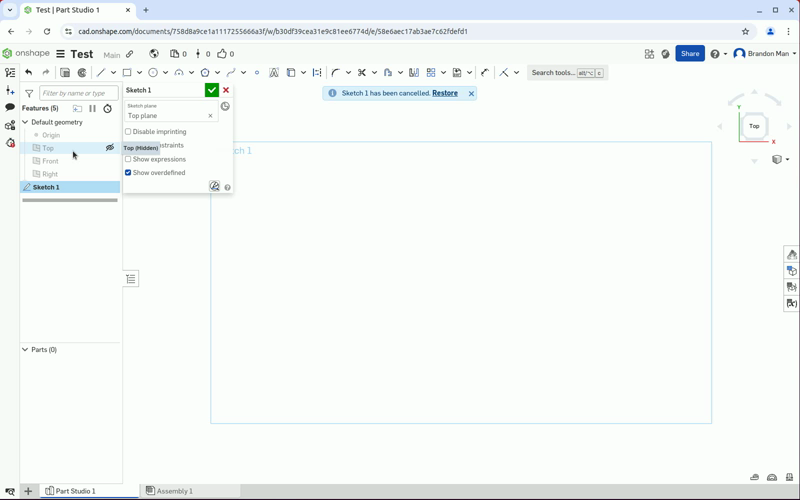
mouse_move(73, 352)
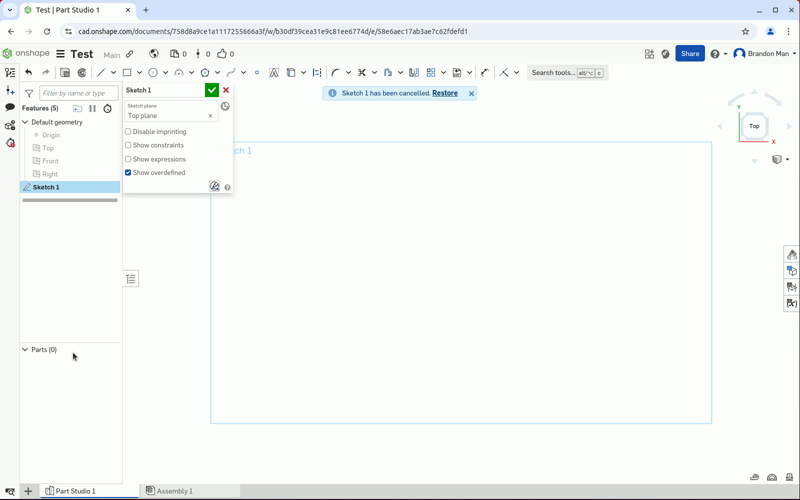
key(y)
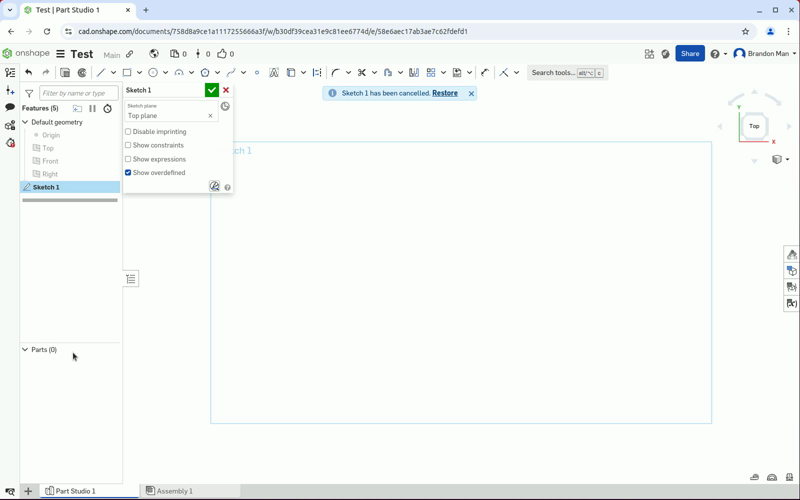
key(l)
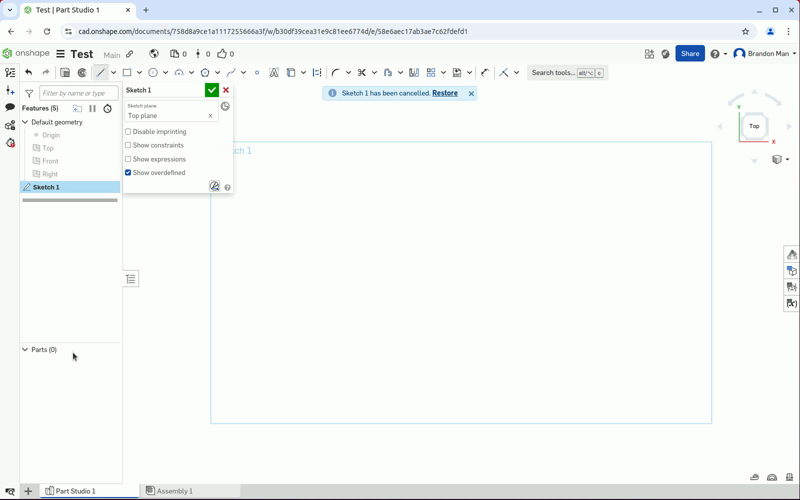
key_down(shift)
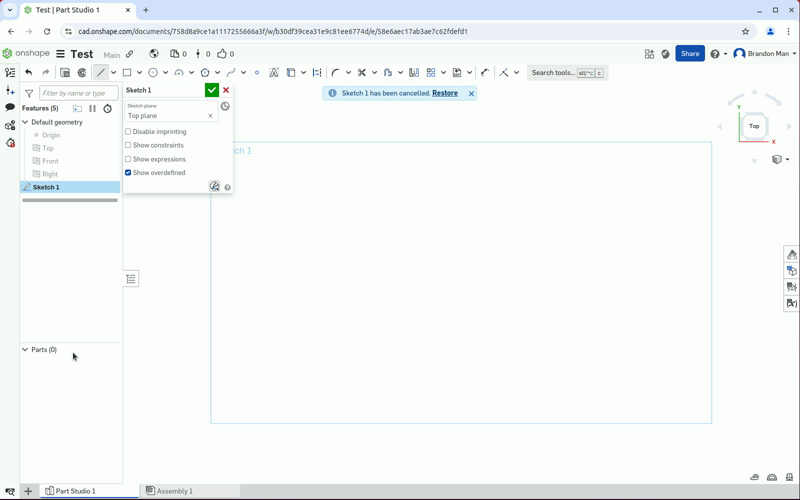
mouse_move(348, 365)
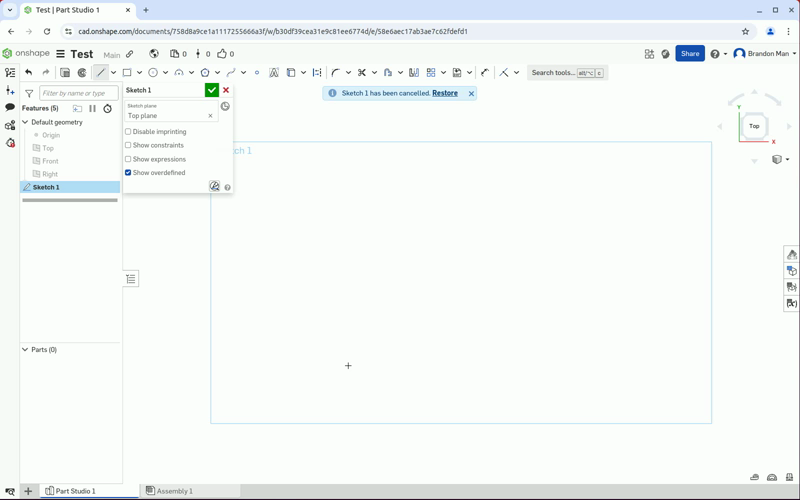
click(348, 365)
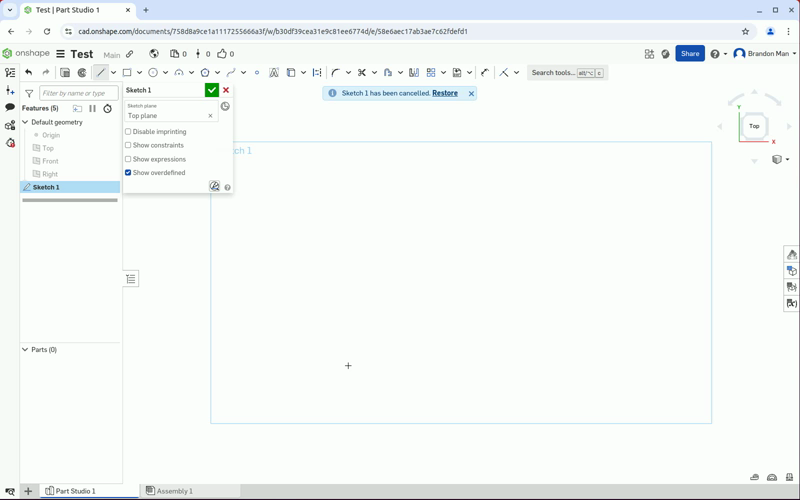
key_up(shift)
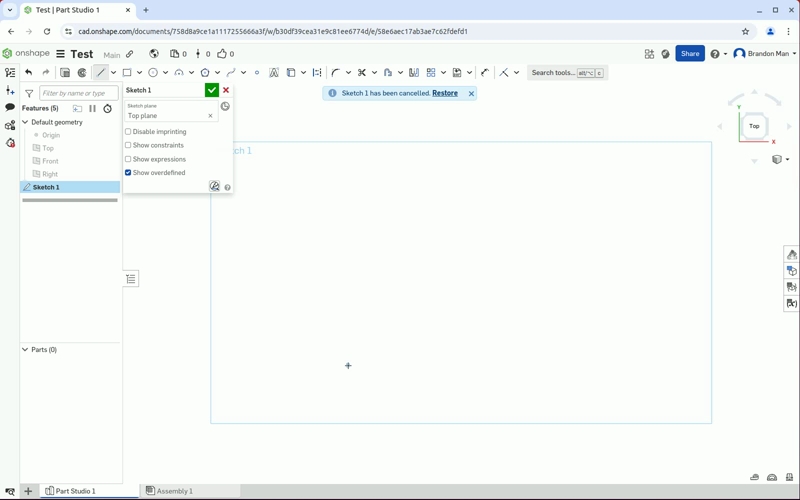
key_down(shift)
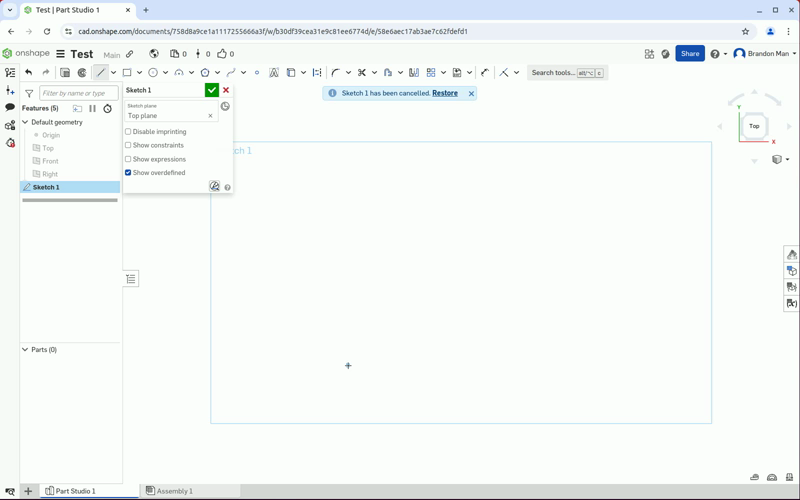
mouse_move(572, 365)
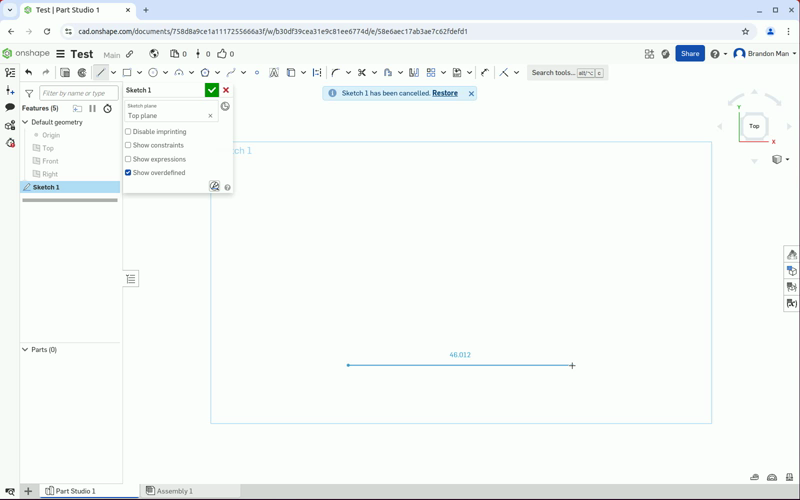
click(572, 365)
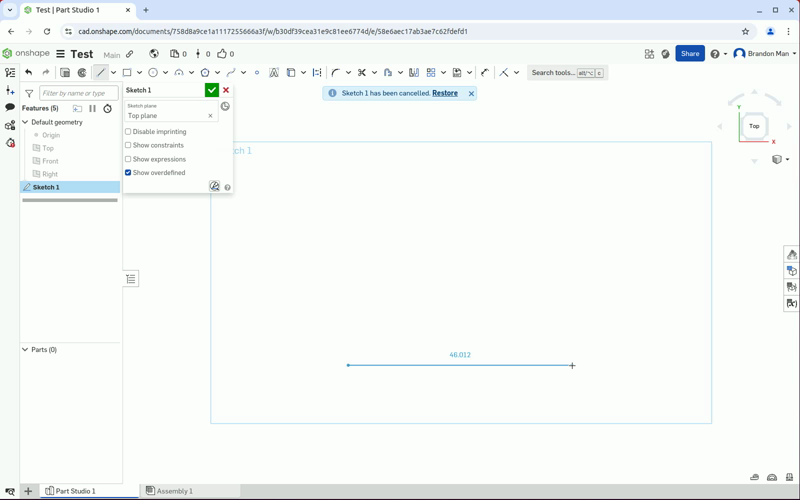
key_up(shift)
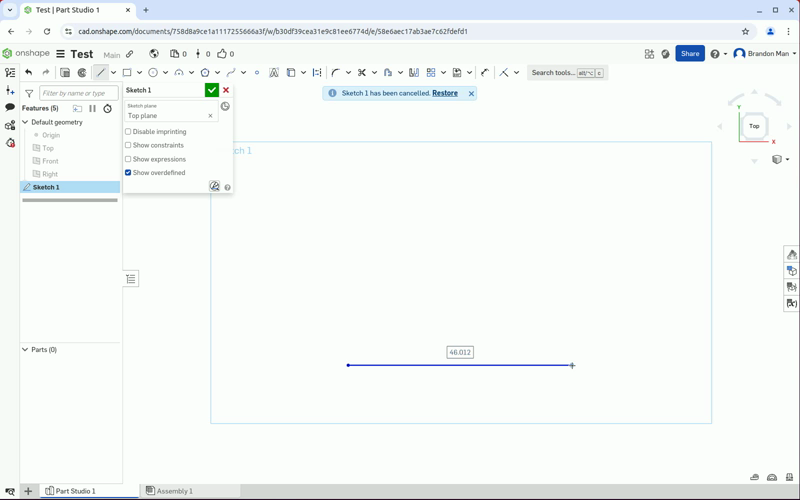
key_down(shift)
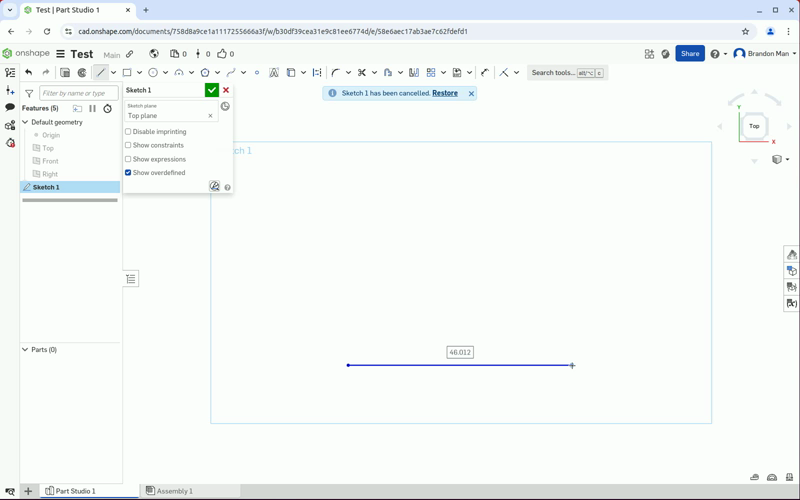
mouse_move(572, 200)
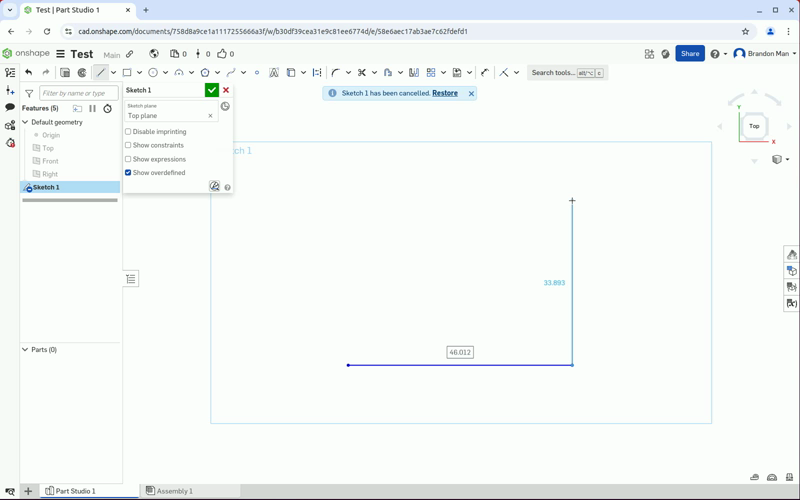
click(572, 200)
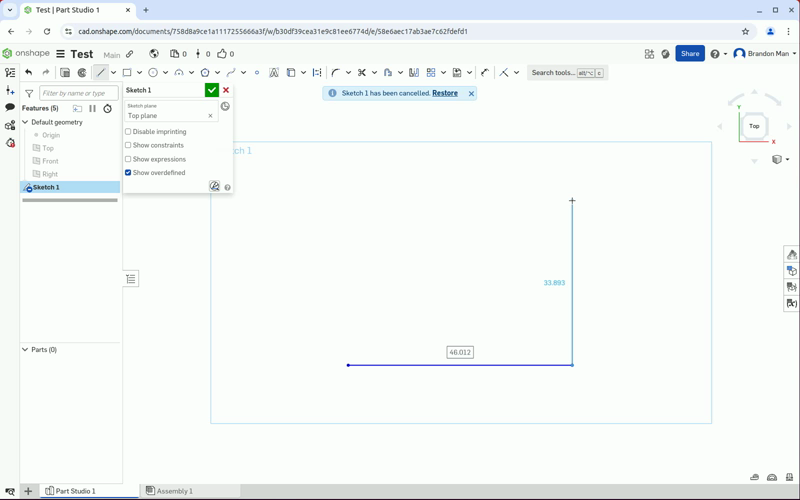
key_up(shift)
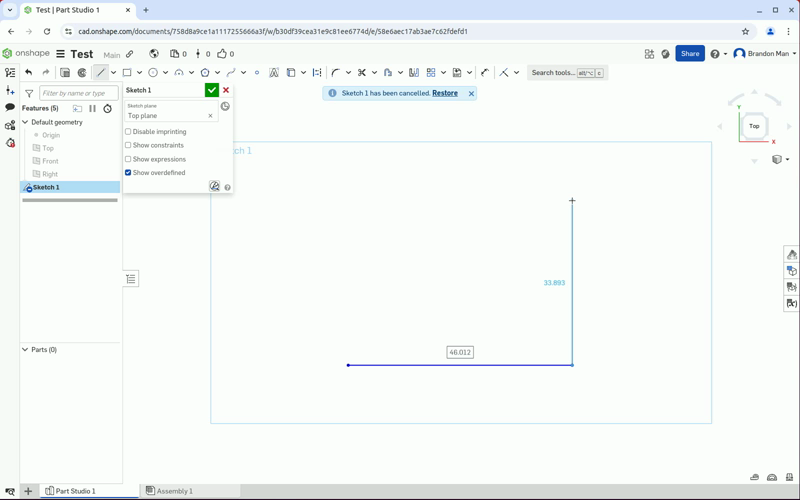
key_down(shift)
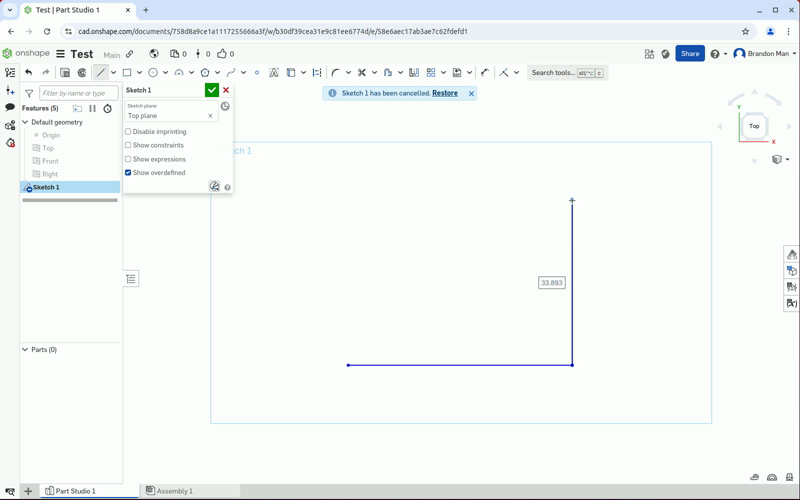
mouse_move(348, 200)
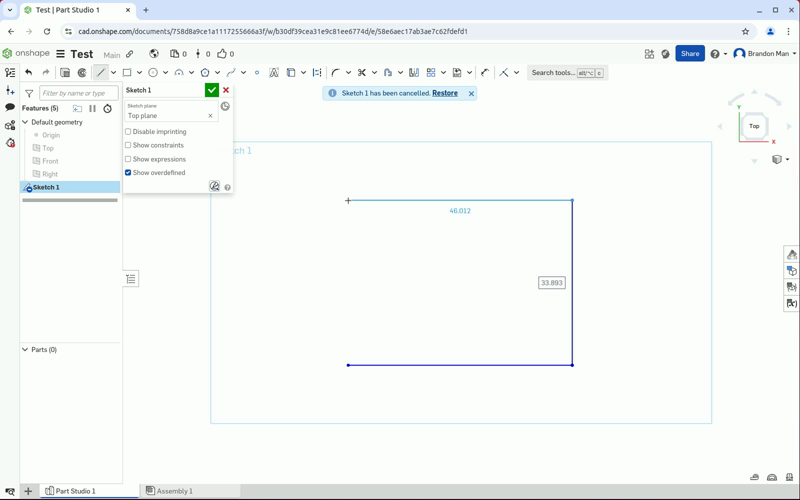
click(348, 200)
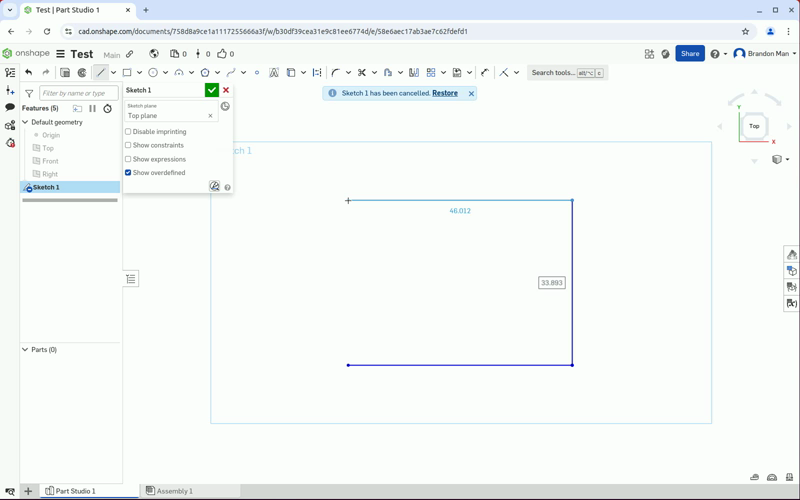
key_up(shift)
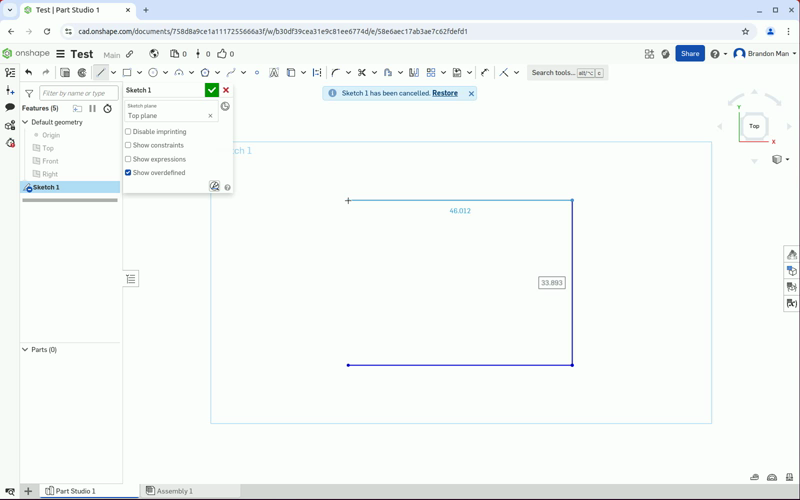
key_down(shift)
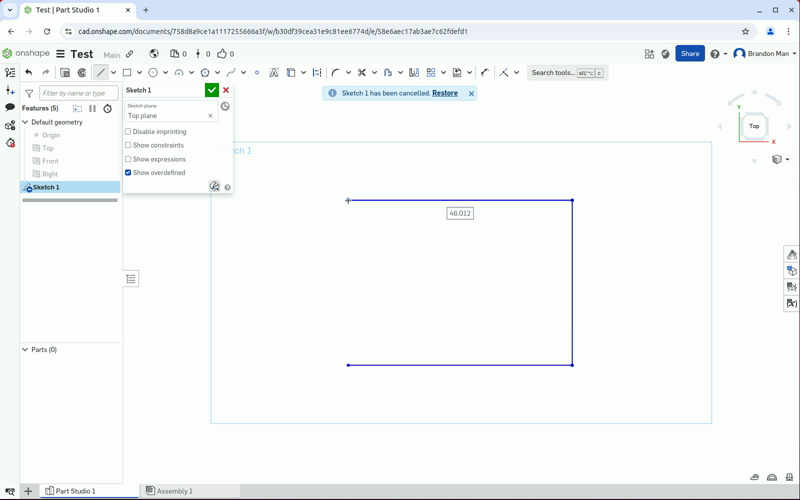
mouse_move(348, 365)
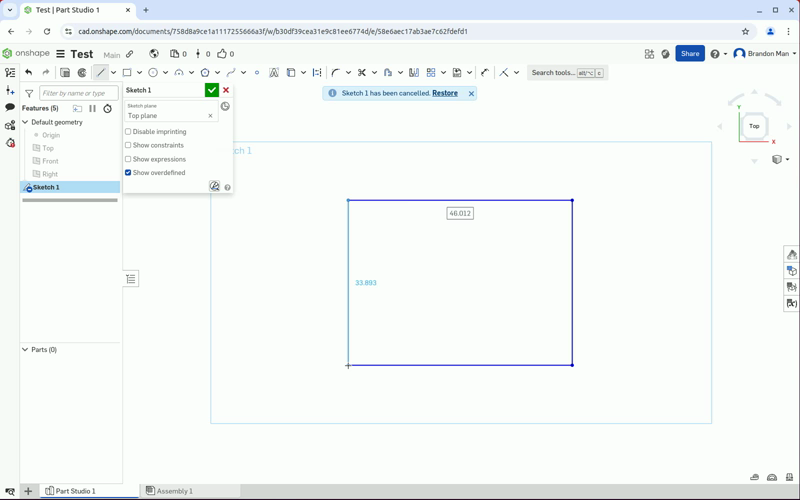
key_up(shift)
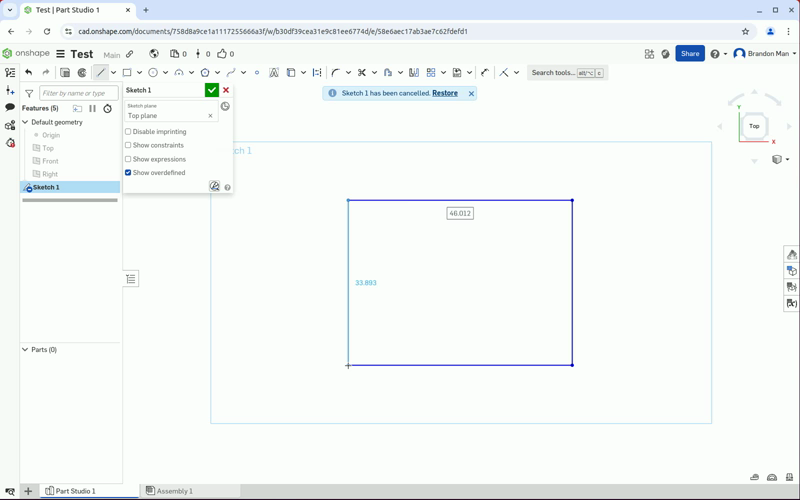
click(348, 365)
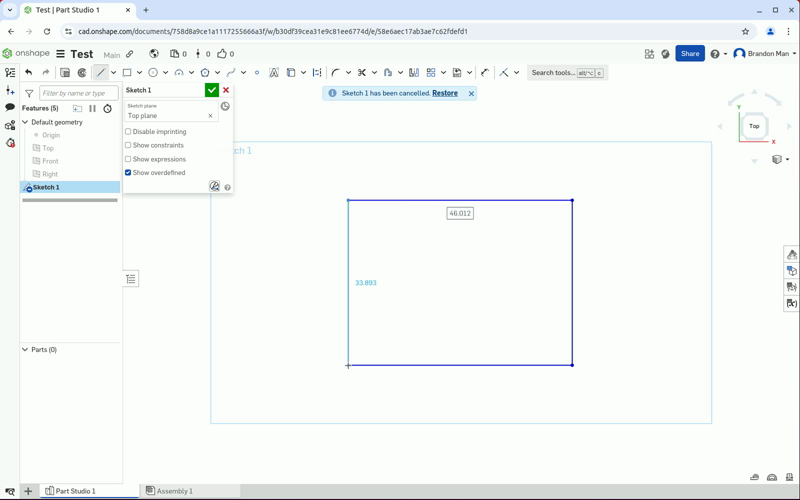
key(esc)
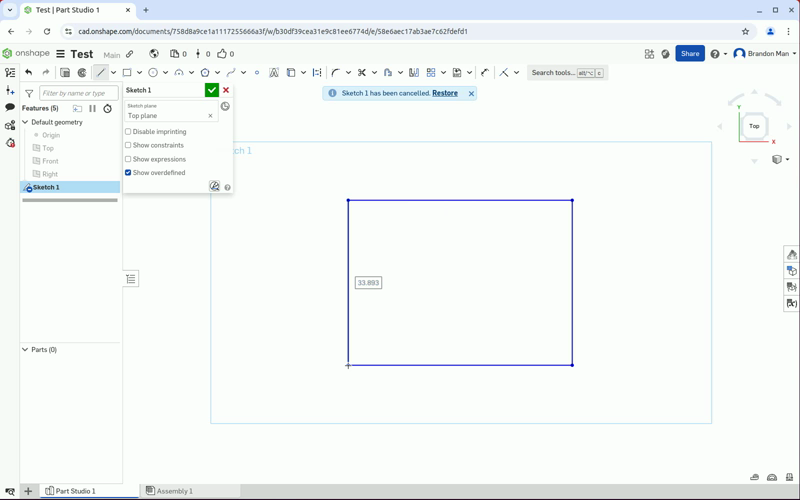
key(c)
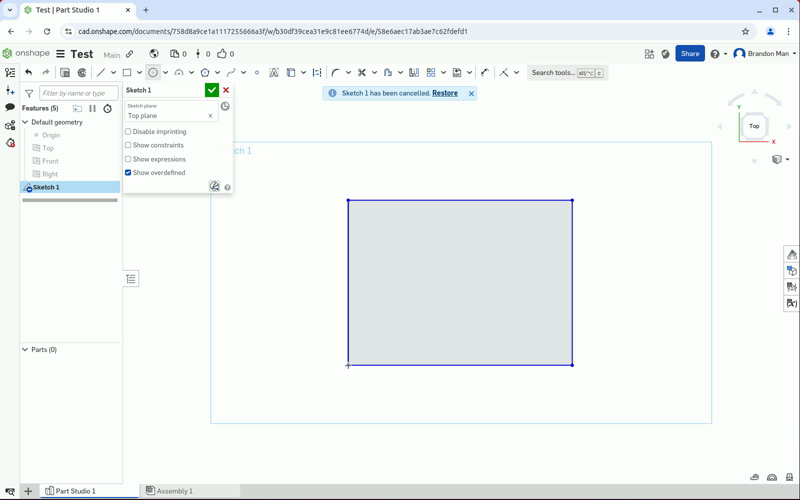
key_down(shift)
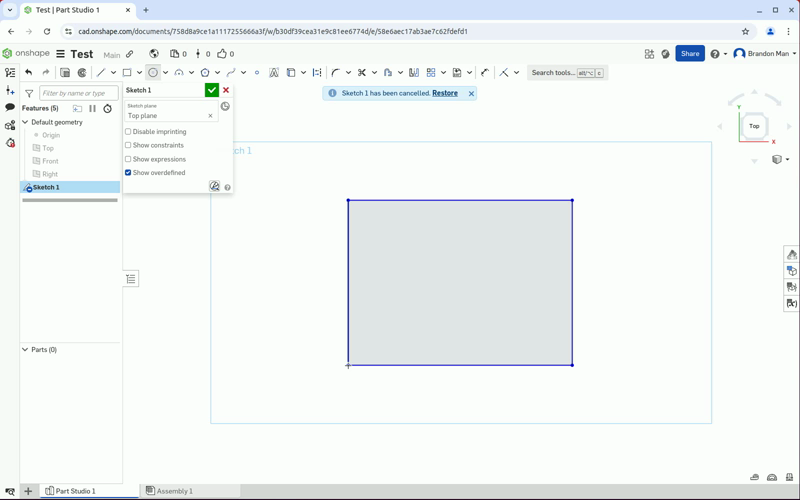
mouse_move(388, 256)
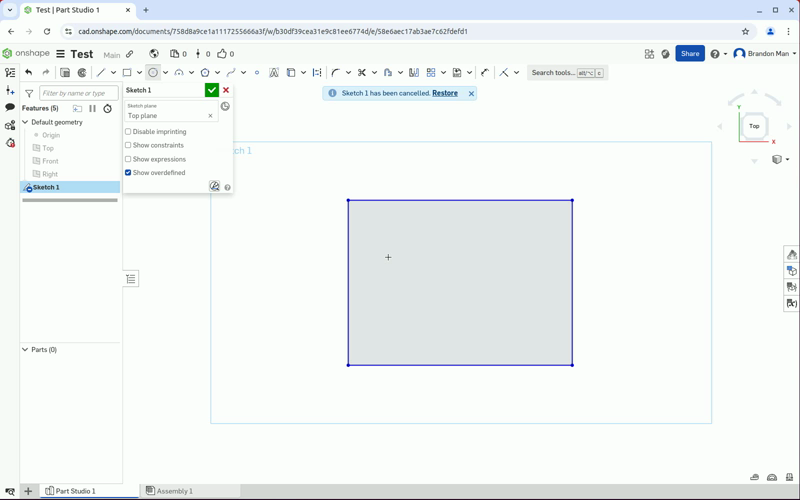
click(388, 256)
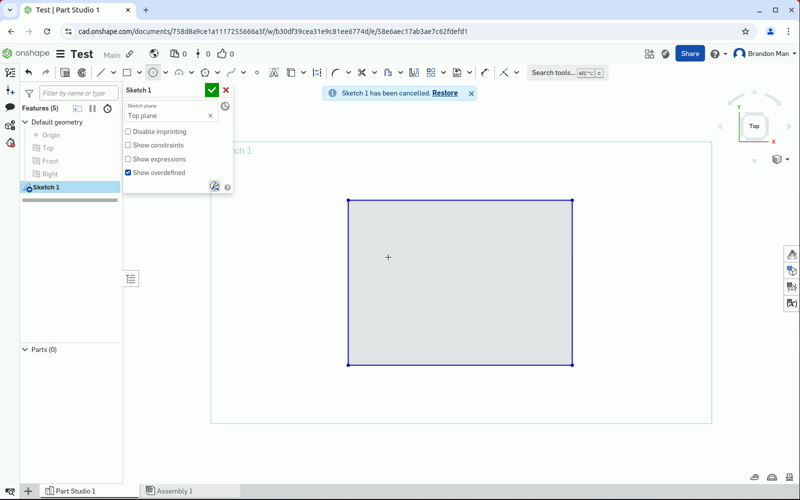
key_up(shift)
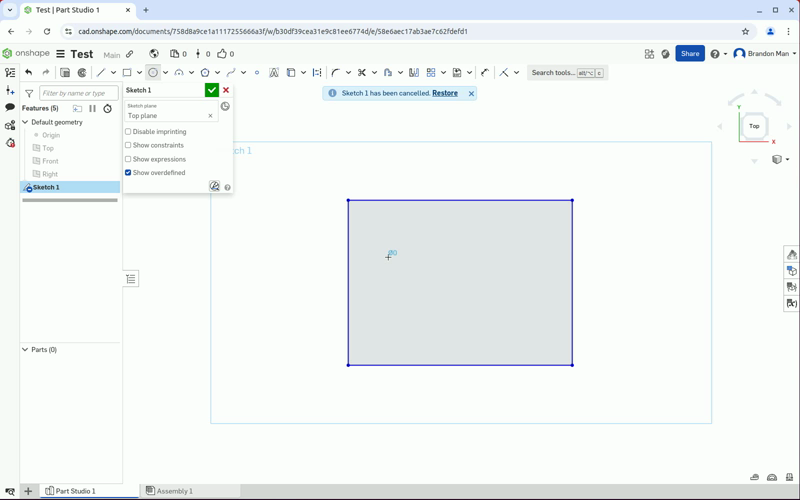
mouse_move(402, 256)
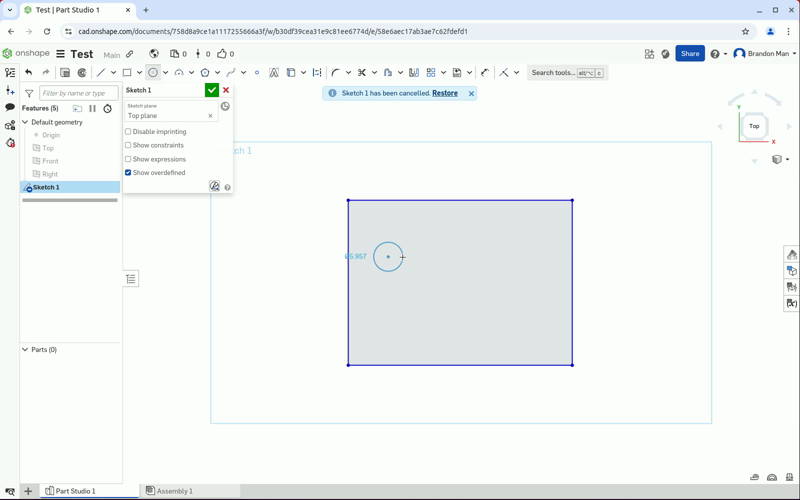
click(402, 256)
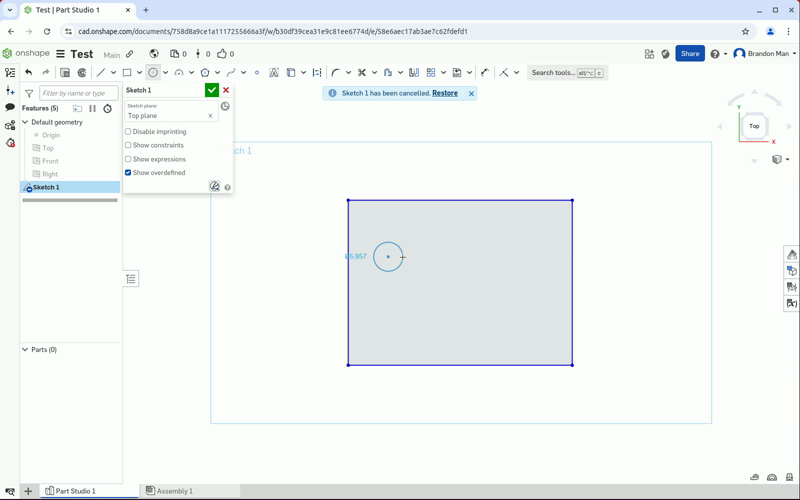
key(esc)
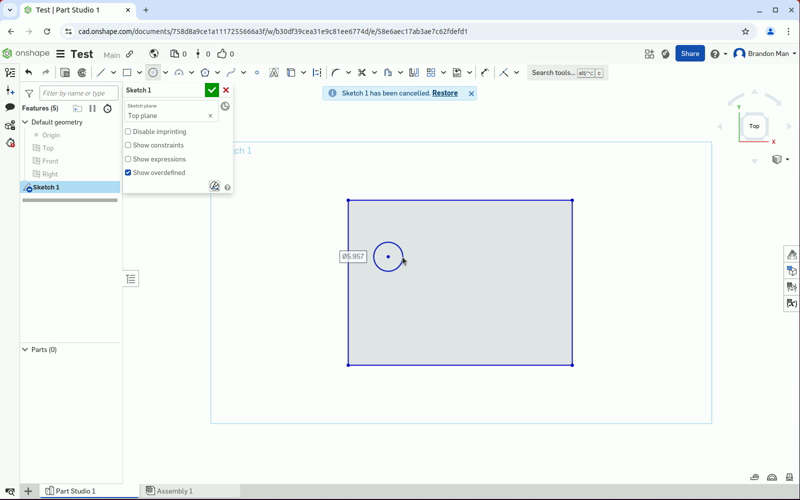
key(c)
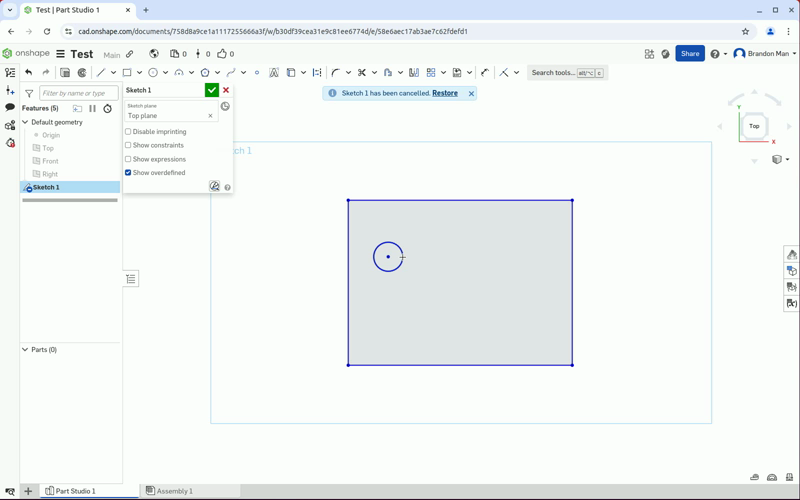
key_down(shift)
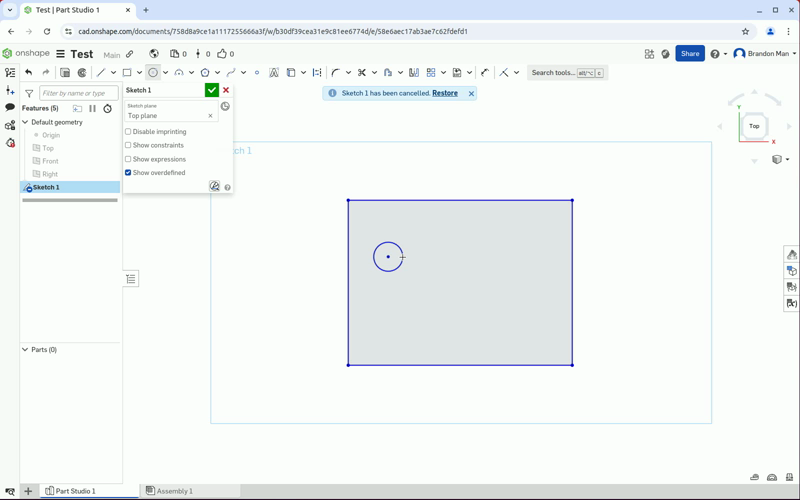
mouse_move(430, 310)
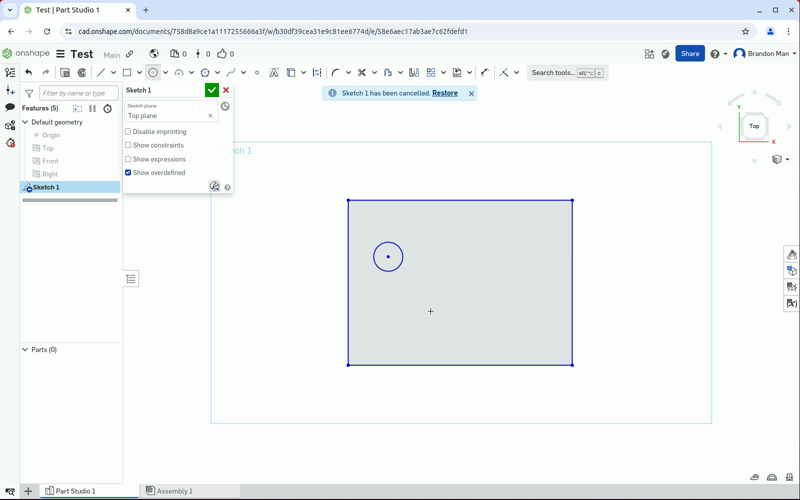
click(430, 310)
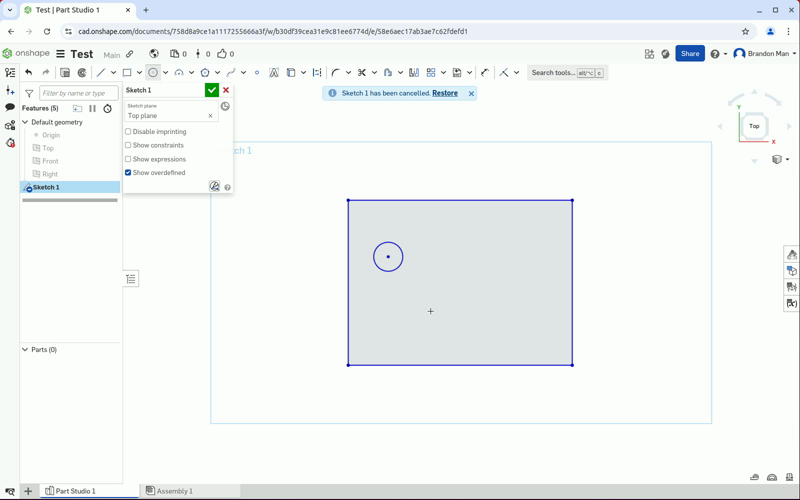
key_up(shift)
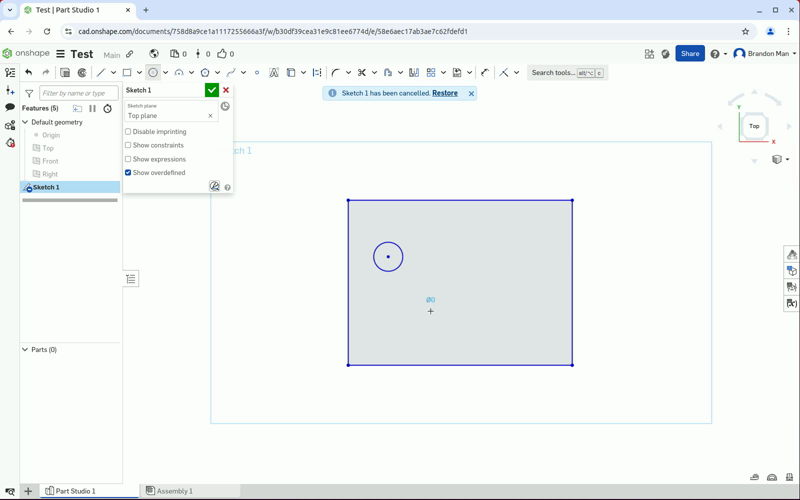
mouse_move(444, 310)
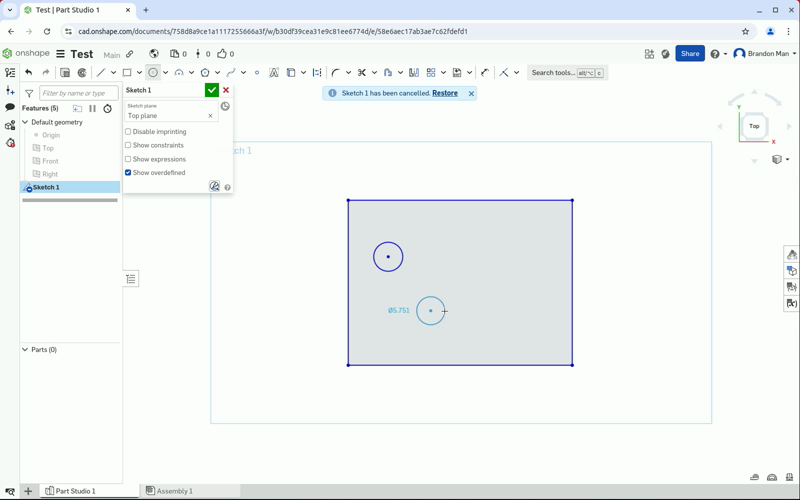
click(444, 310)
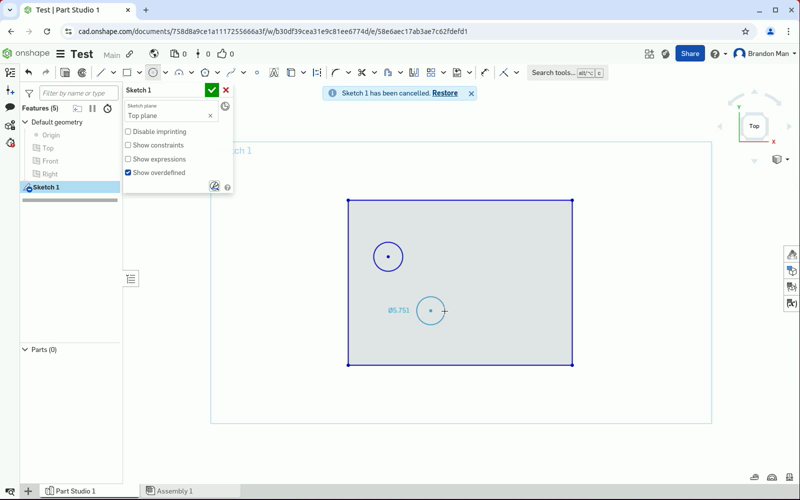
key(esc)
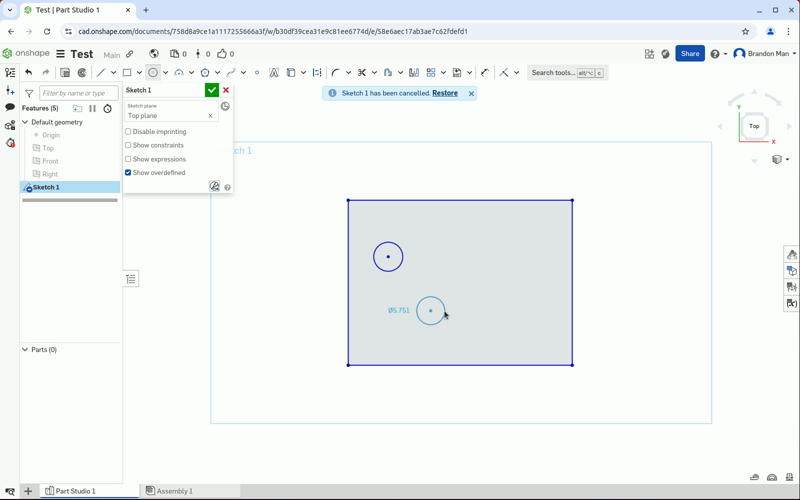
key(c)
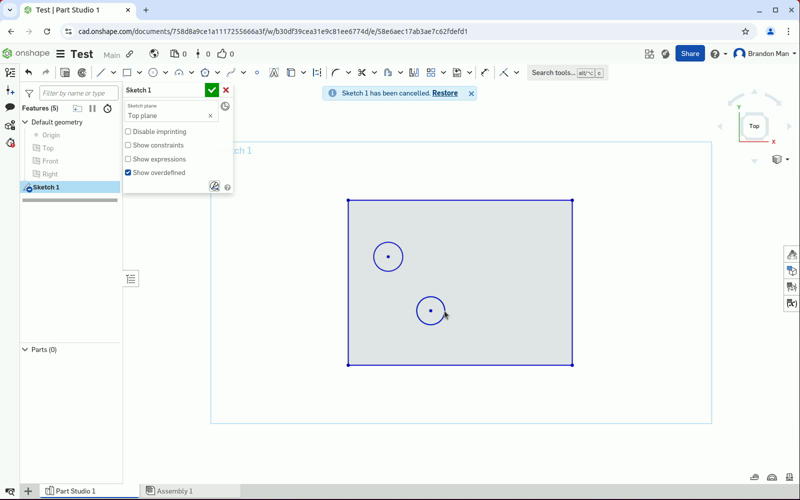
key_down(shift)
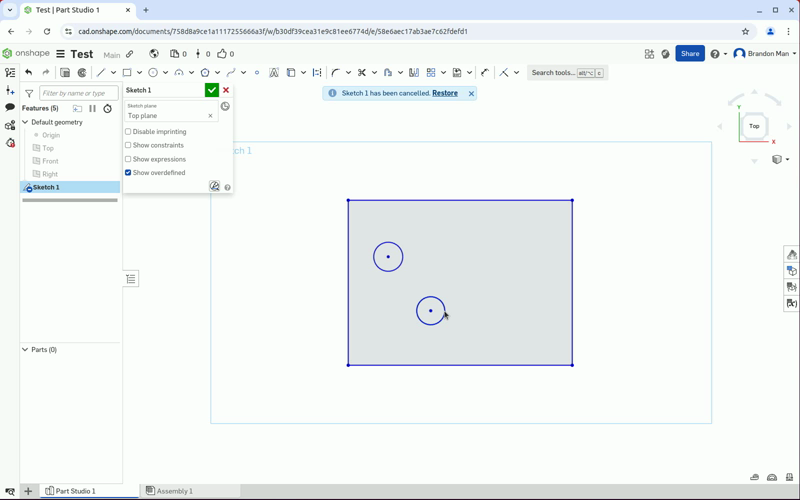
mouse_move(517, 296)
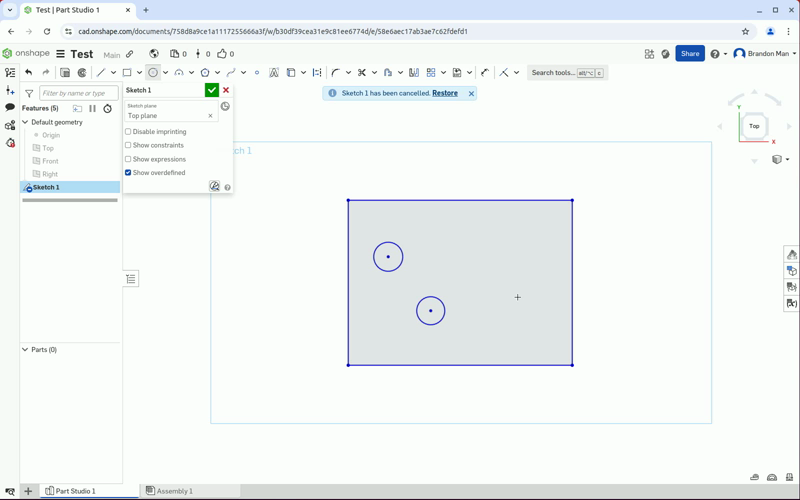
click(517, 296)
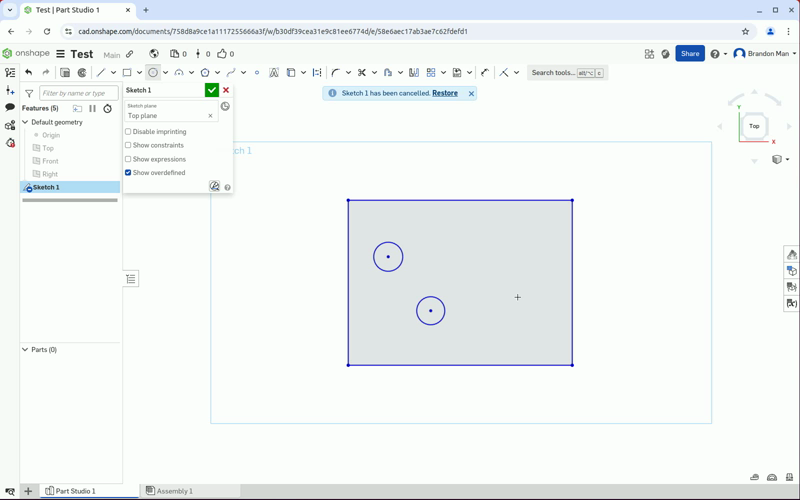
key_up(shift)
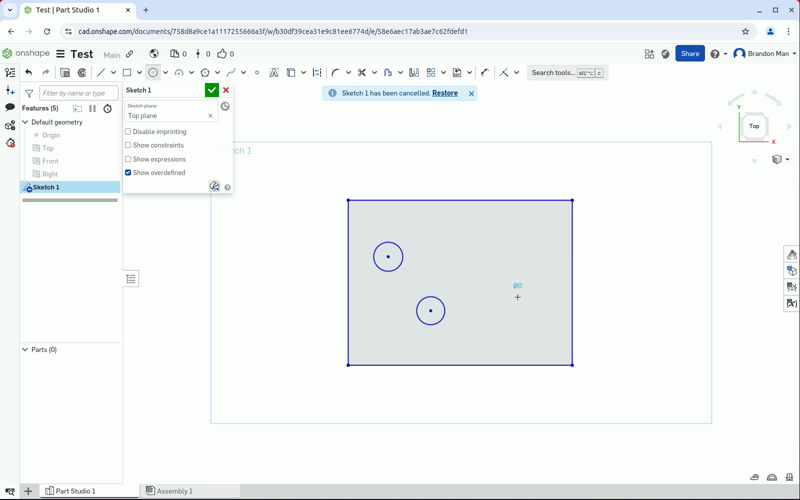
mouse_move(527, 296)
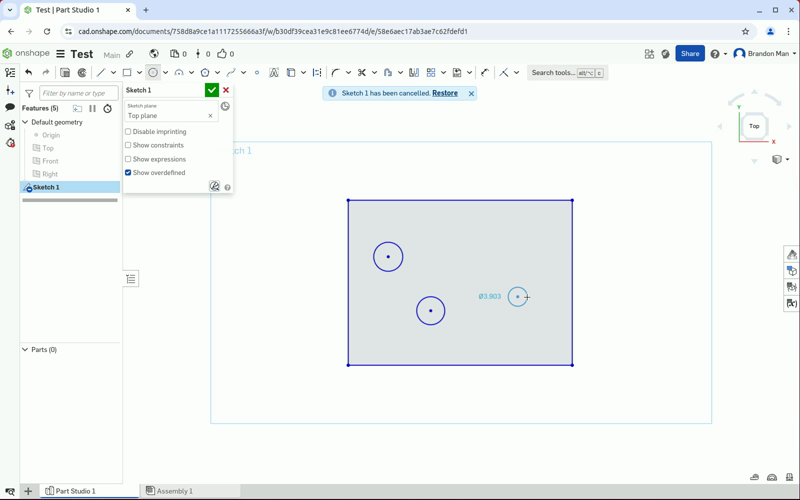
click(527, 296)
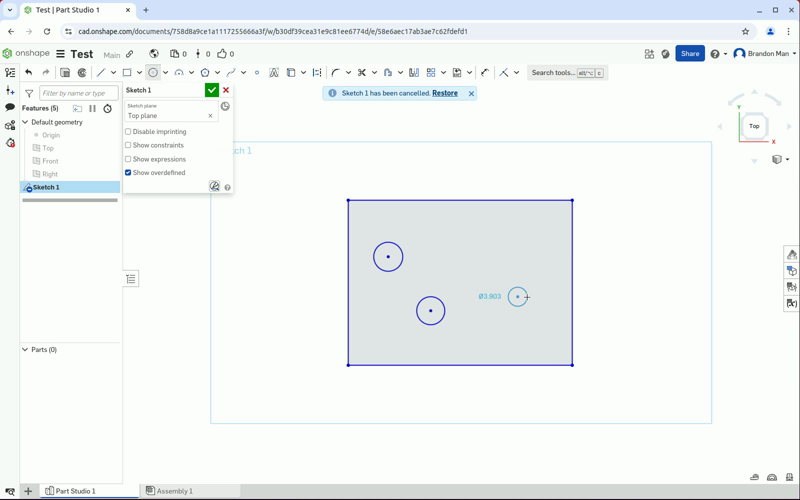
key(esc)
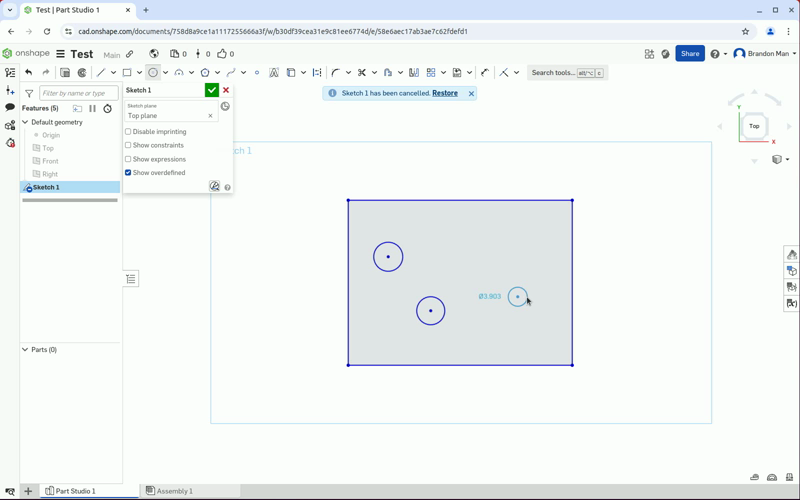
key(c)
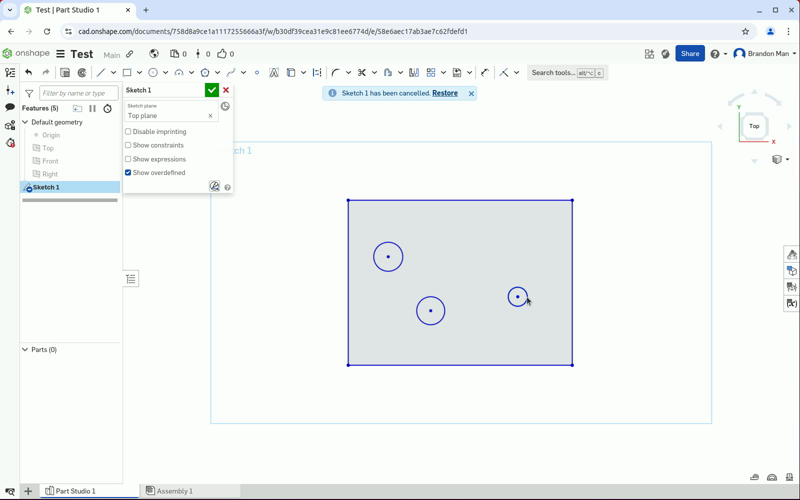
key_down(shift)
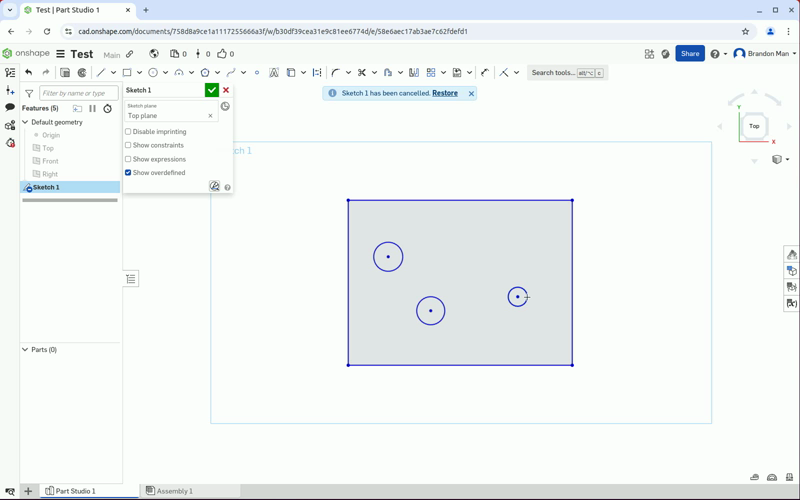
mouse_move(517, 237)
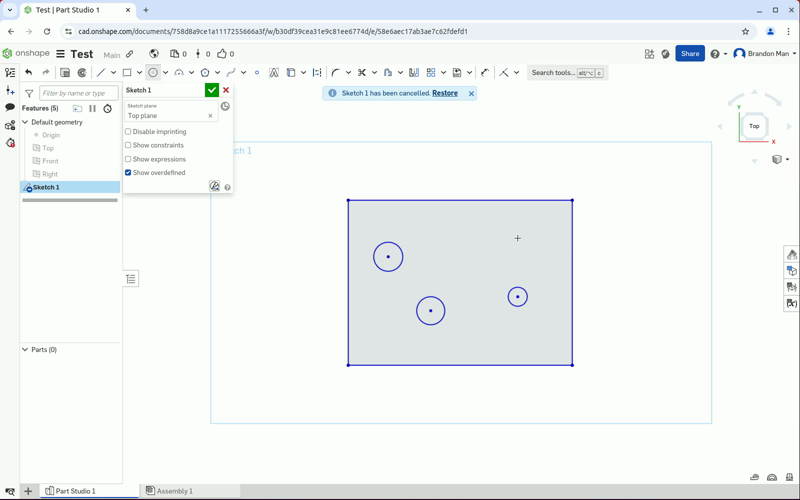
click(517, 237)
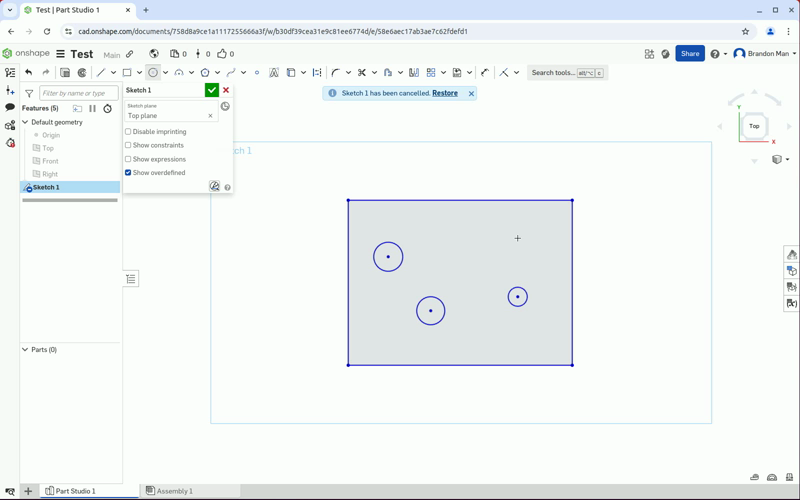
key_up(shift)
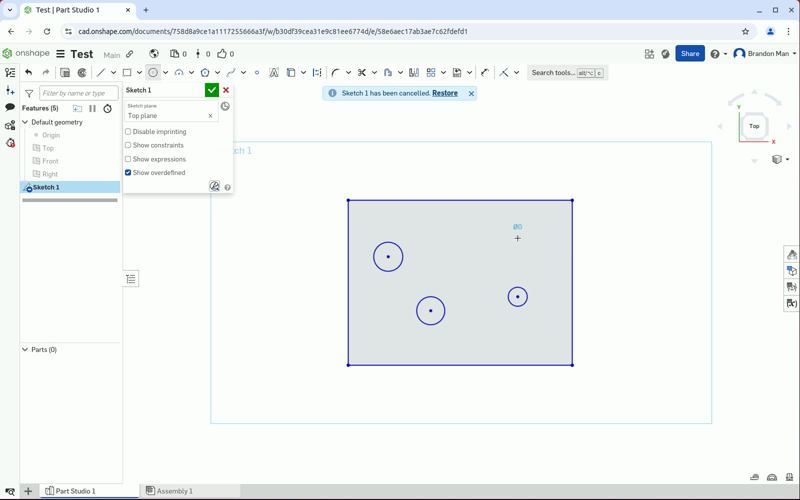
mouse_move(525, 237)
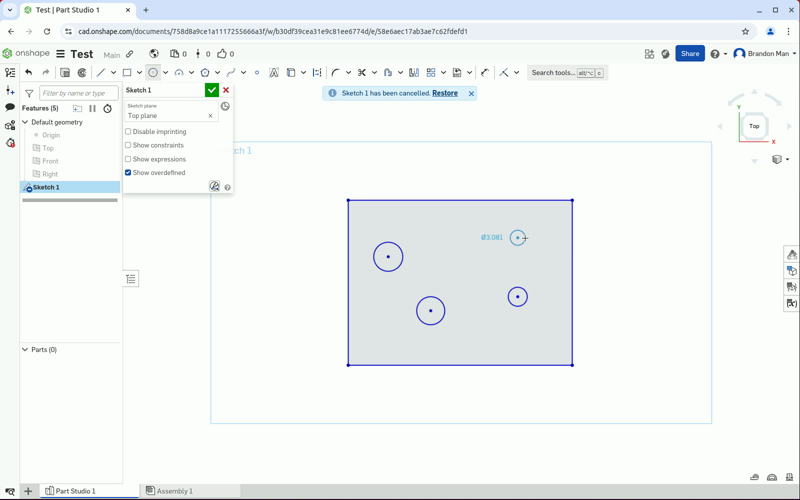
click(525, 237)
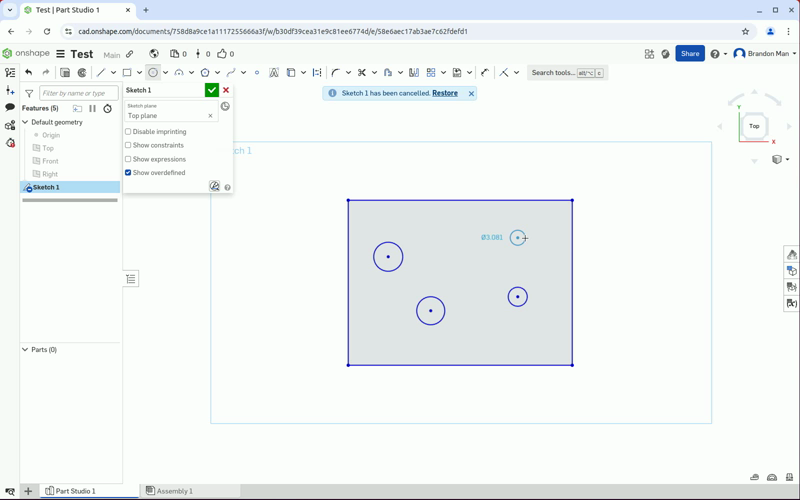
key(esc)
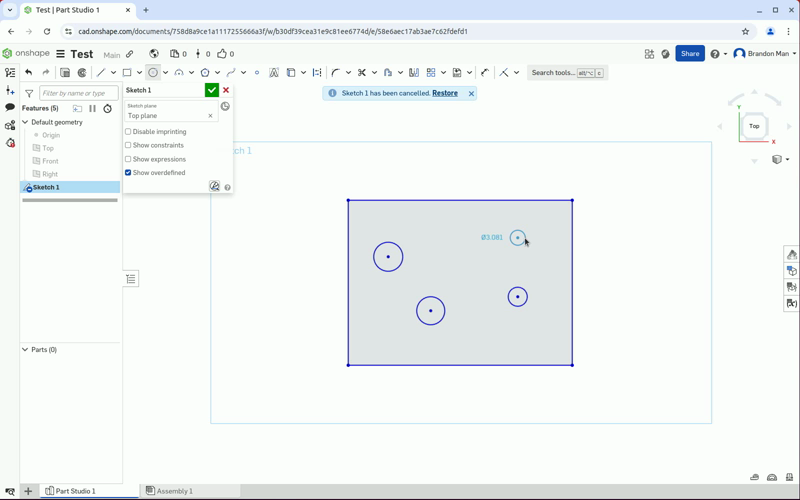
mouse_move(466, 259)
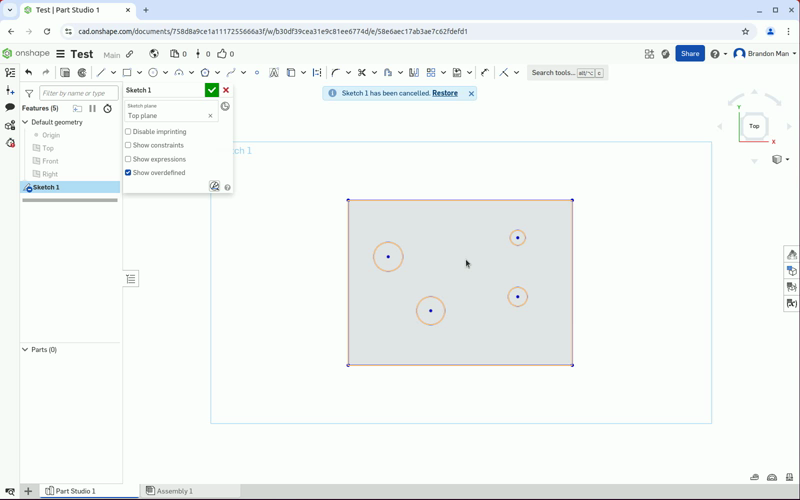
click(466, 259)
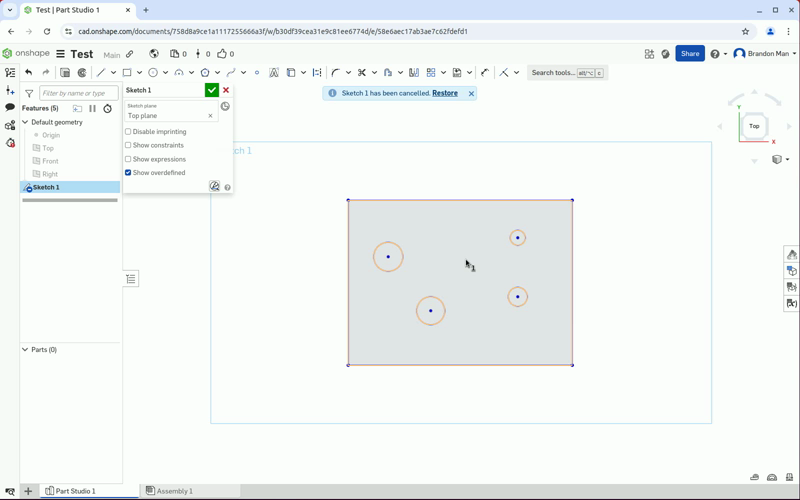
mouse_move(73, 352)
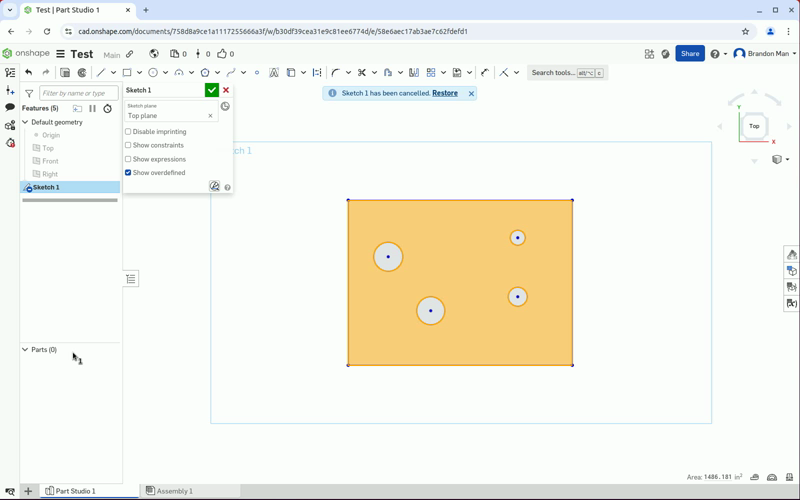
key(shift+y)
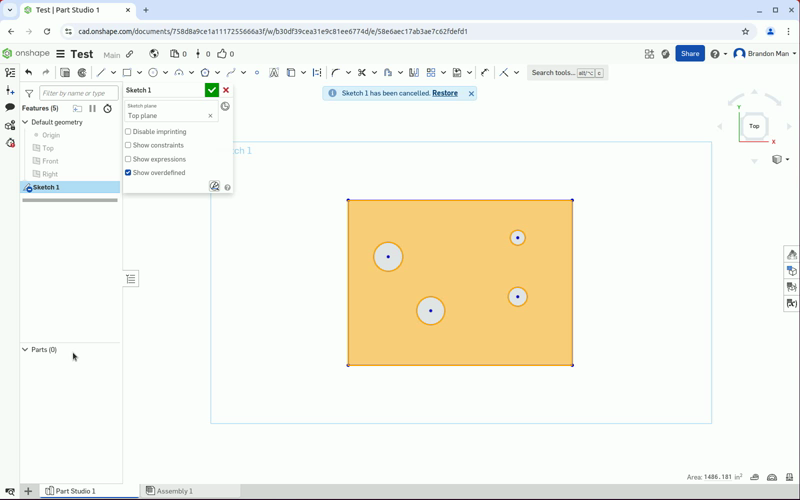
key(shift+e)
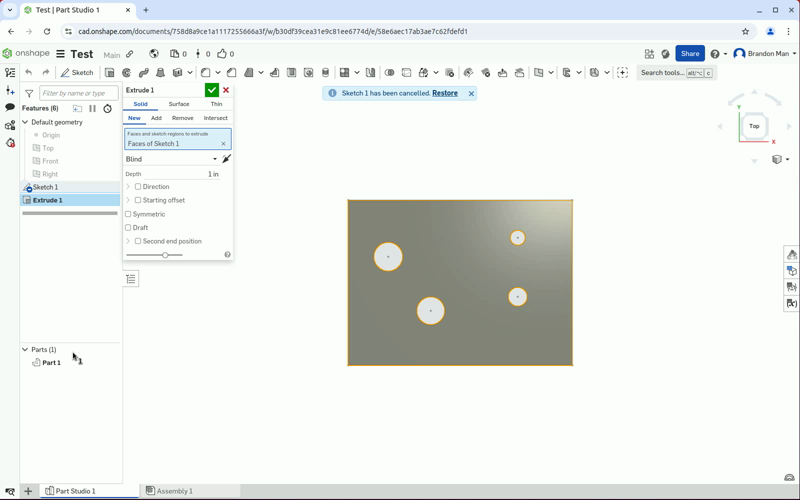
mouse_move(143, 106)
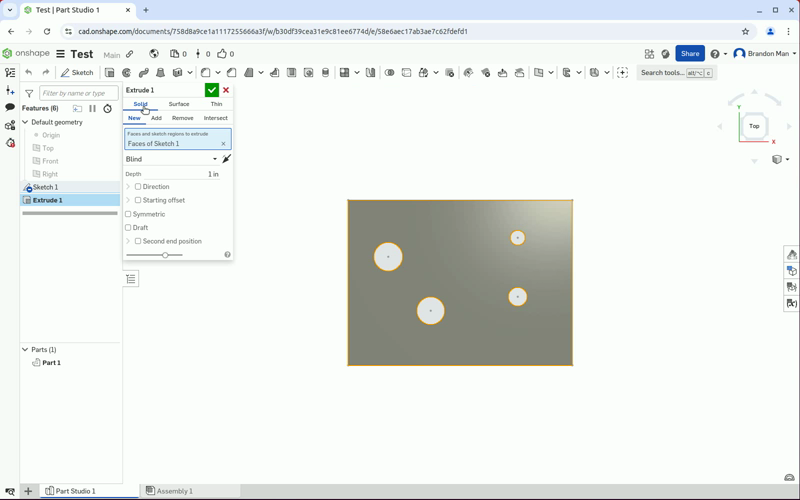
click(143, 106)
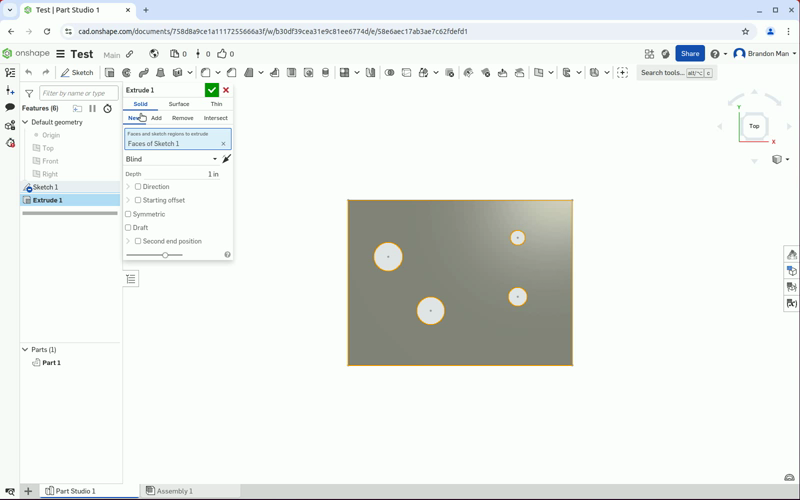
mouse_move(137, 120)
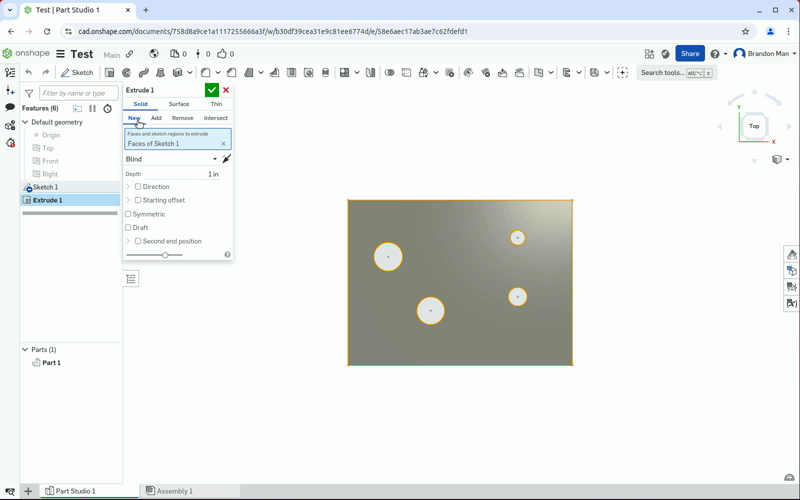
click(137, 120)
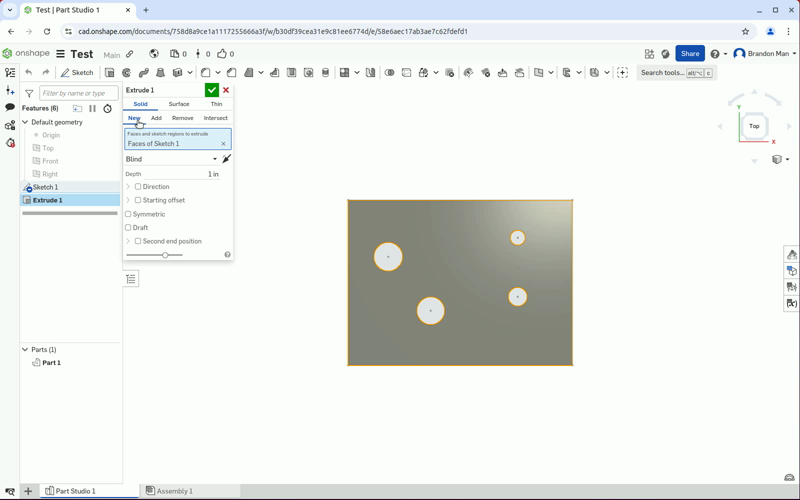
key(tab, 4)
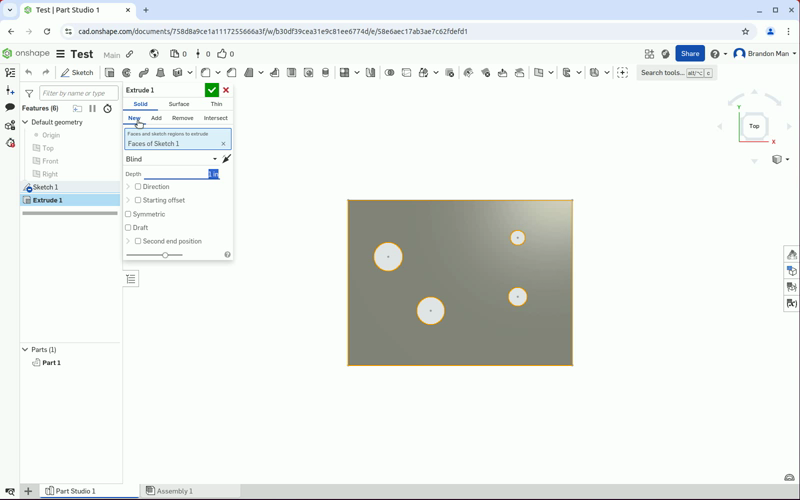
text(2.889)
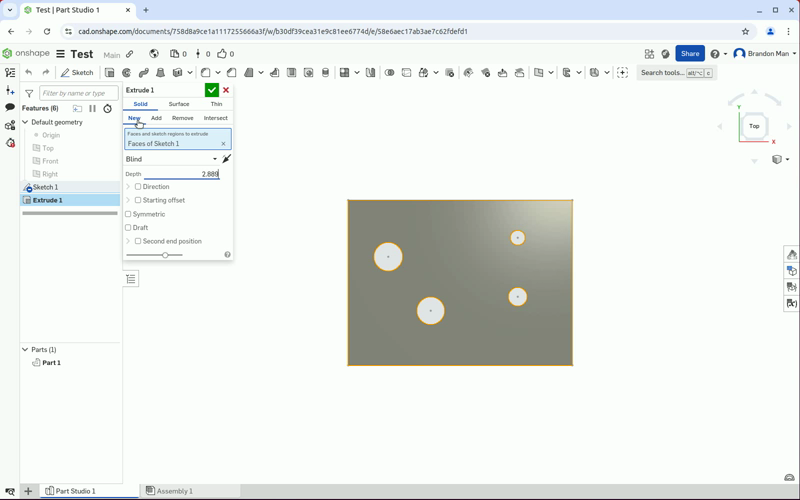
key(enter)
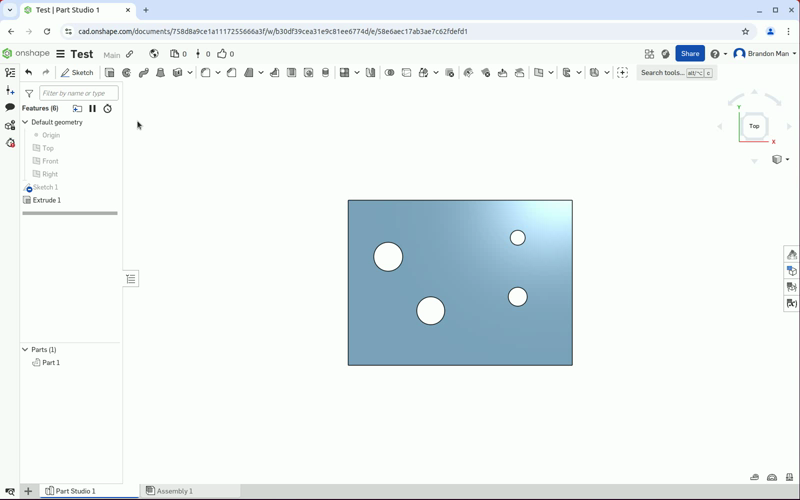
key(shift+h)
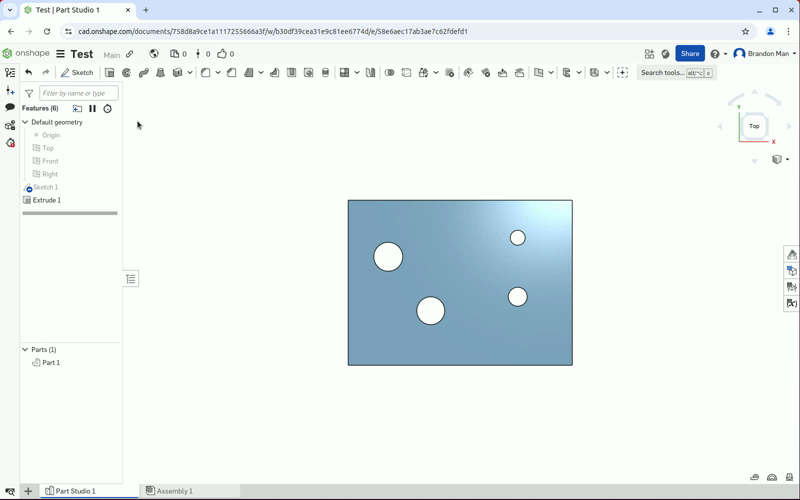
key(shift+h)
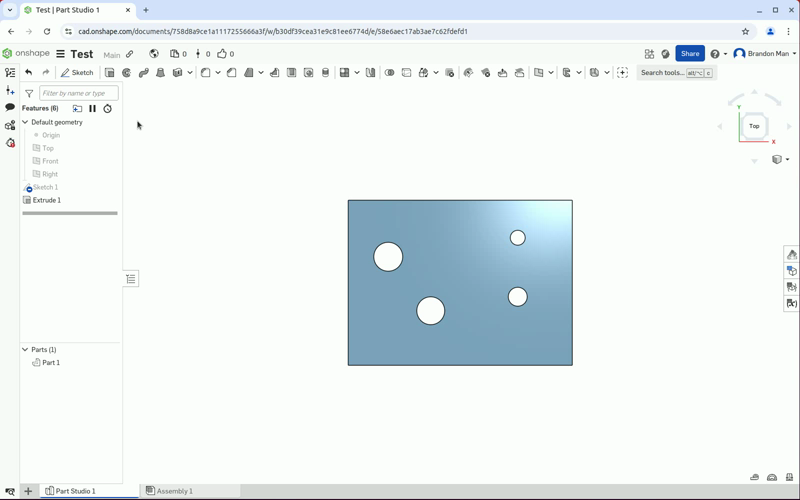
mouse_move(73, 189)
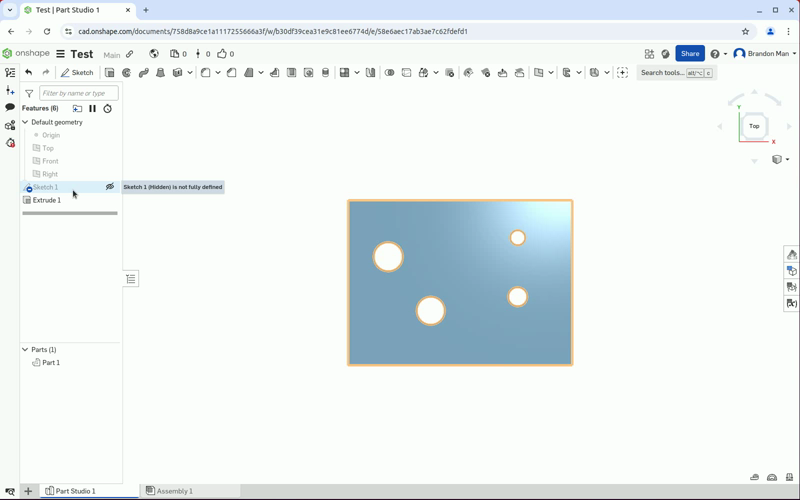
click(73, 189)
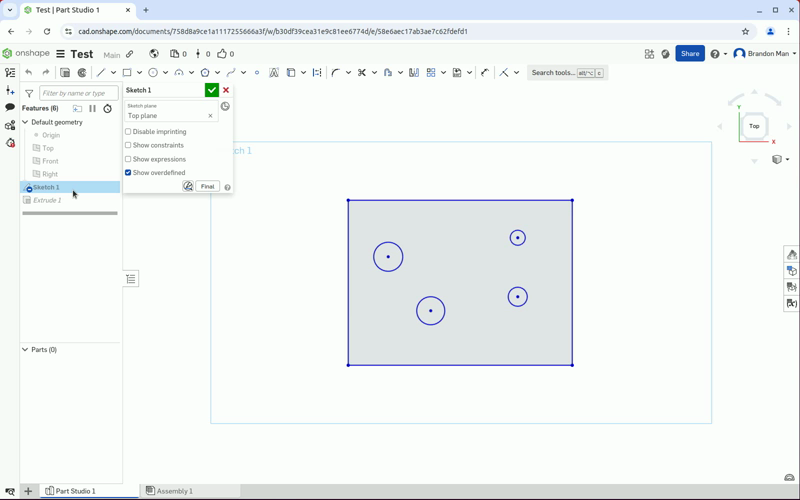
mouse_move(229, 92)
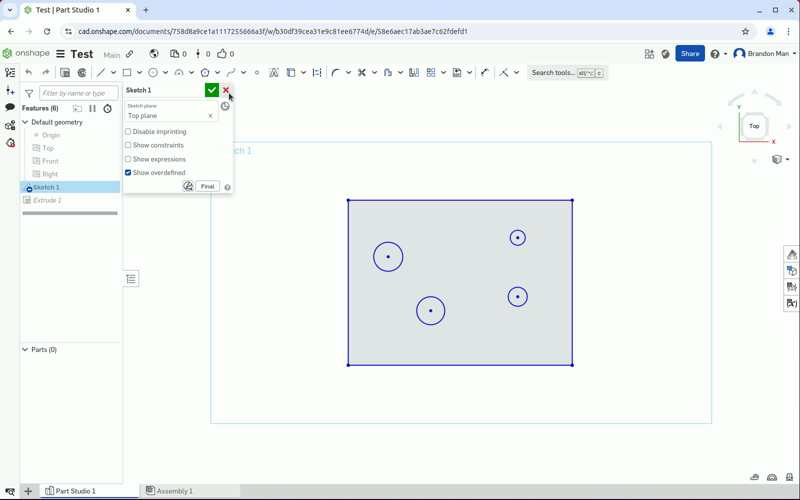
click(229, 92)
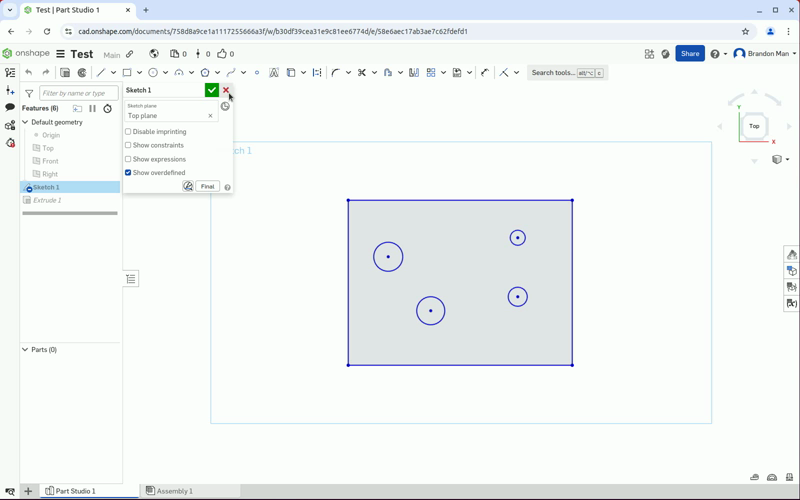
key(shift+s)
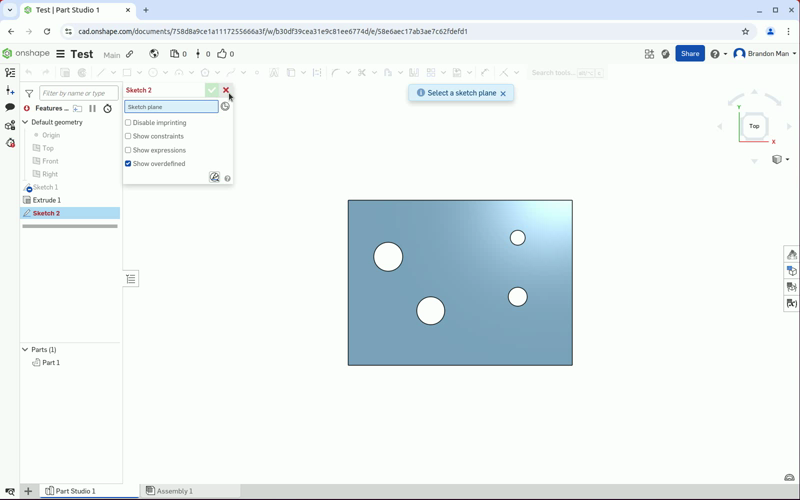
mouse_move(73, 150)
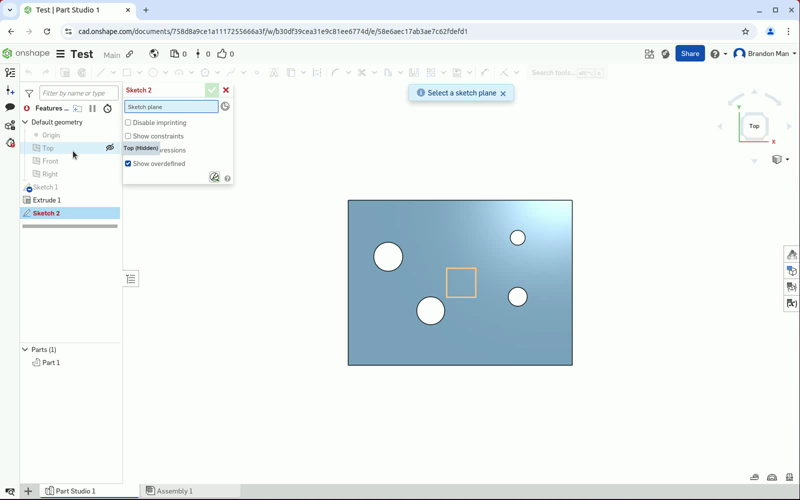
click(73, 150)
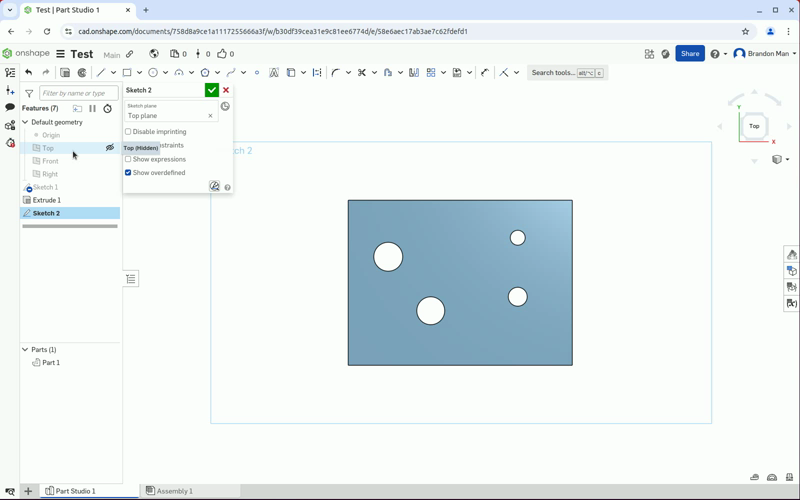
mouse_move(73, 352)
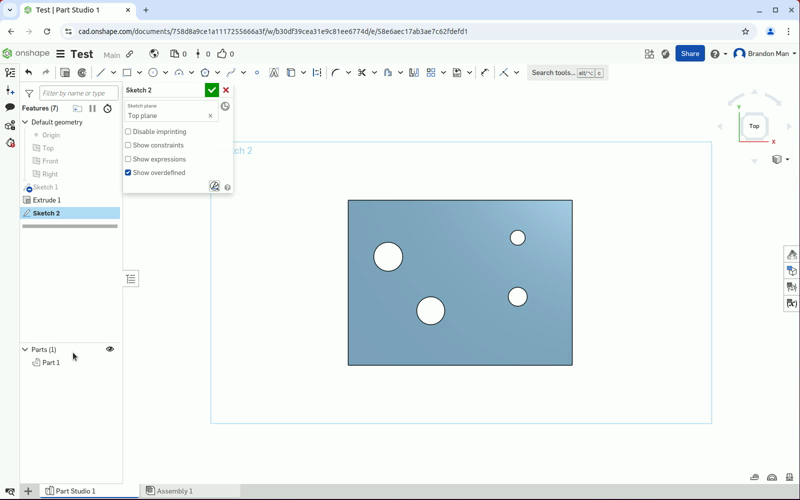
key(y)
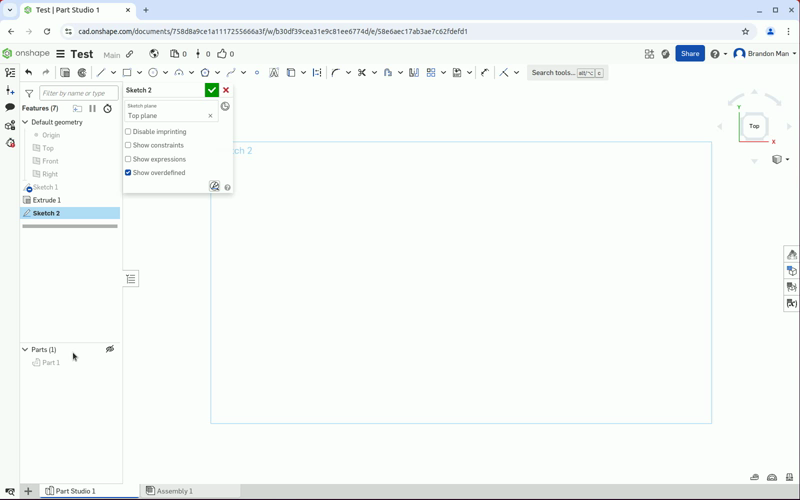
key(l)
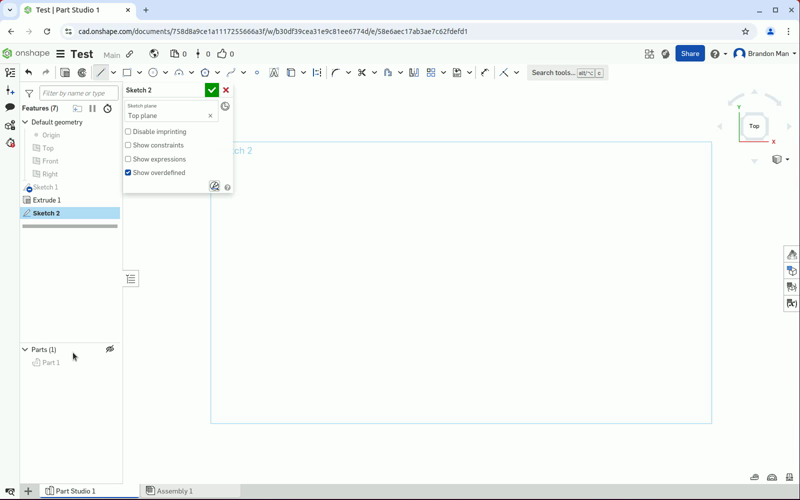
key_down(shift)
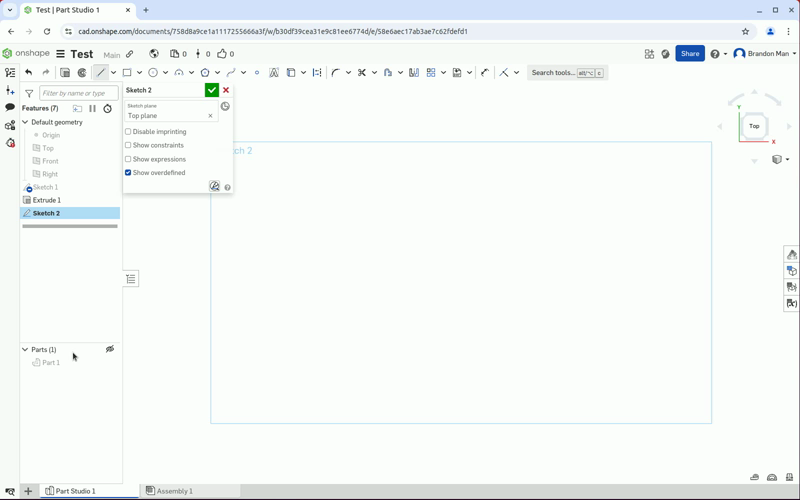
mouse_move(348, 365)
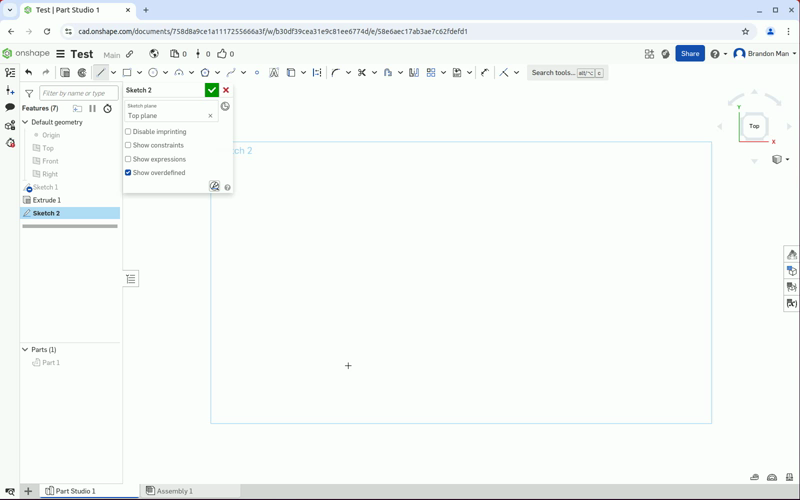
click(348, 365)
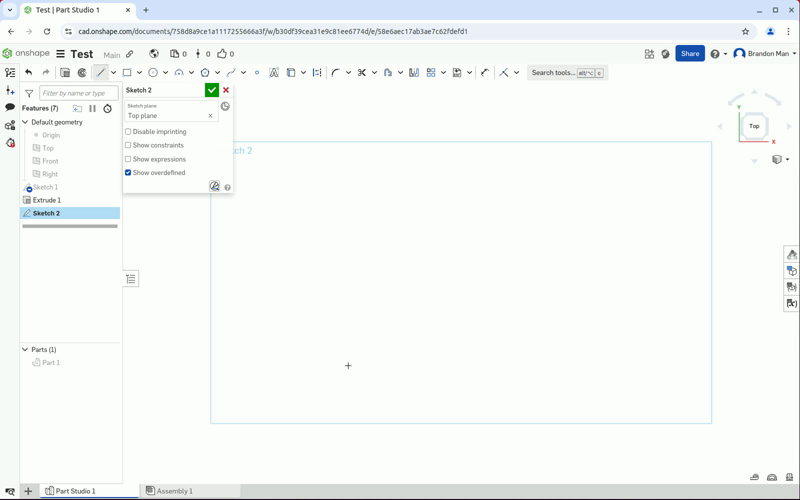
key_up(shift)
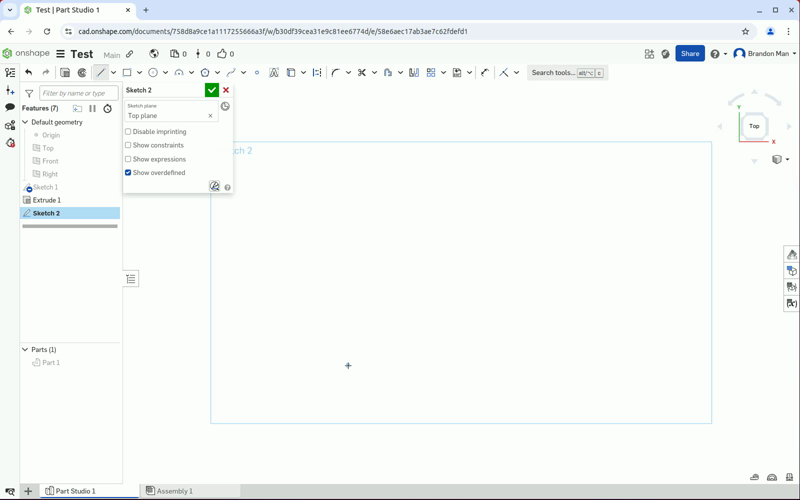
key_down(shift)
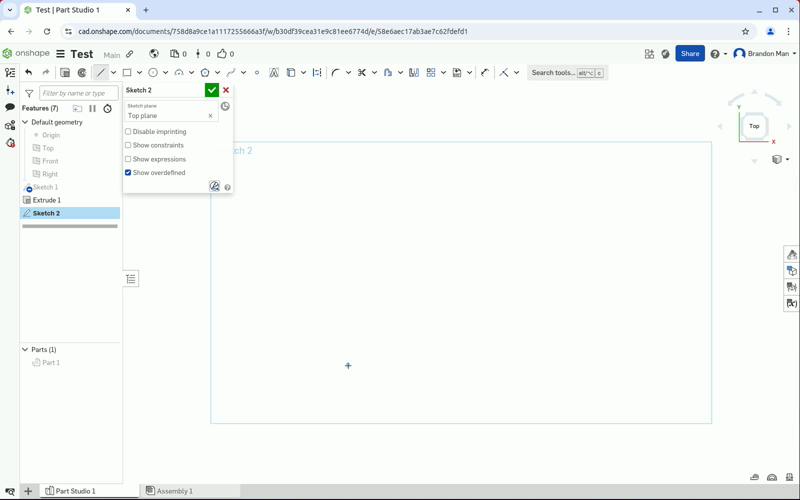
mouse_move(572, 365)
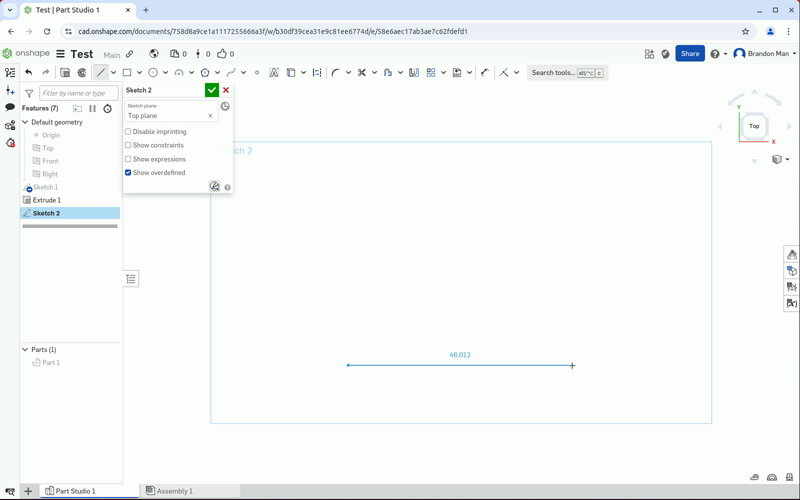
click(572, 365)
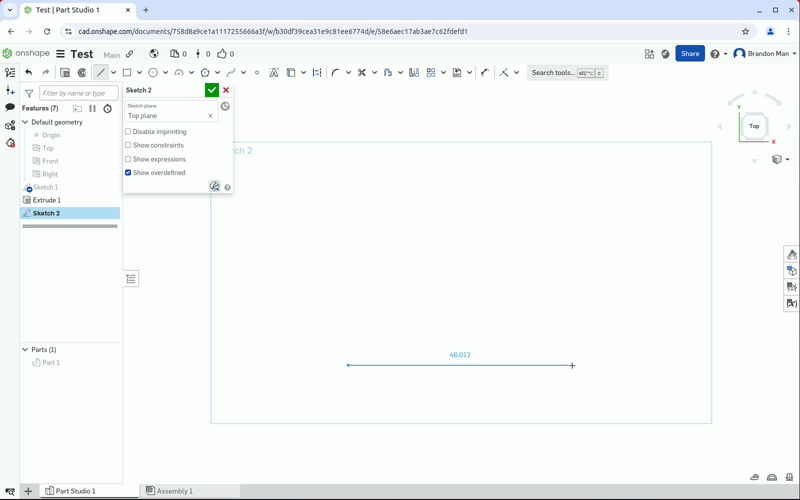
key_up(shift)
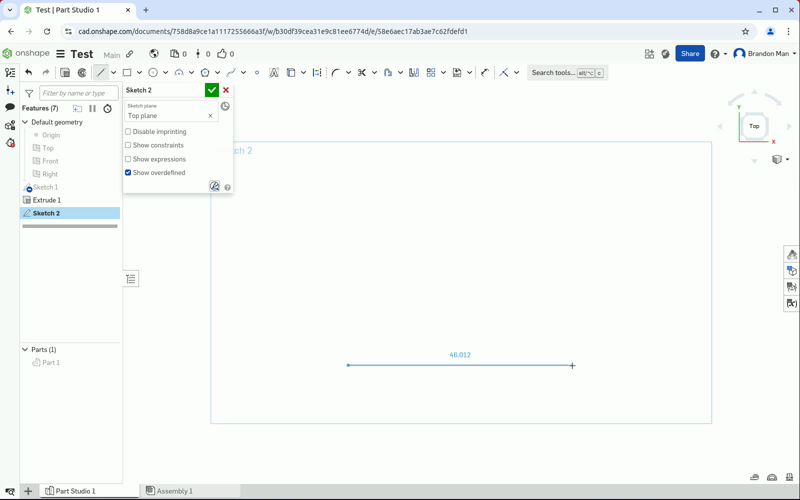
key_down(shift)
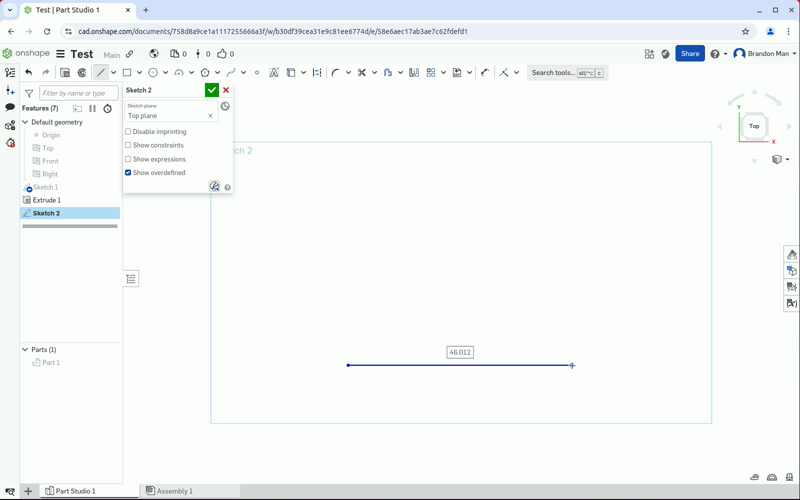
mouse_move(572, 200)
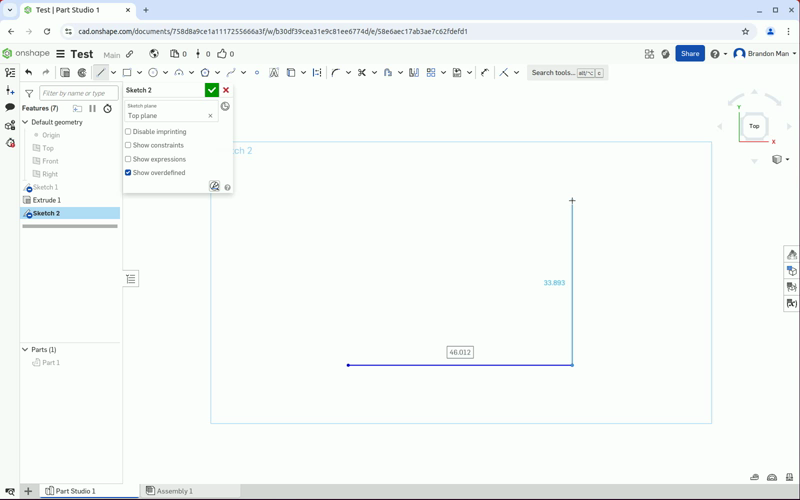
click(572, 200)
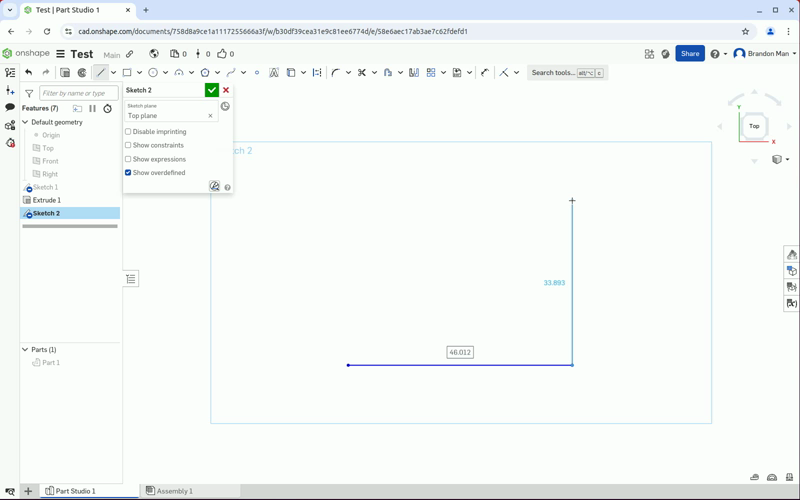
key_up(shift)
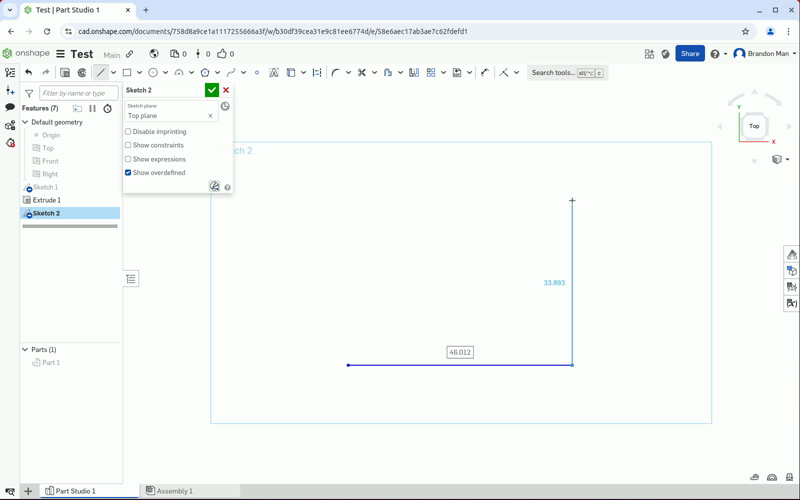
key_down(shift)
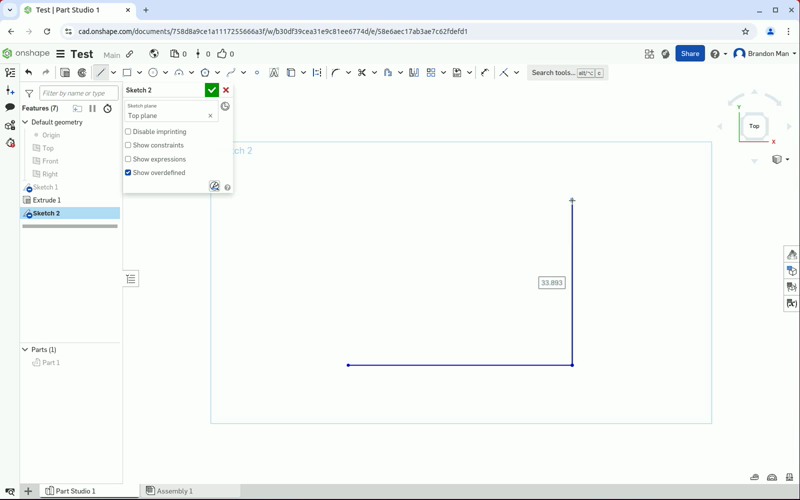
mouse_move(348, 200)
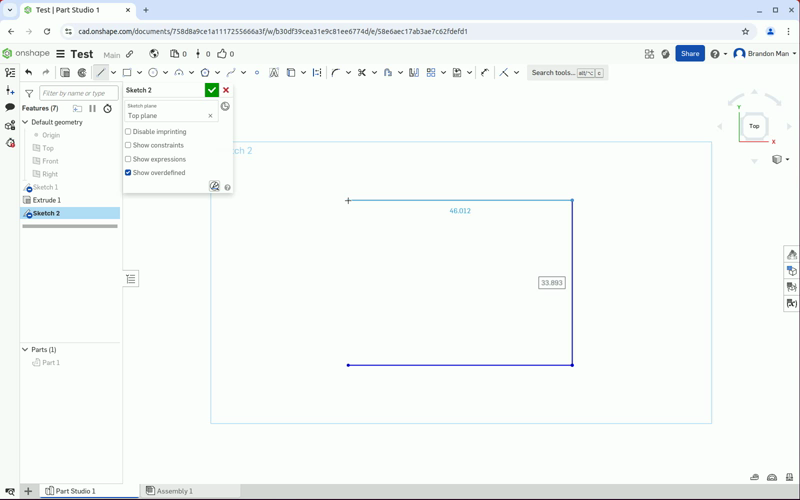
click(348, 200)
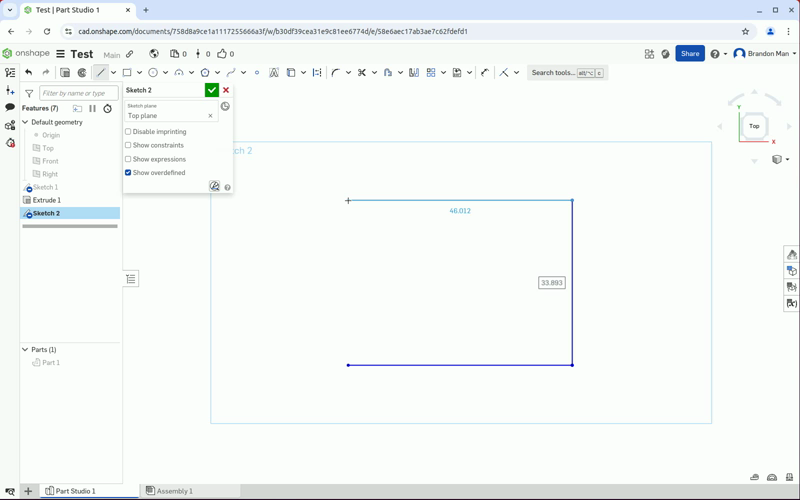
key_up(shift)
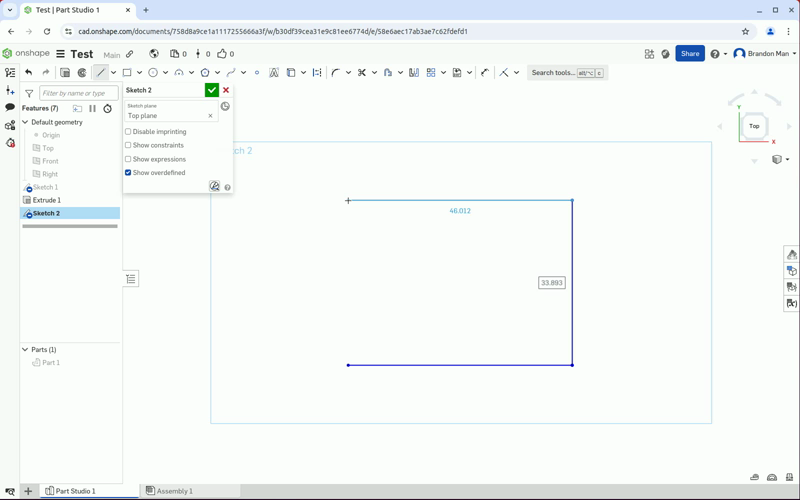
key_down(shift)
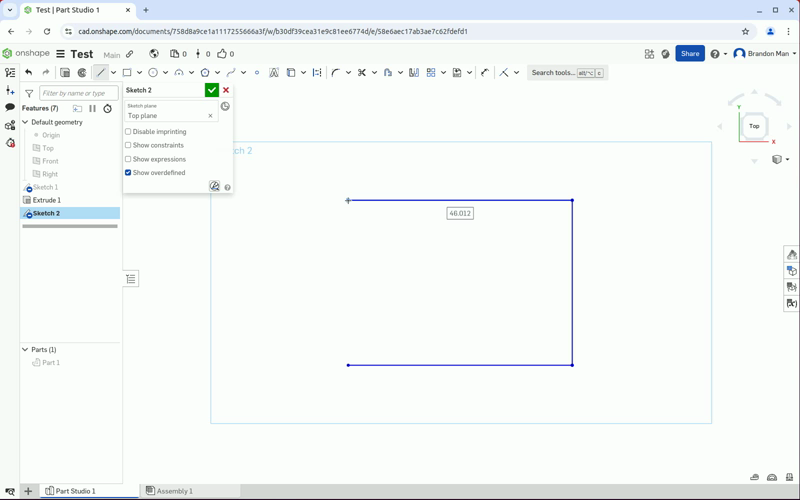
mouse_move(348, 365)
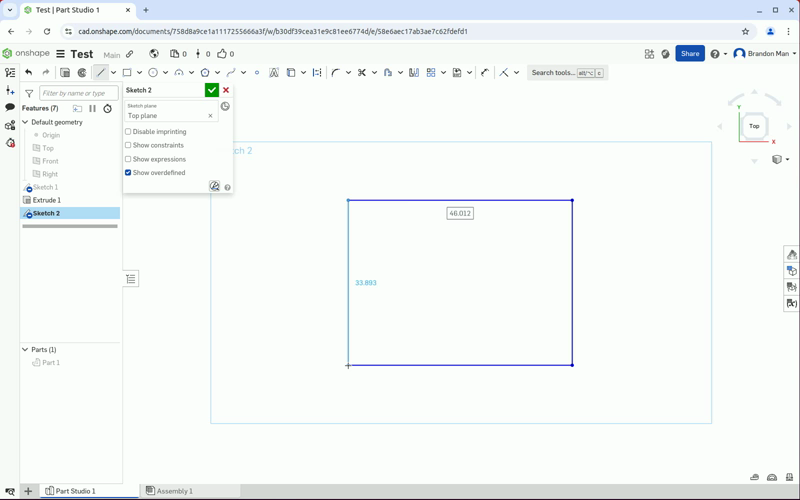
key_up(shift)
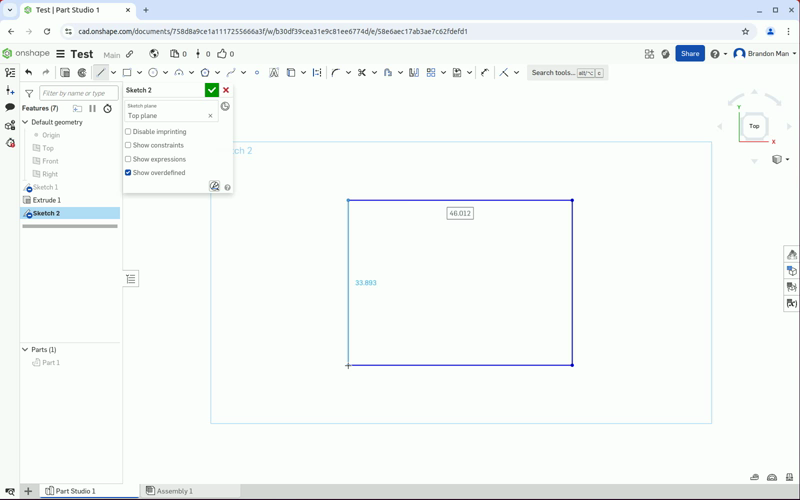
click(348, 365)
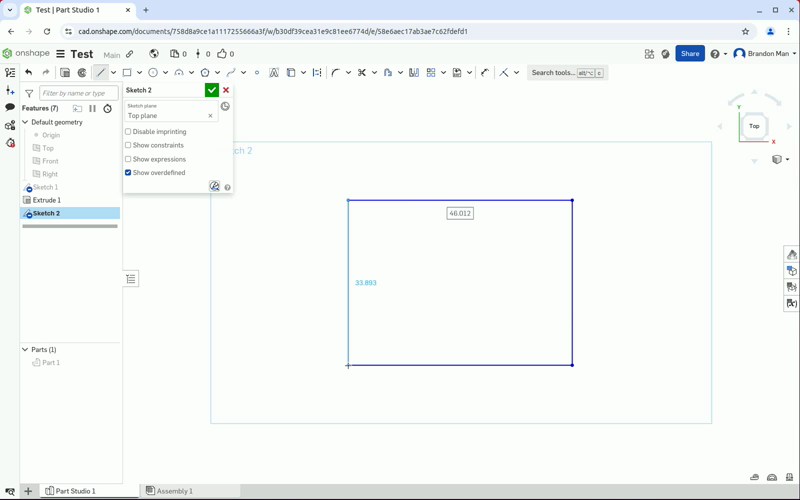
key(esc)
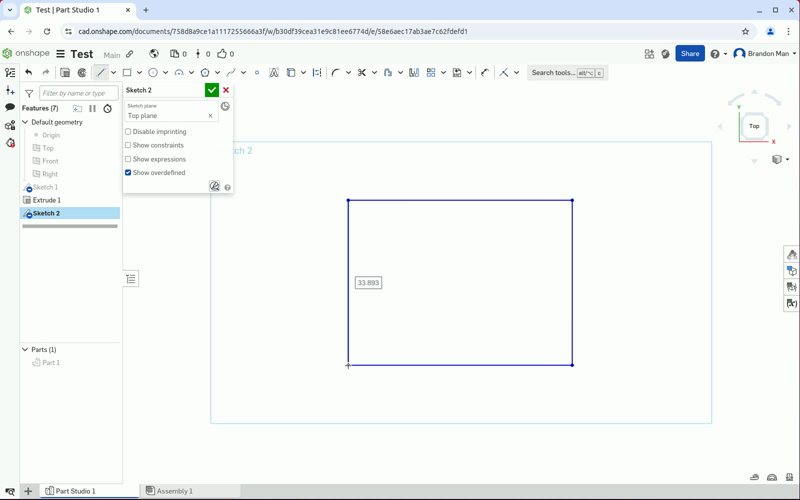
key(c)
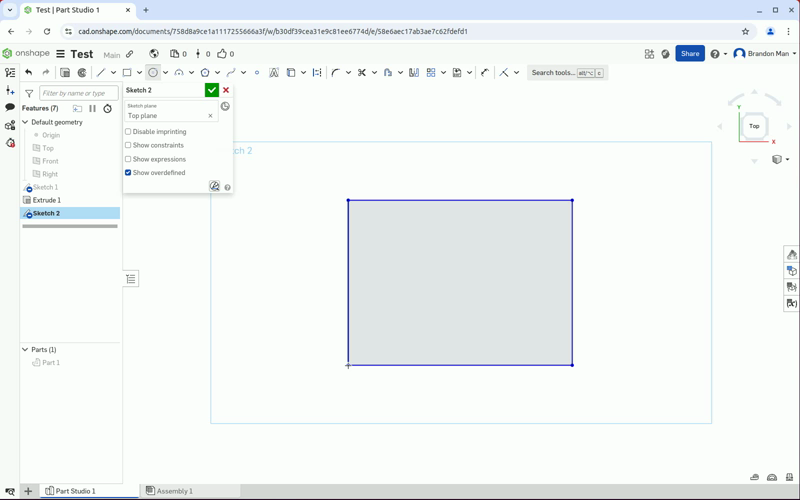
key_down(shift)
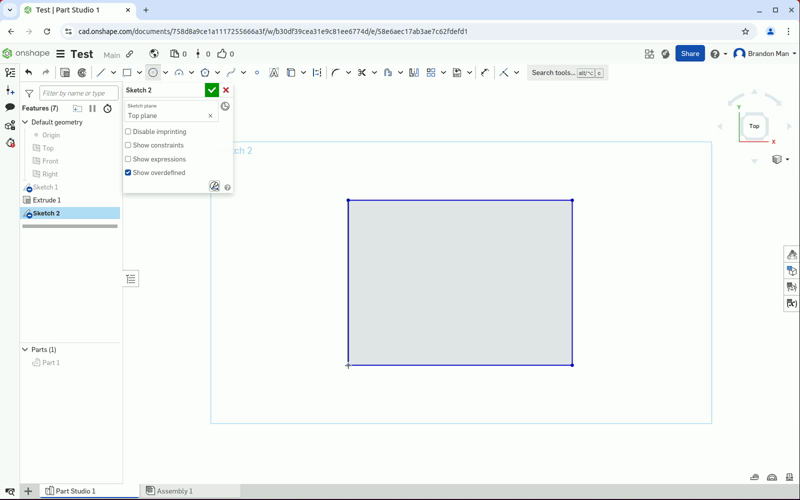
mouse_move(388, 256)
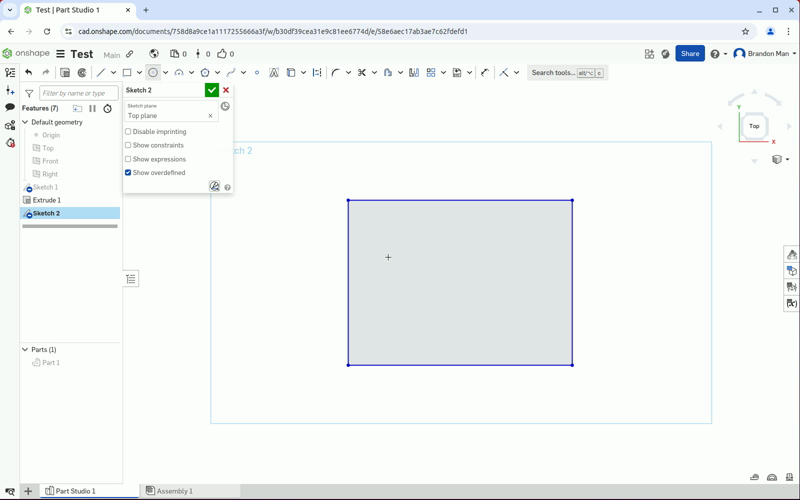
click(388, 256)
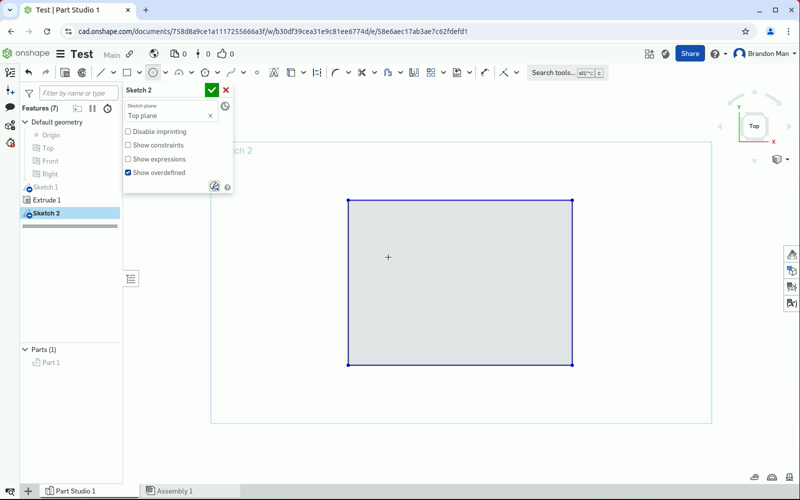
key_up(shift)
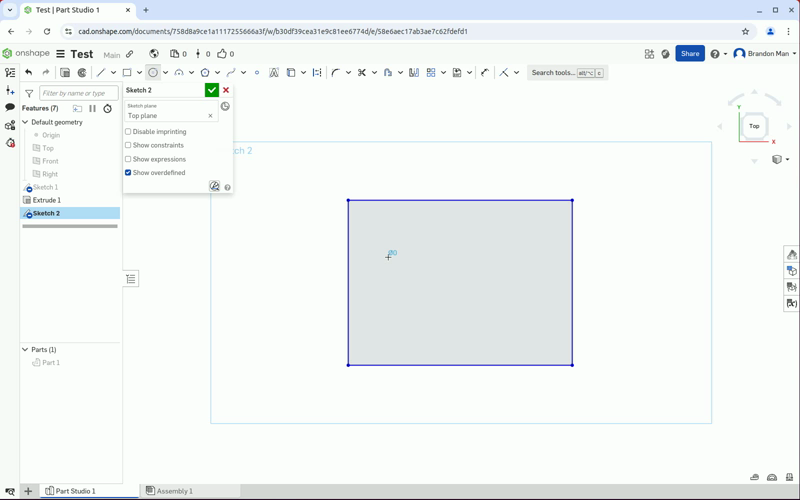
mouse_move(402, 256)
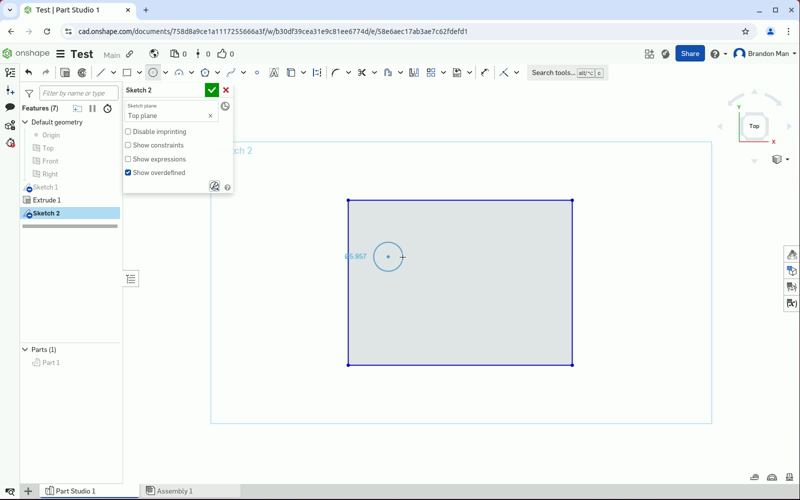
click(402, 256)
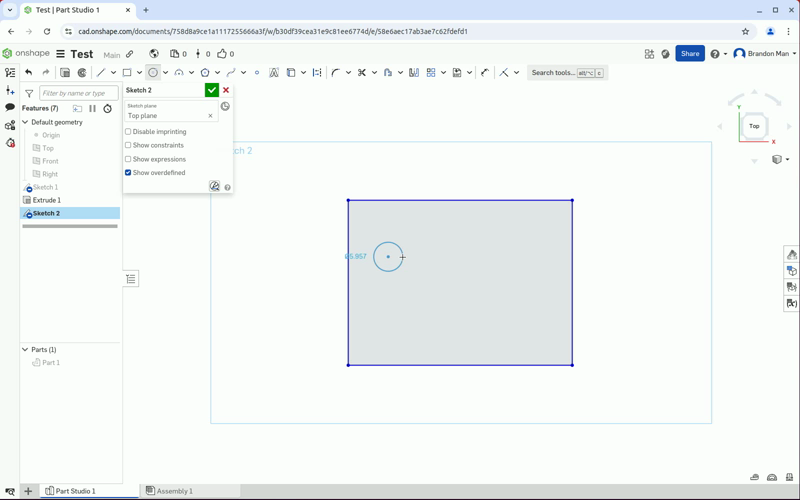
key(esc)
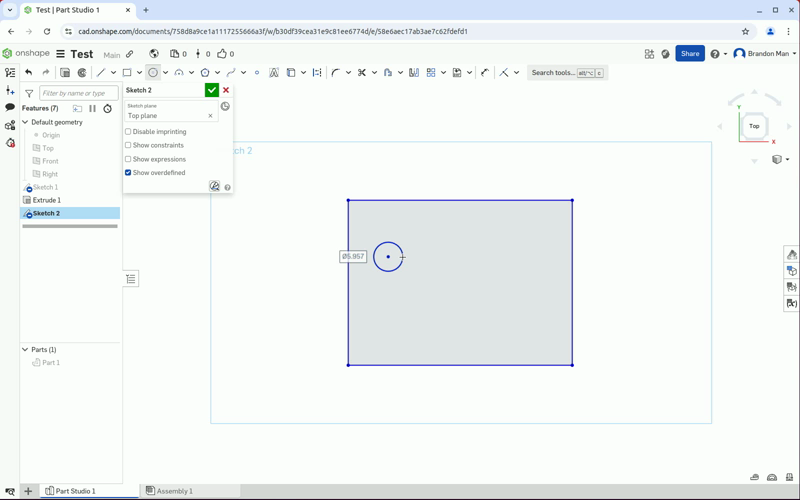
key(c)
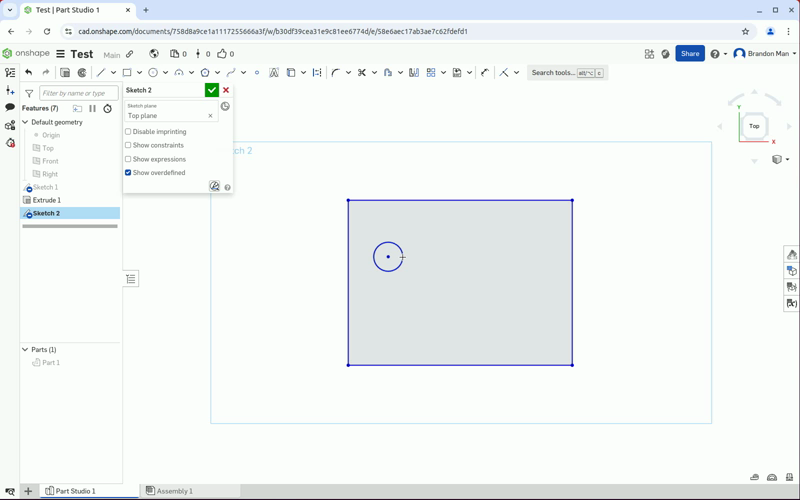
key_down(shift)
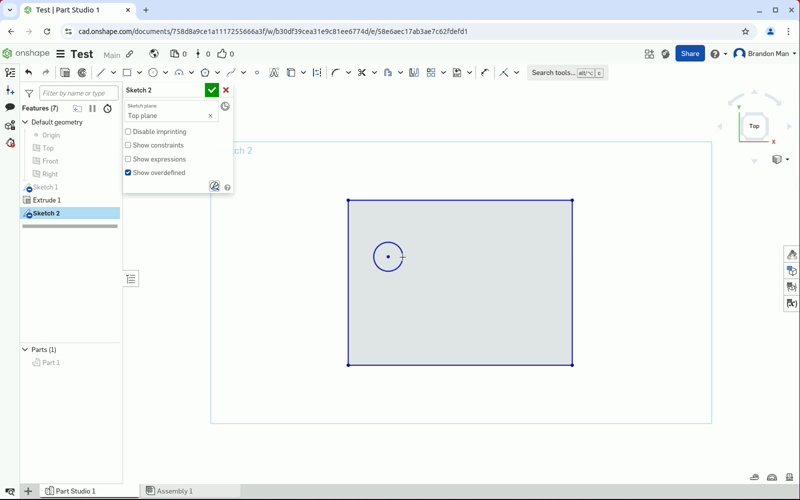
mouse_move(430, 310)
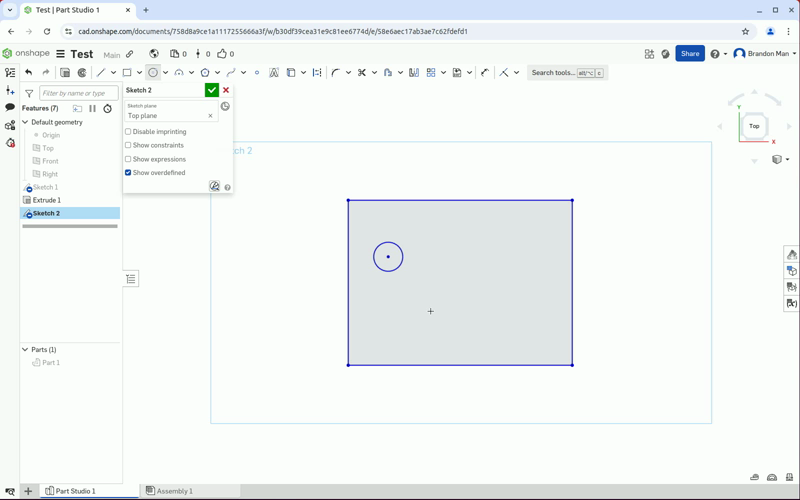
click(430, 310)
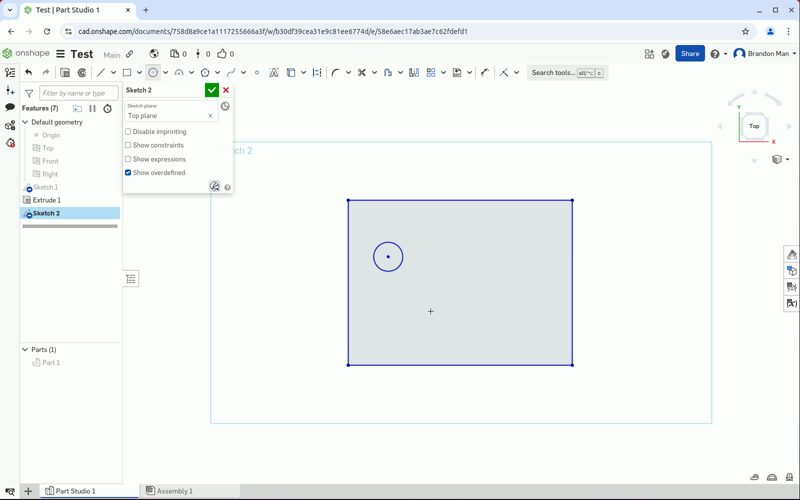
key_up(shift)
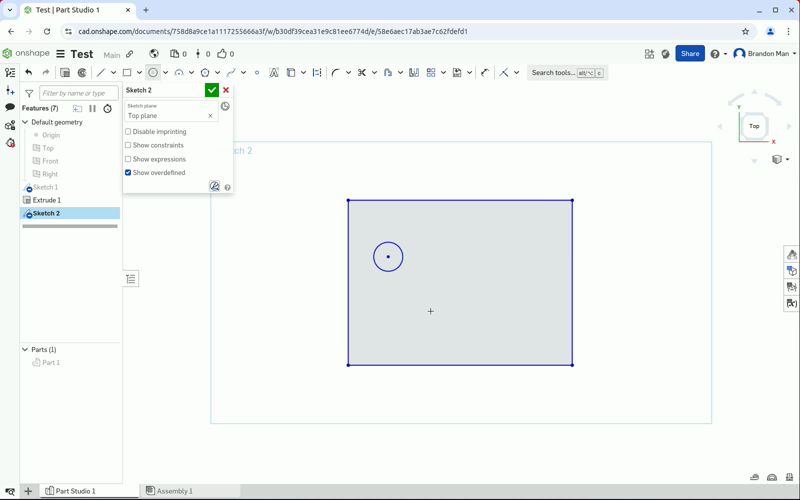
mouse_move(444, 310)
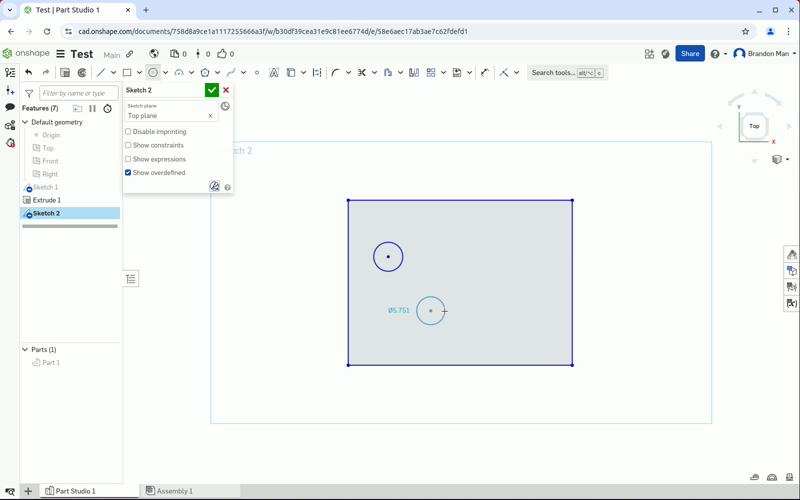
click(444, 310)
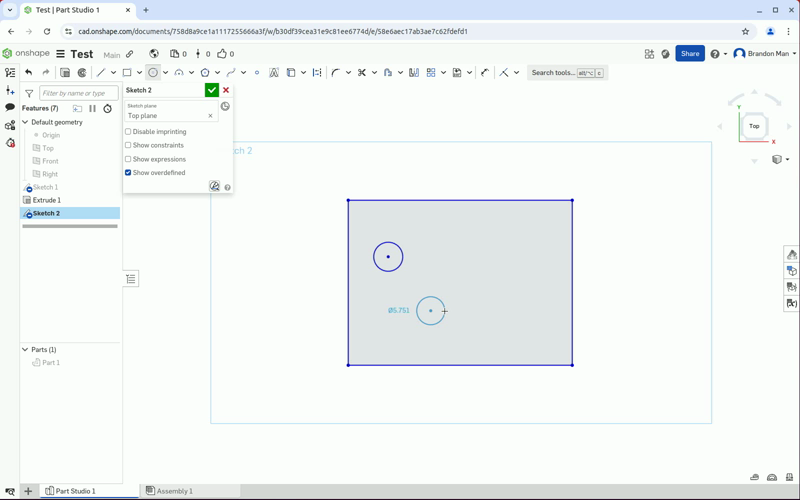
key(esc)
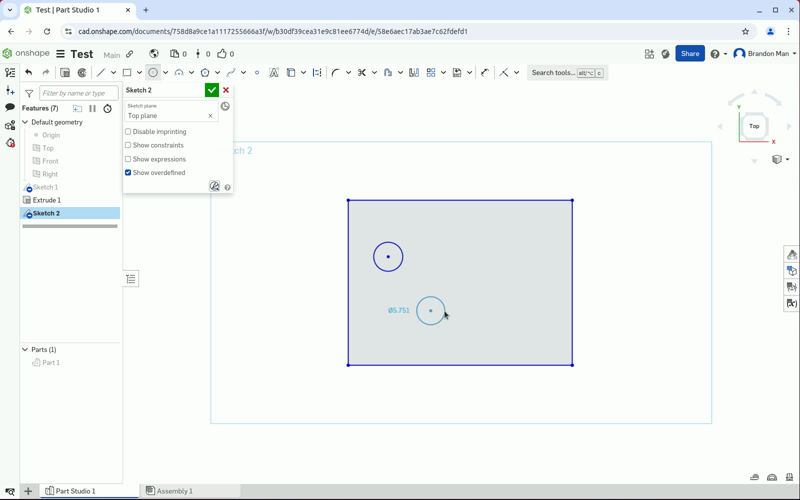
key(c)
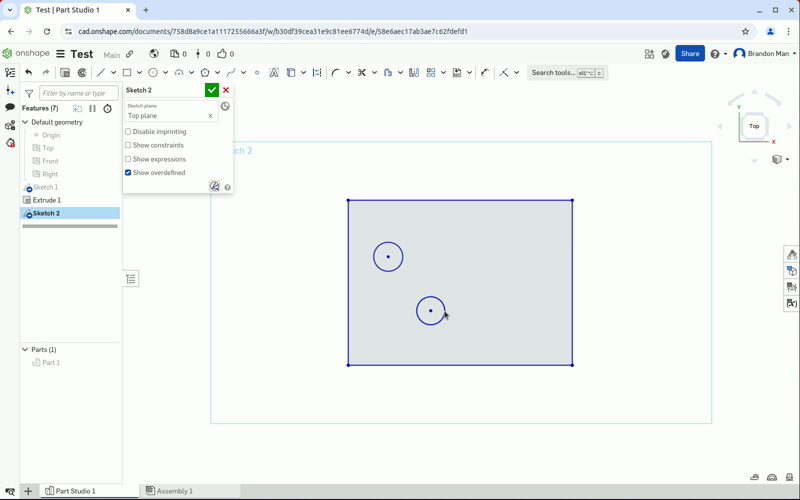
key_down(shift)
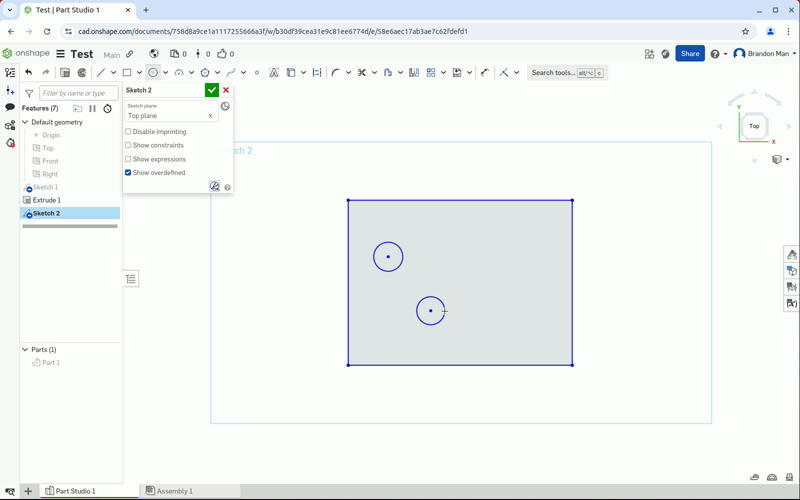
mouse_move(517, 296)
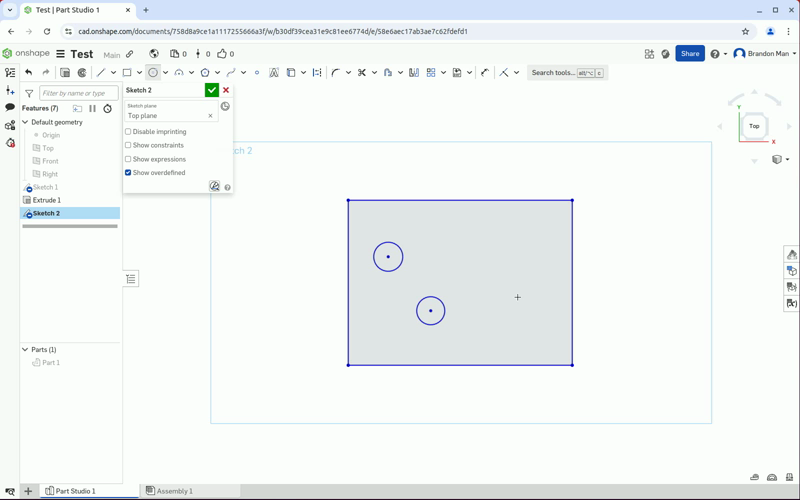
click(517, 296)
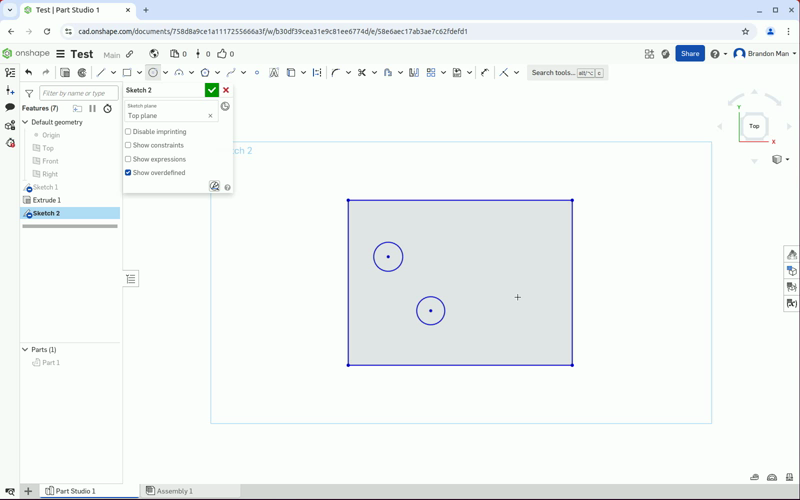
key_up(shift)
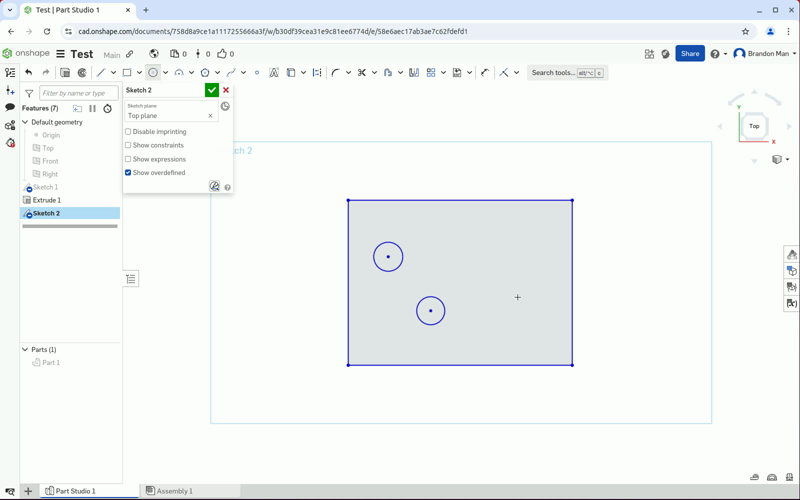
mouse_move(527, 296)
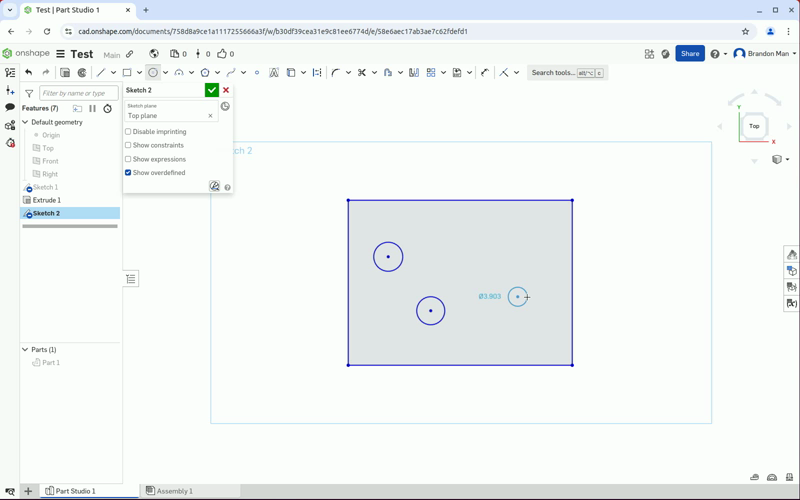
click(527, 296)
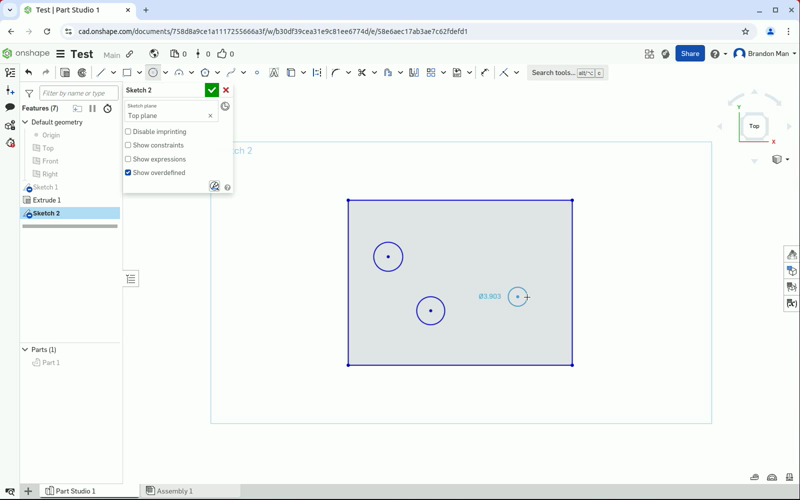
key(esc)
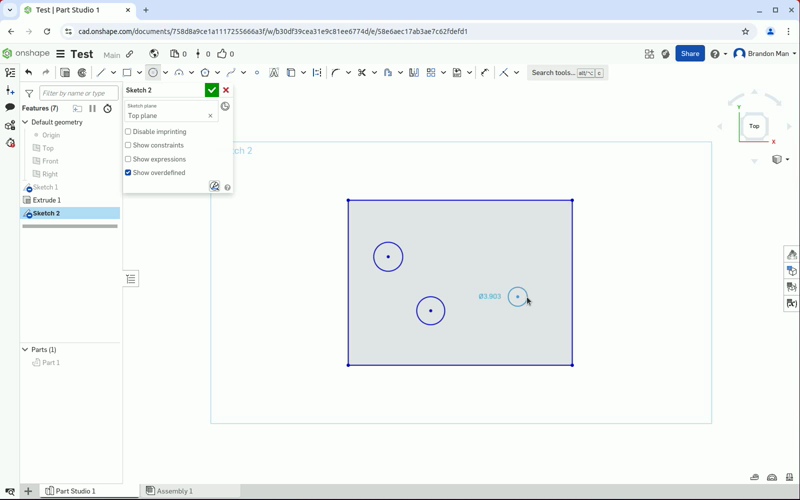
key(c)
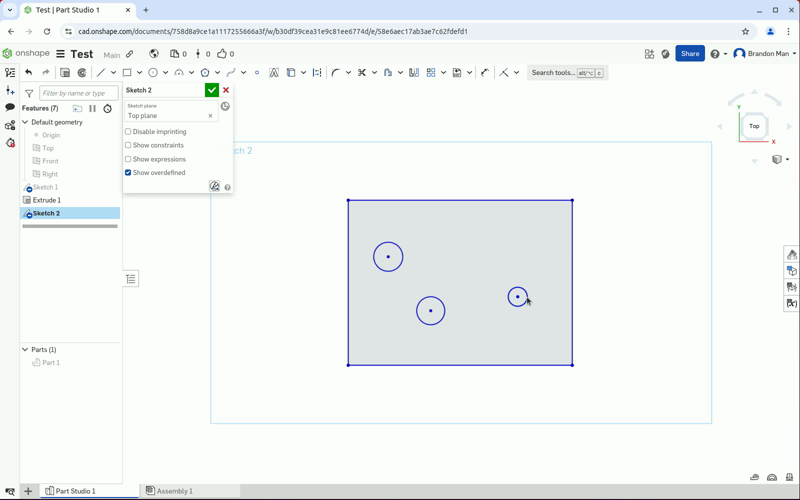
key_down(shift)
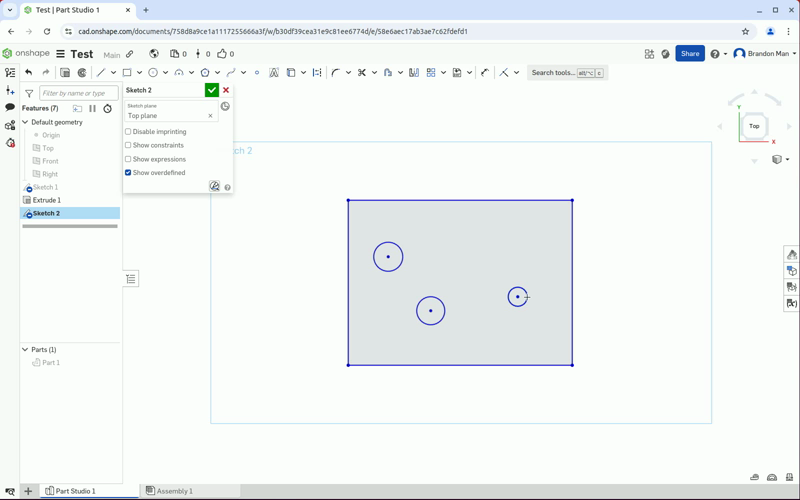
mouse_move(517, 237)
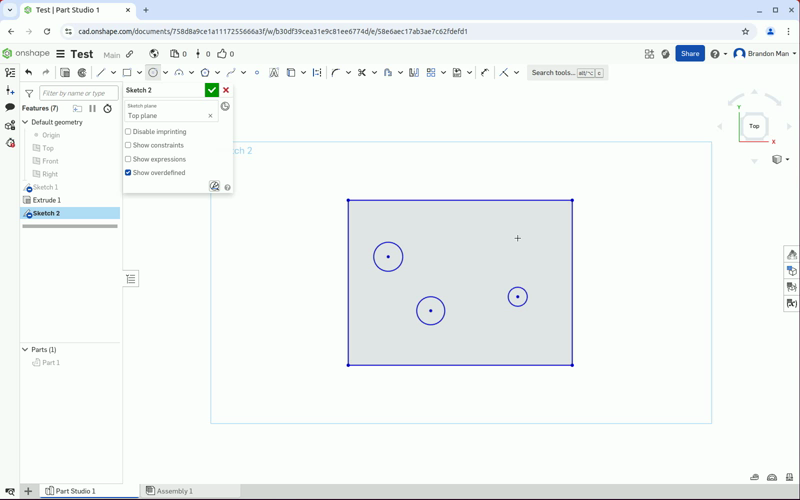
click(517, 237)
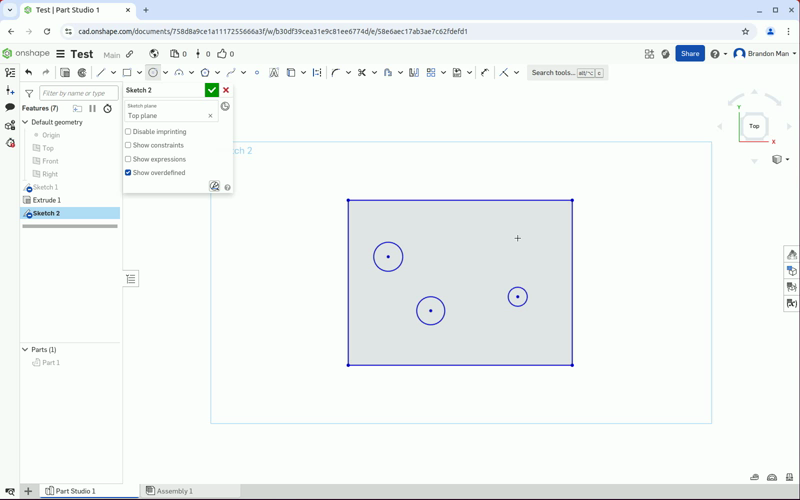
key_up(shift)
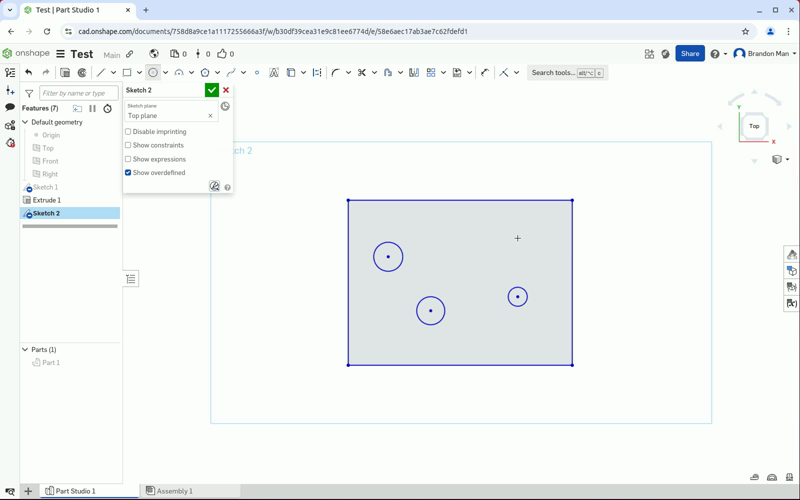
mouse_move(525, 237)
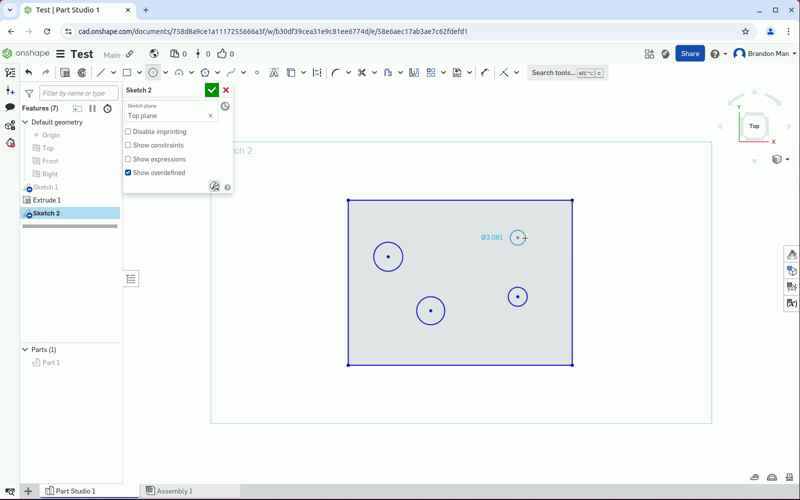
click(525, 237)
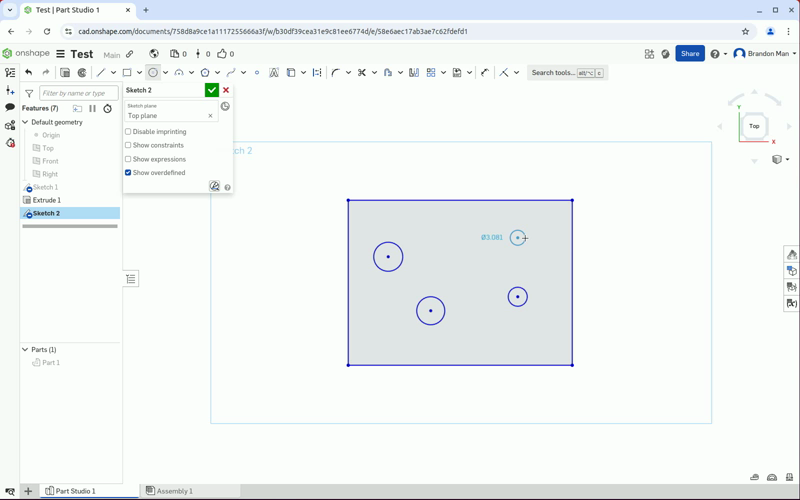
key(esc)
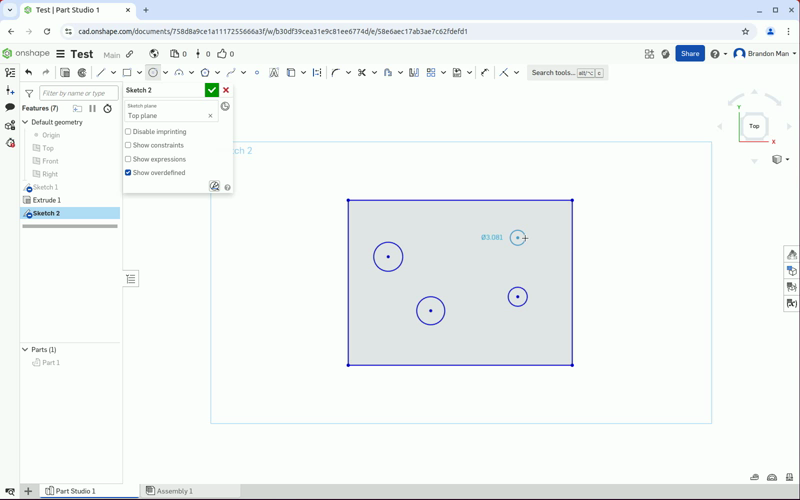
mouse_move(525, 330)
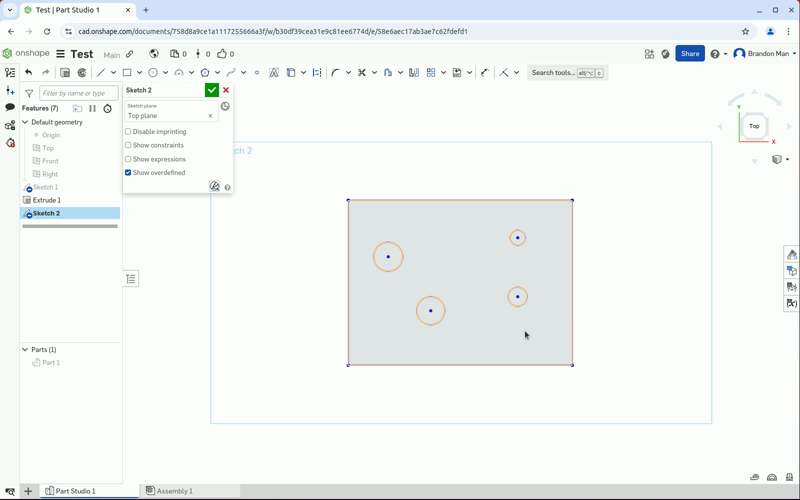
click(525, 330)
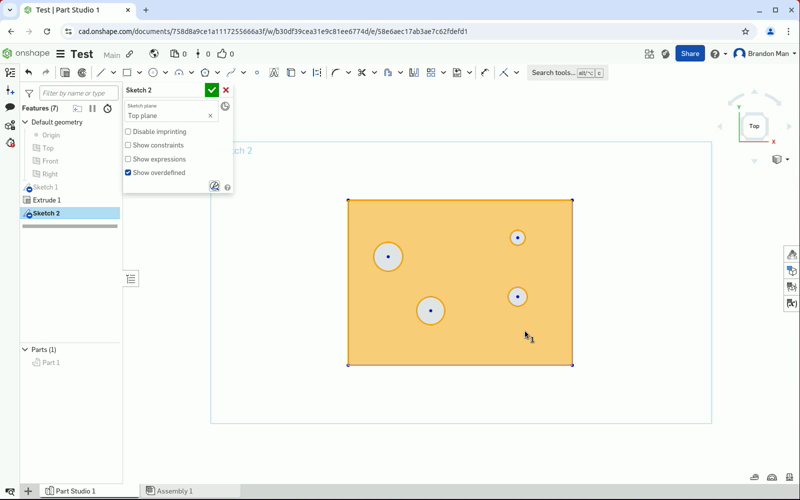
mouse_move(73, 352)
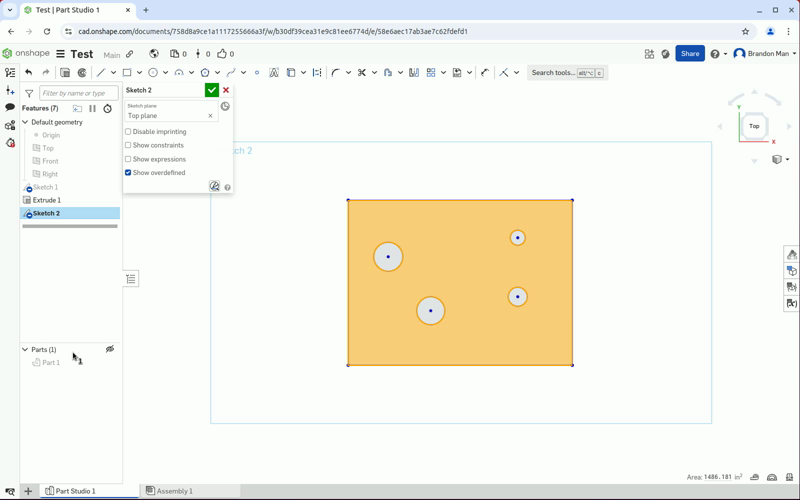
key(shift+y)
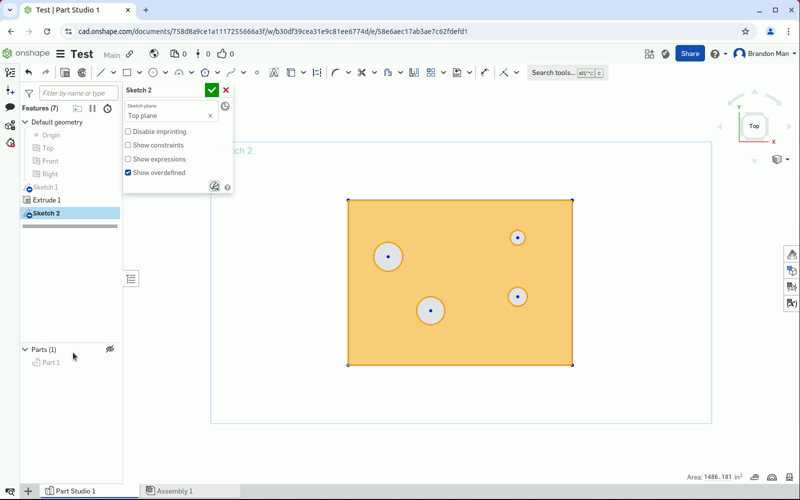
key(shift+e)
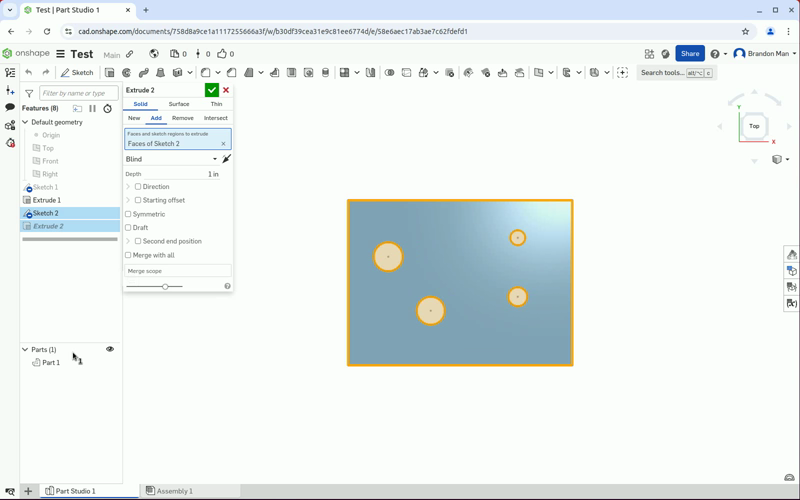
mouse_move(143, 106)
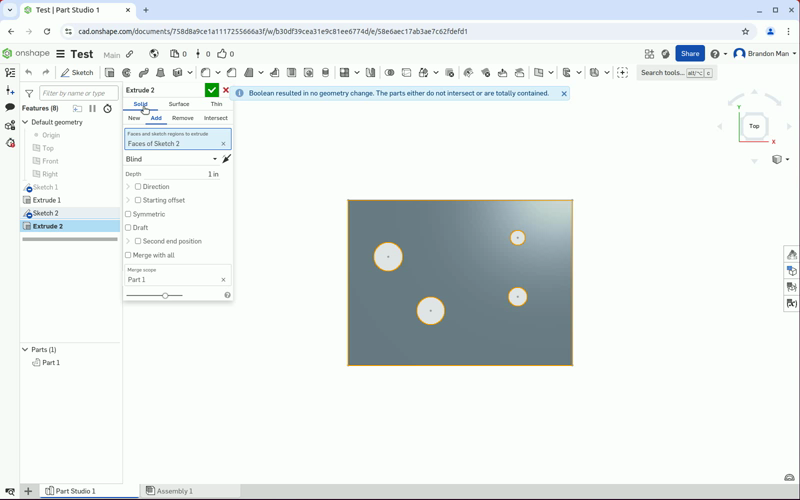
click(143, 106)
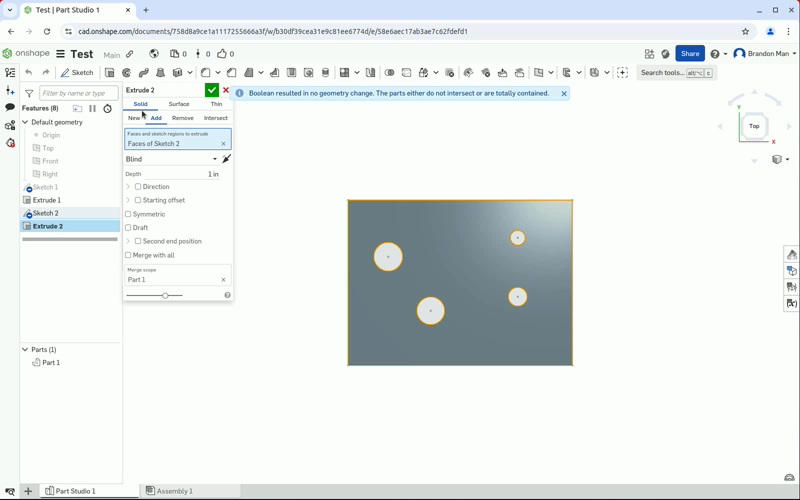
mouse_move(137, 120)
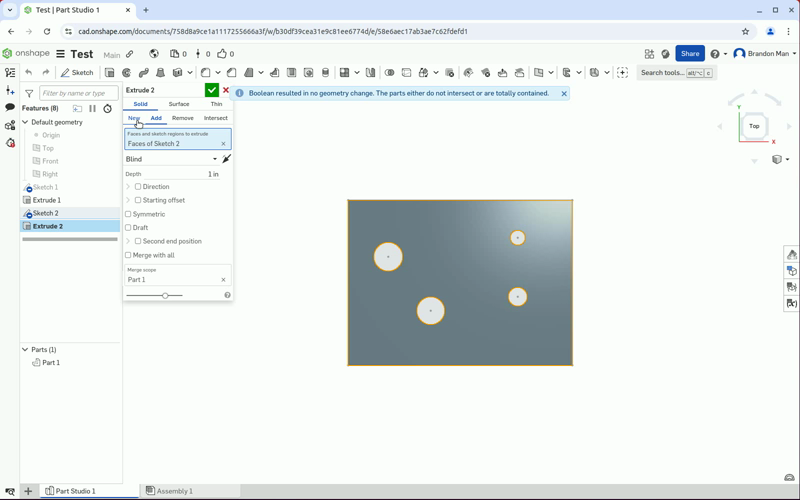
click(137, 120)
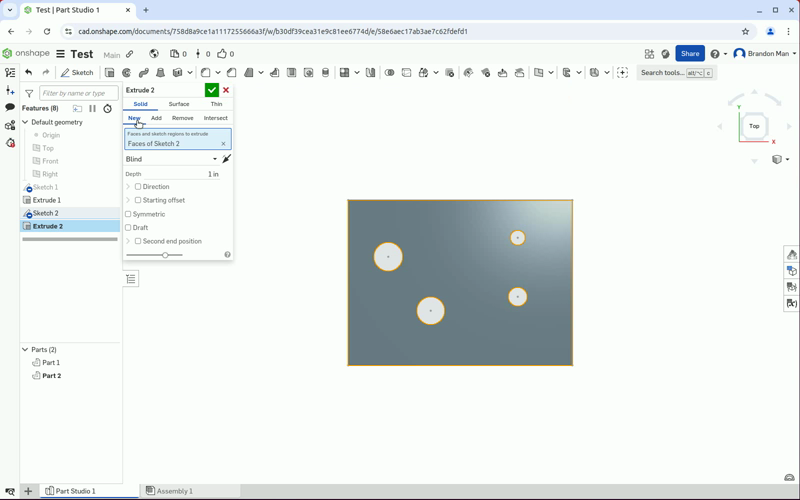
key(tab, 4)
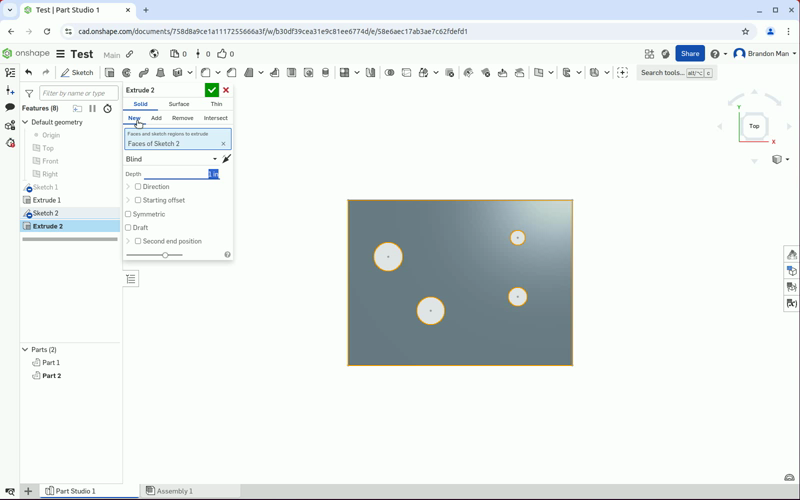
text(2.889)
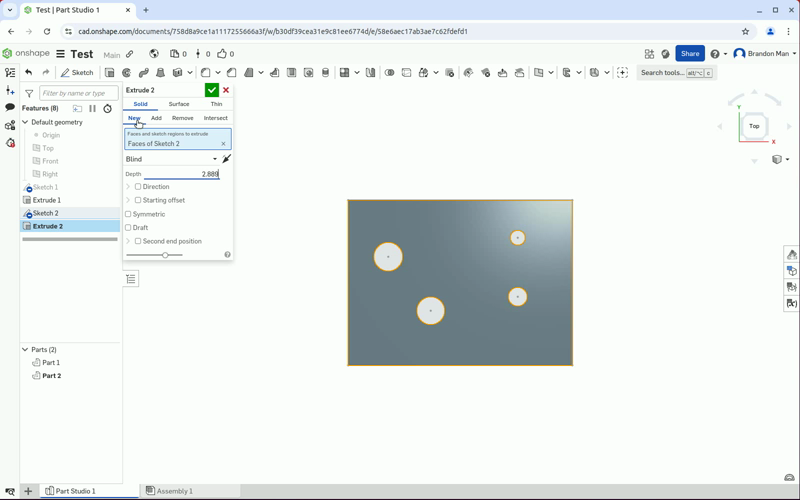
key(enter)
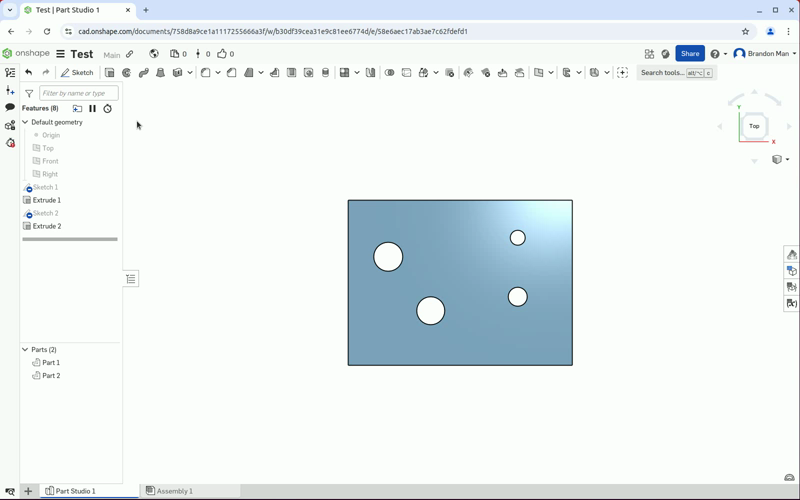
key(shift+h)
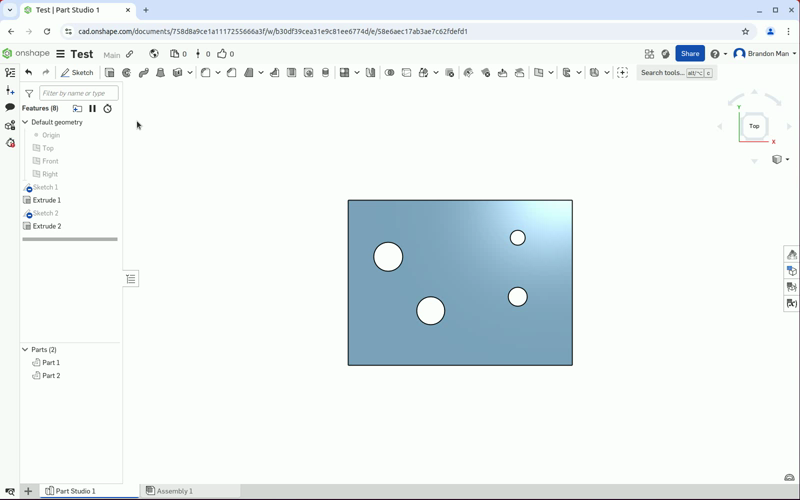
key(shift+h)
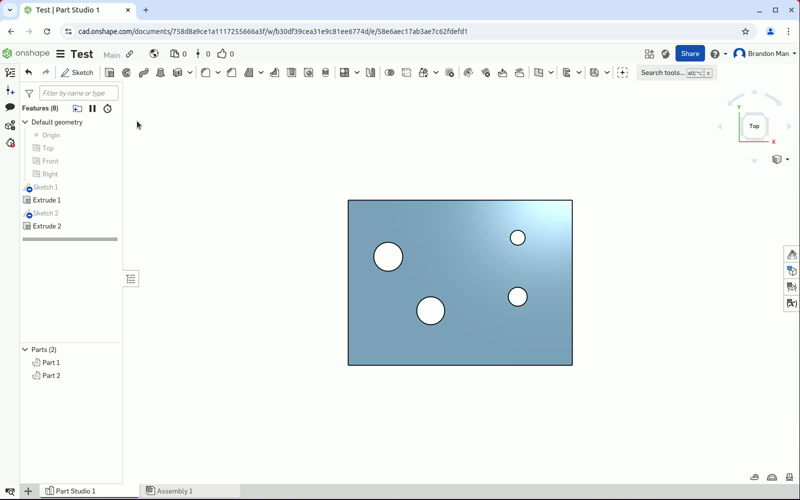
mouse_move(73, 189)
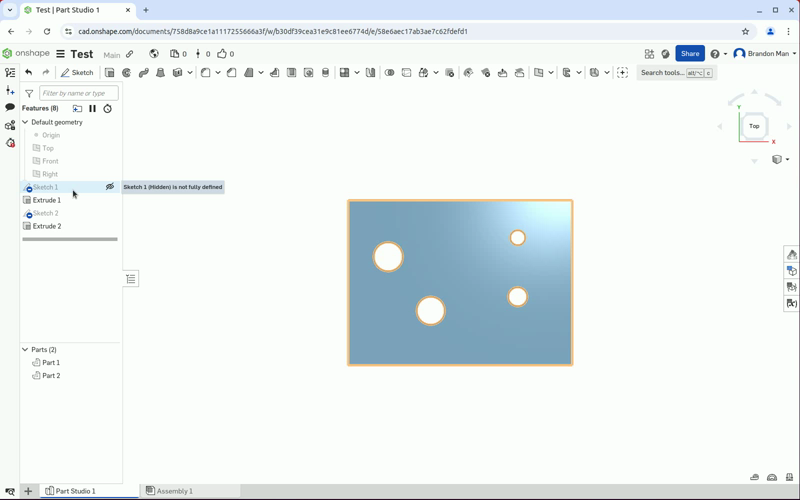
click(73, 189)
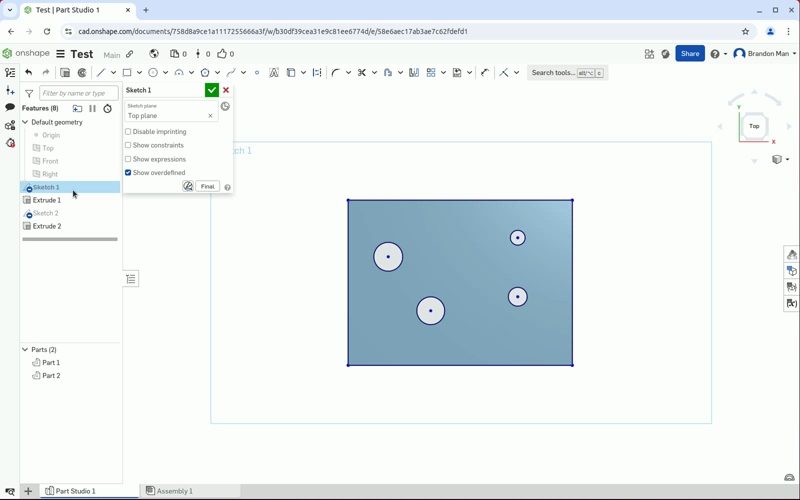
mouse_move(229, 92)
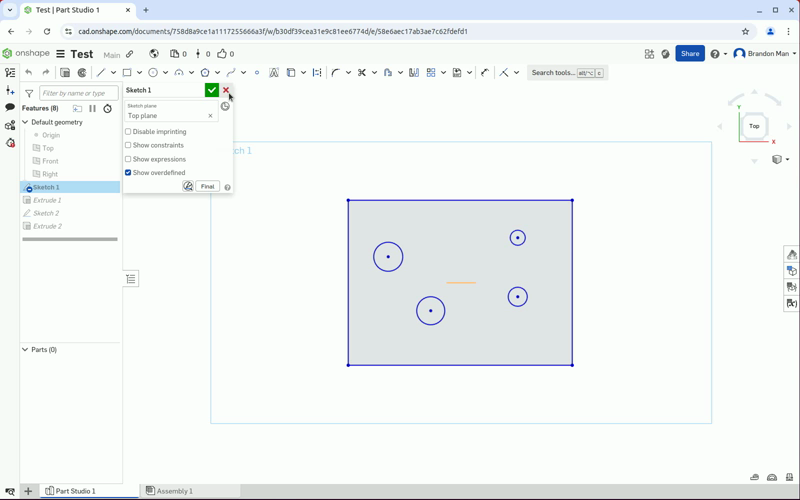
click(229, 92)
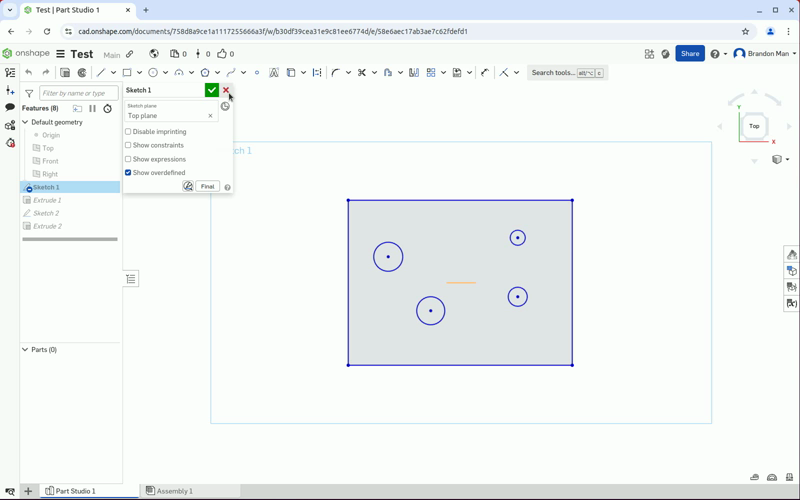
key(shift+s)
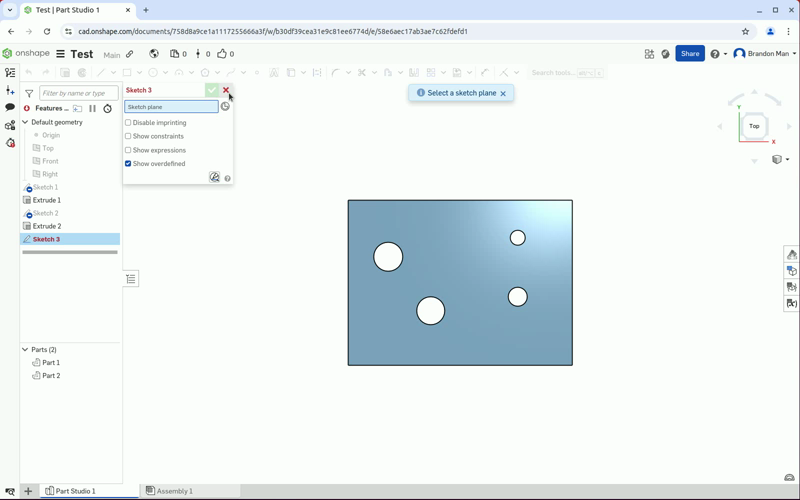
mouse_move(73, 150)
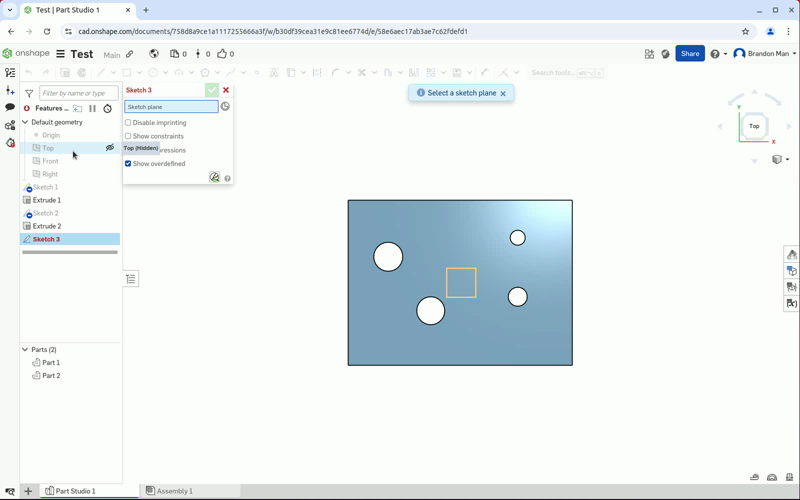
click(73, 150)
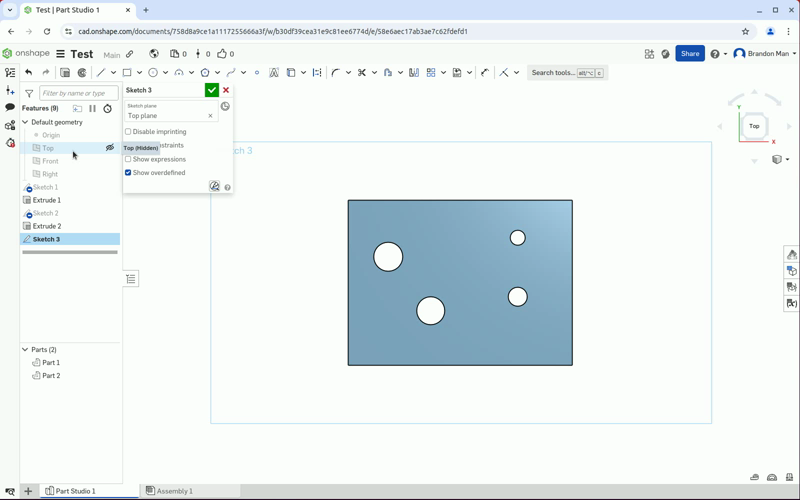
mouse_move(73, 352)
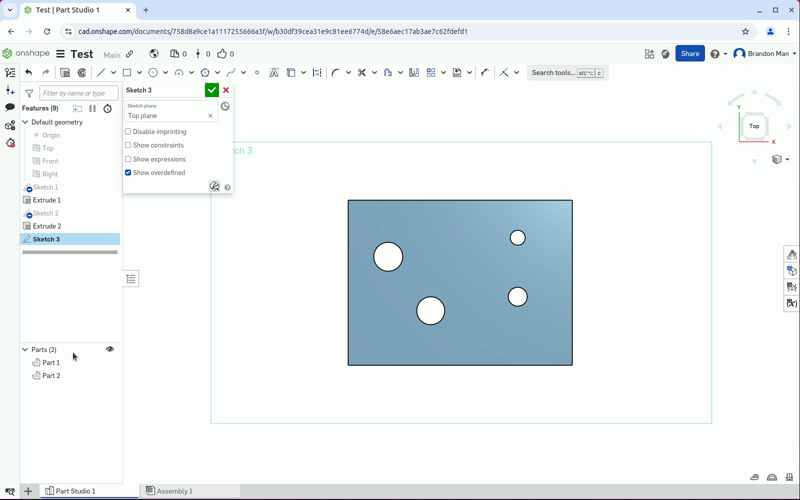
key(y)
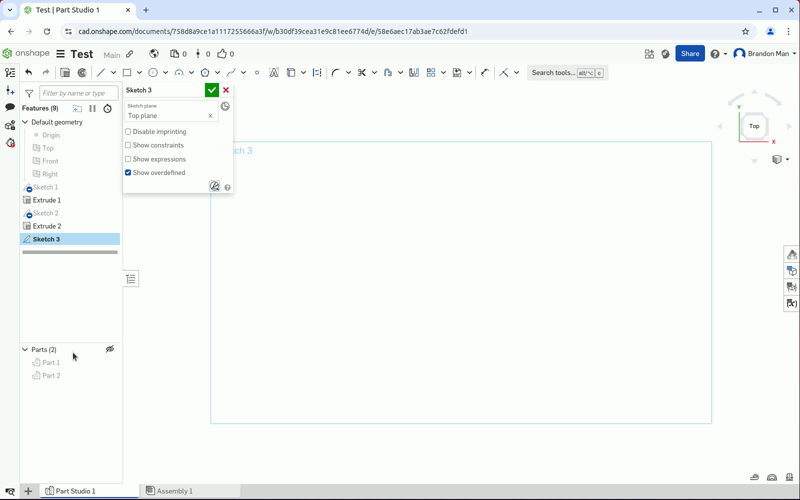
key(l)
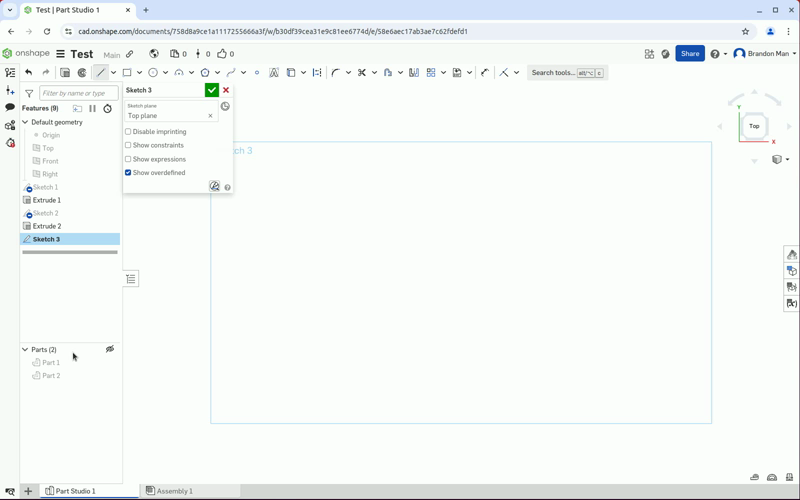
key_down(shift)
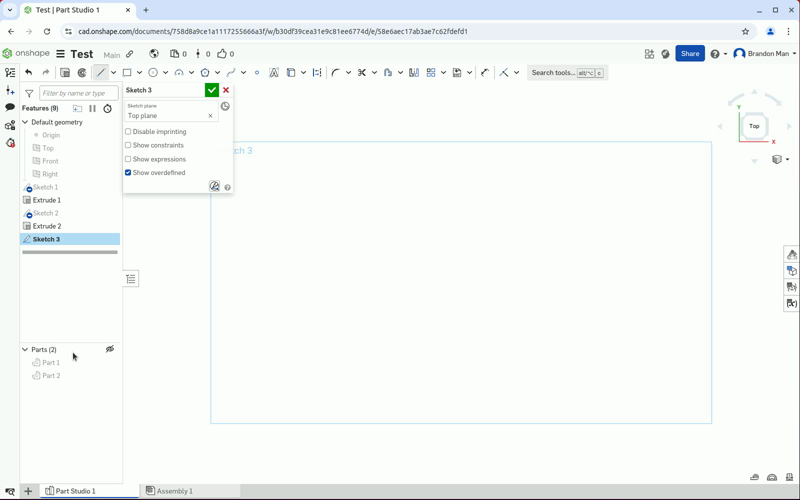
mouse_move(348, 365)
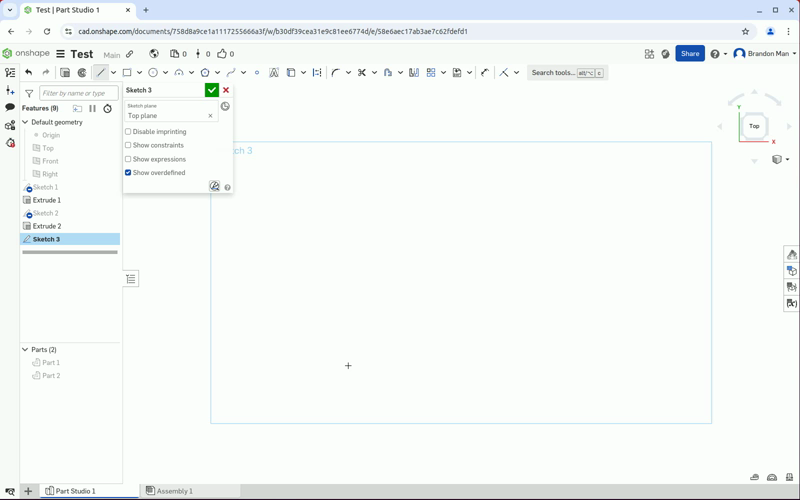
click(348, 365)
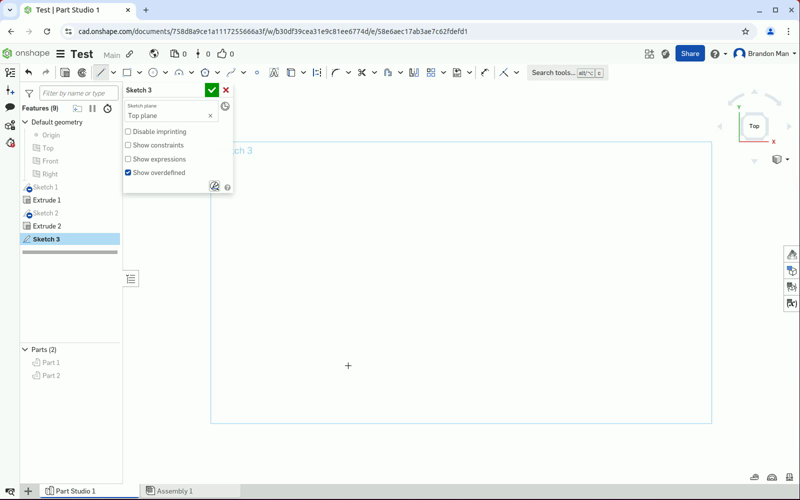
key_up(shift)
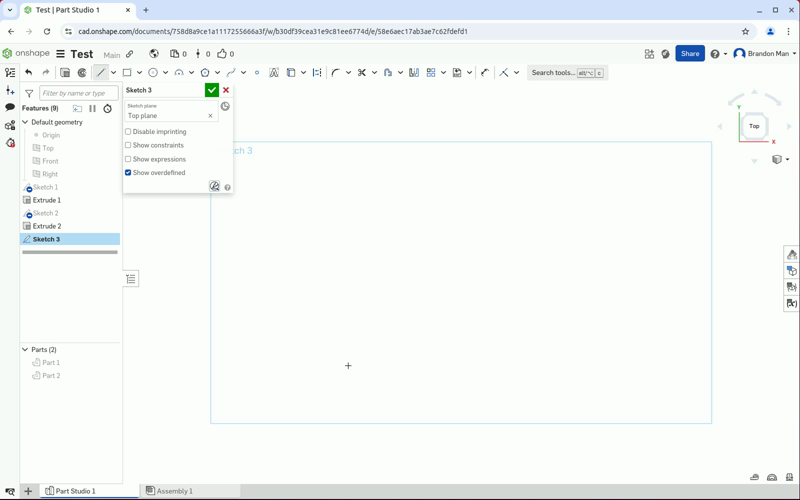
key_down(shift)
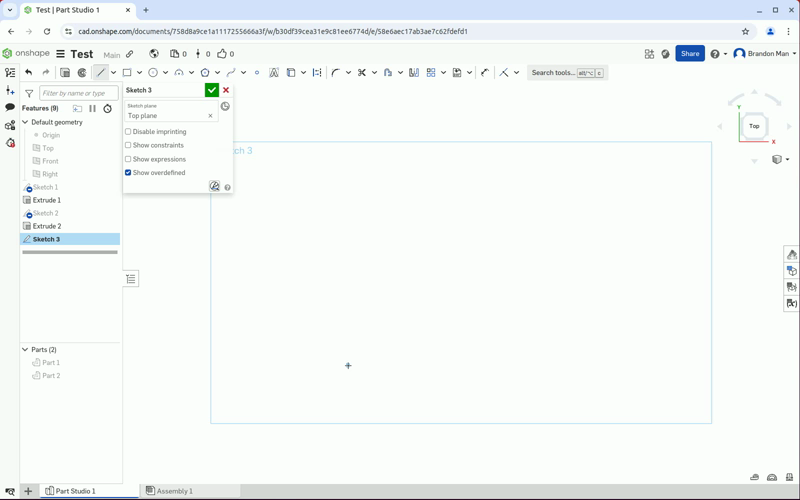
mouse_move(572, 365)
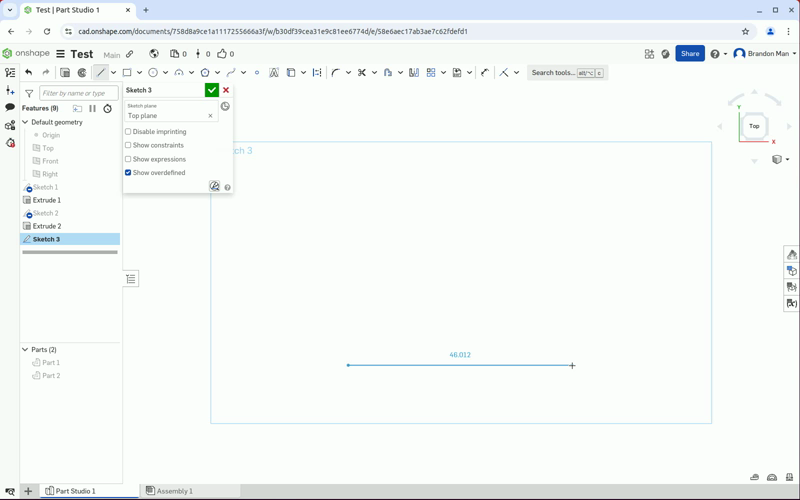
click(572, 365)
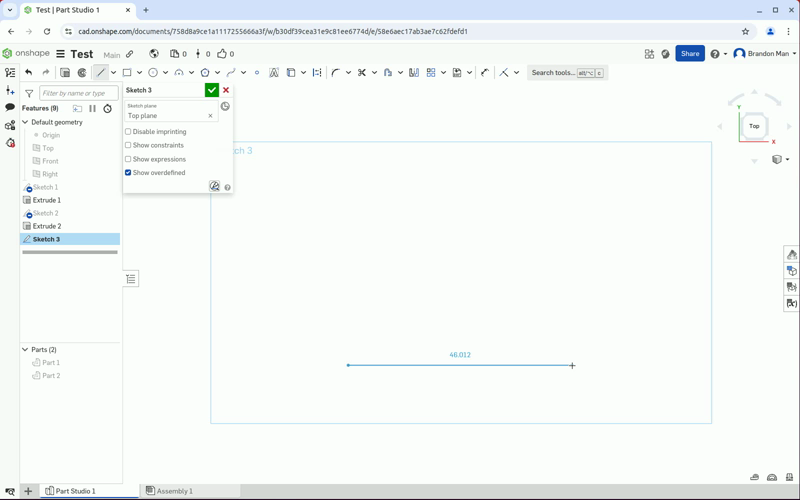
key_up(shift)
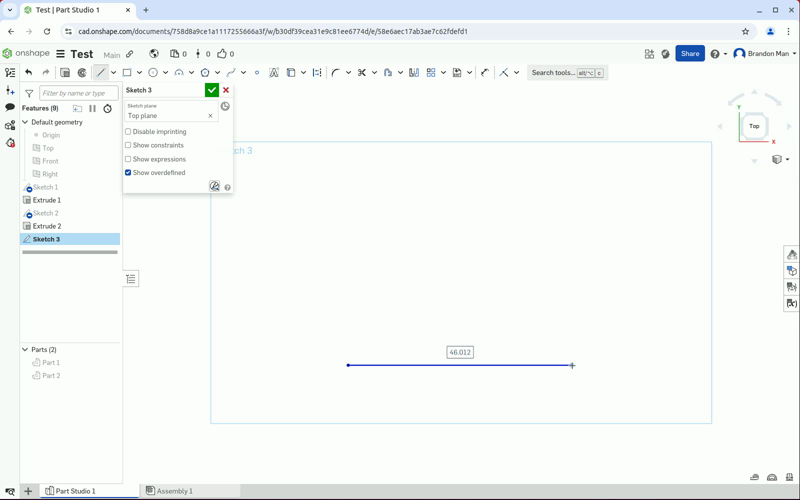
key_down(shift)
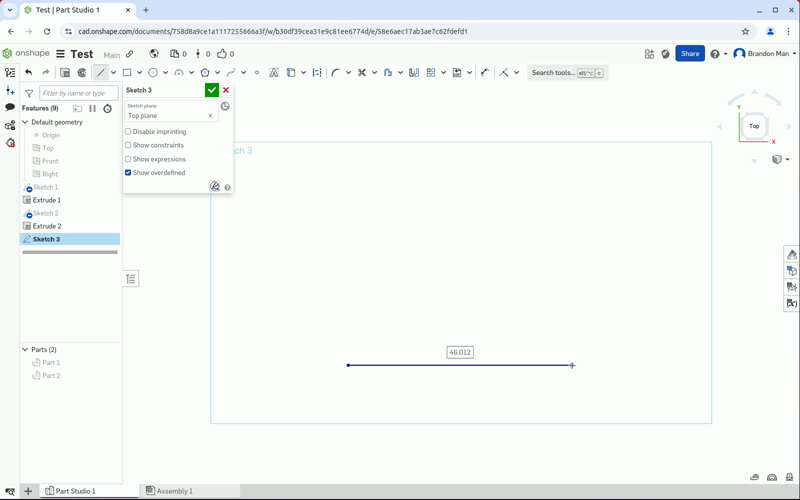
mouse_move(572, 200)
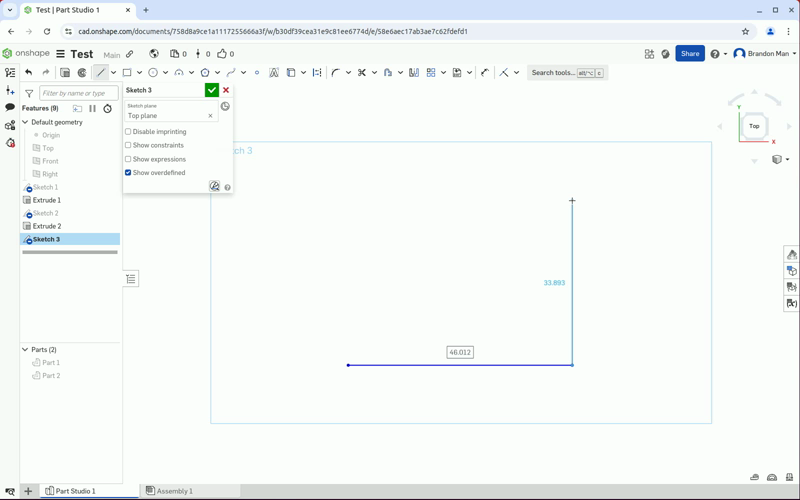
click(572, 200)
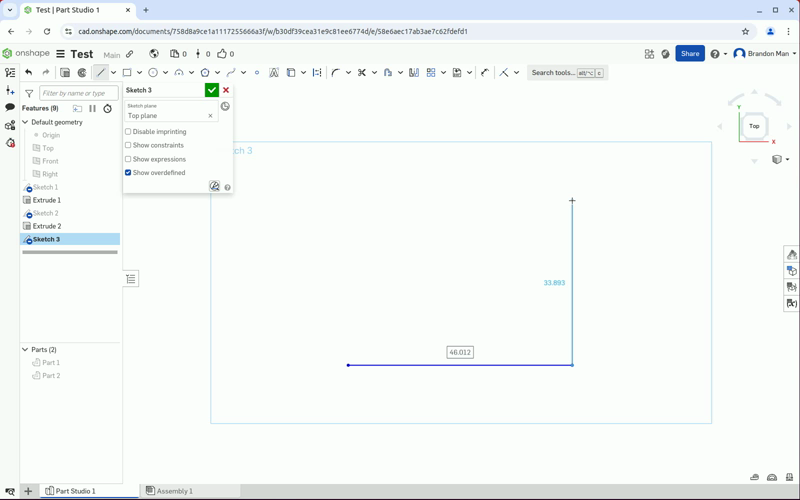
key_up(shift)
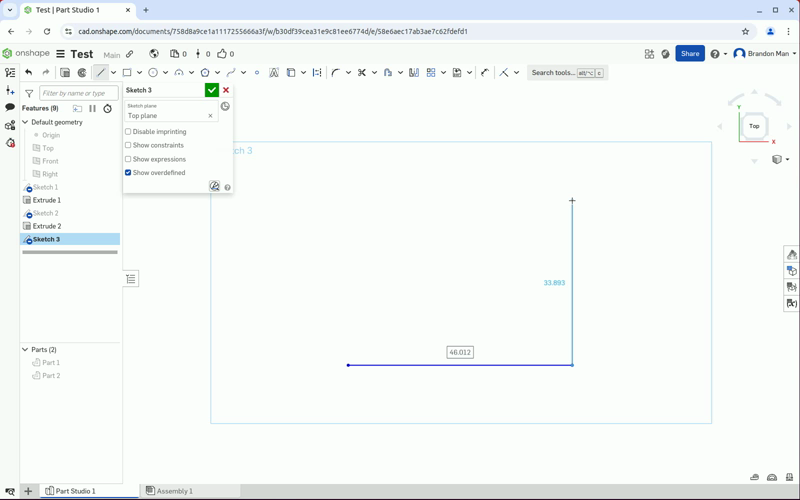
key_down(shift)
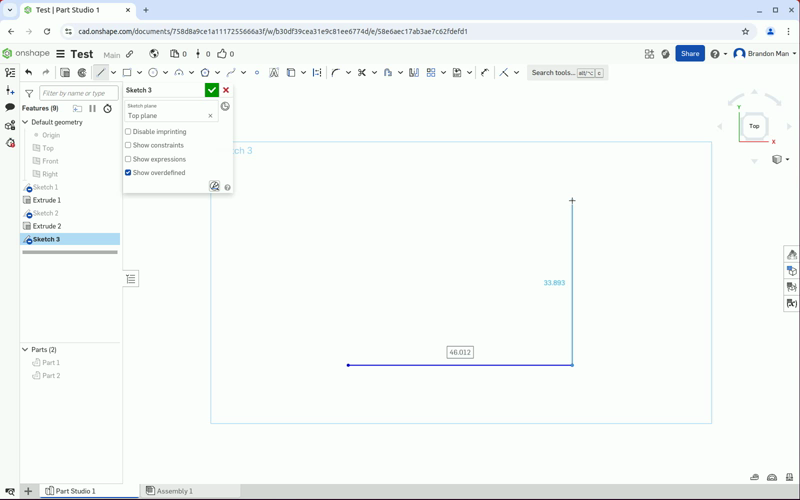
mouse_move(348, 200)
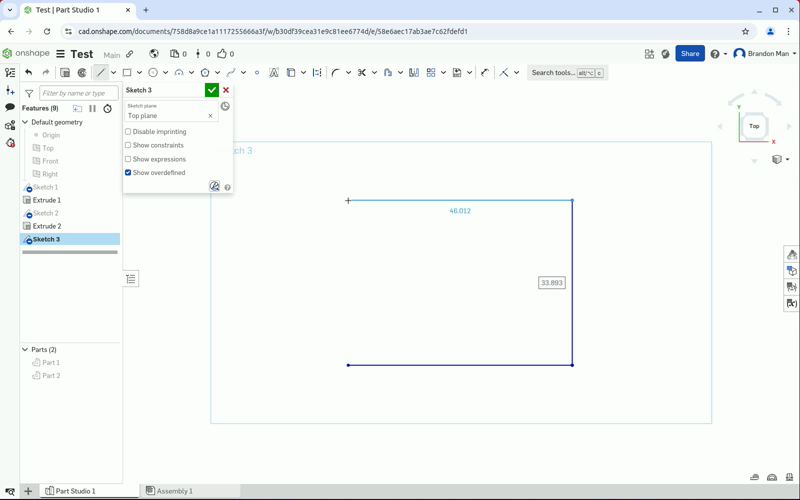
click(348, 200)
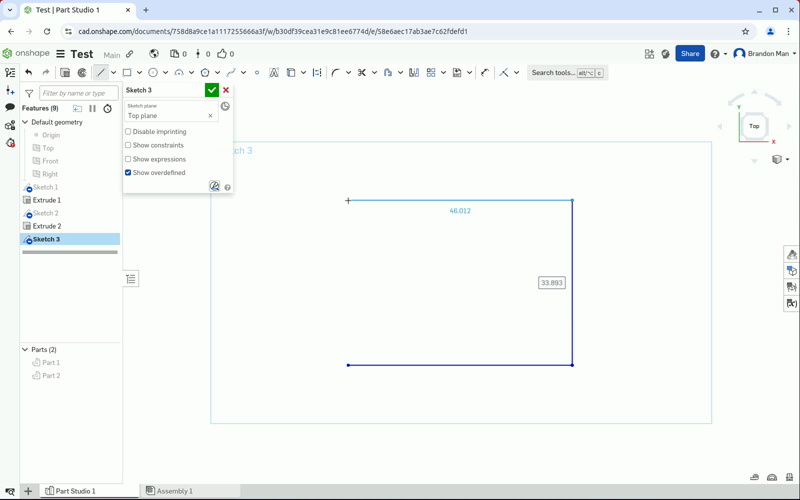
key_up(shift)
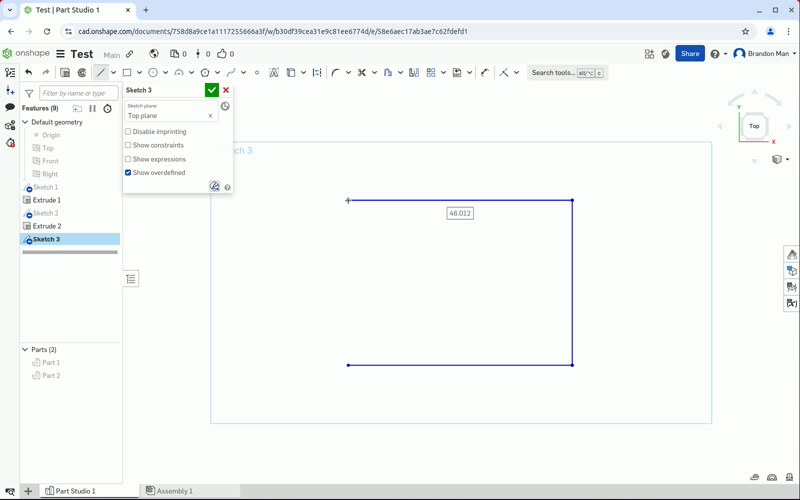
key_down(shift)
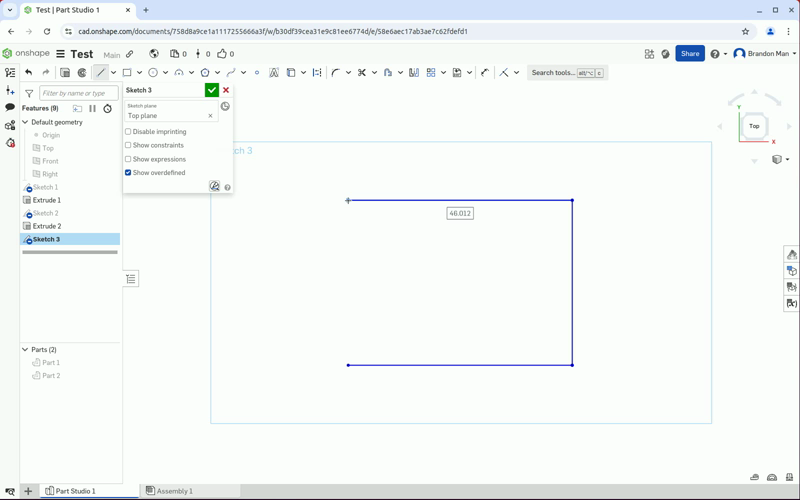
mouse_move(348, 365)
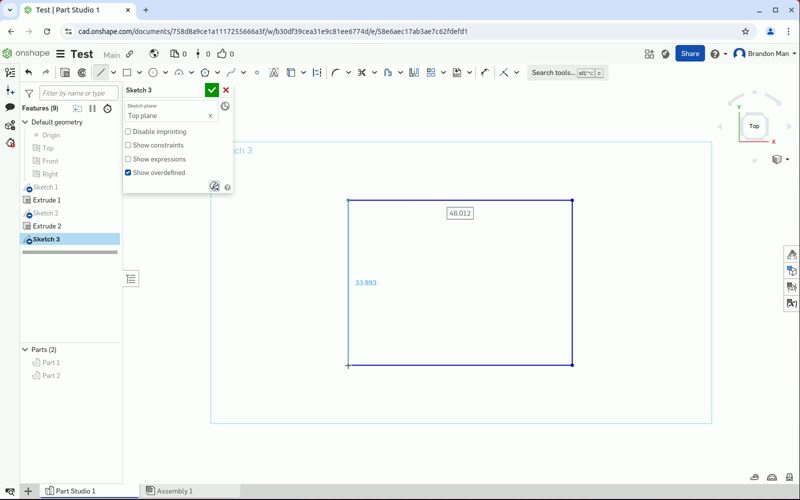
key_up(shift)
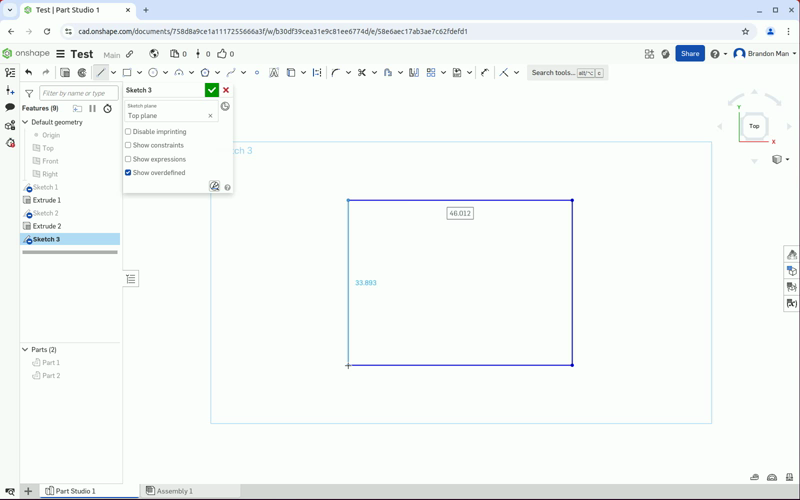
click(348, 365)
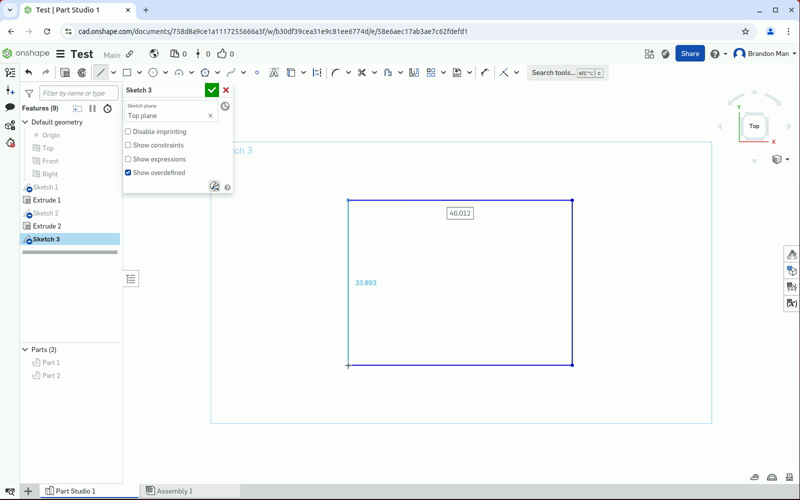
key(esc)
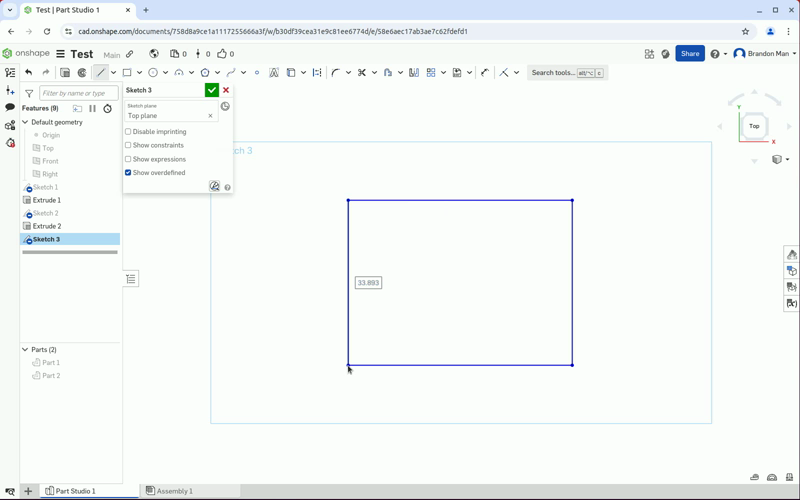
key(c)
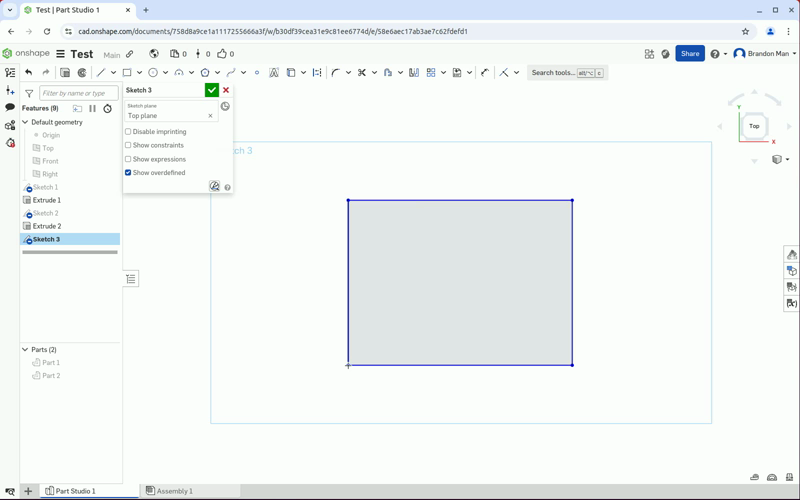
key_down(shift)
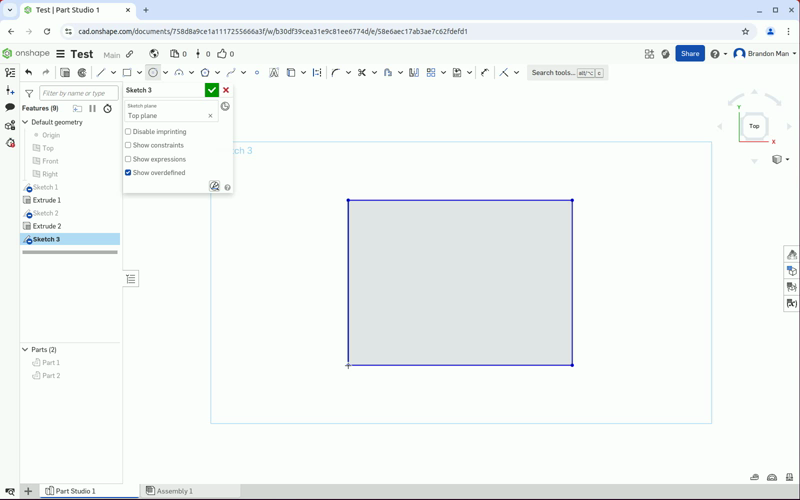
mouse_move(388, 256)
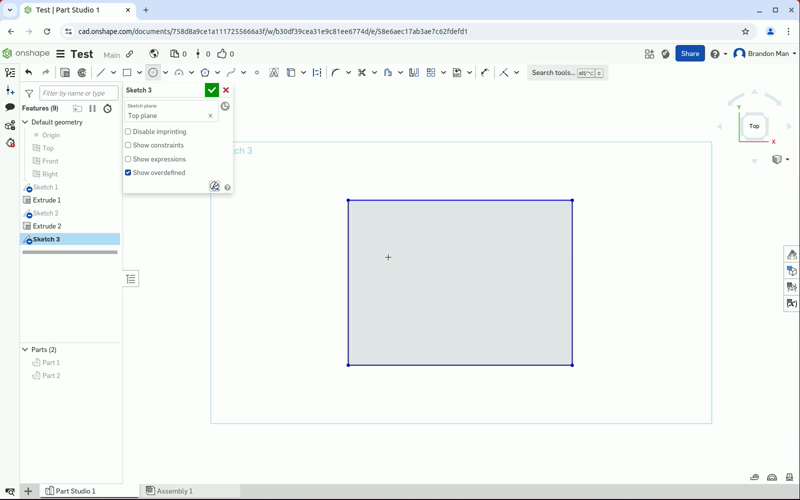
click(388, 256)
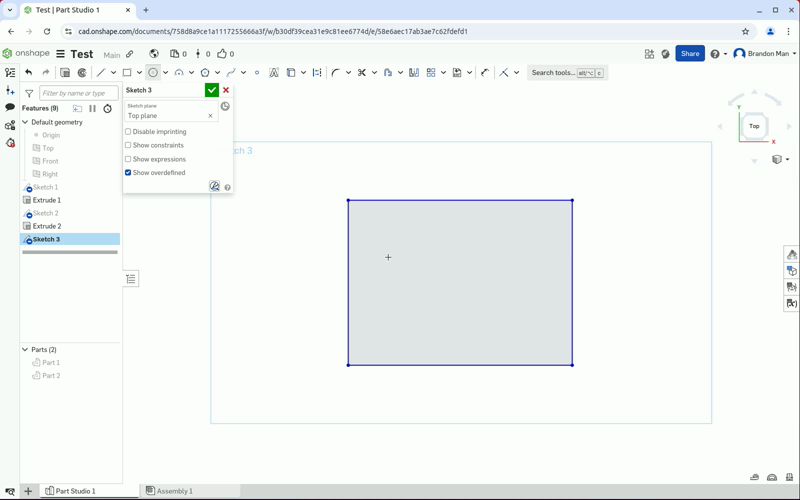
key_up(shift)
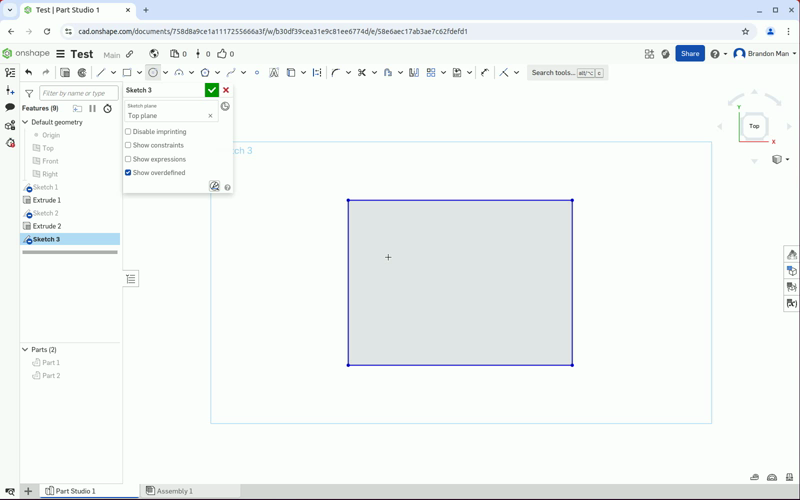
mouse_move(402, 256)
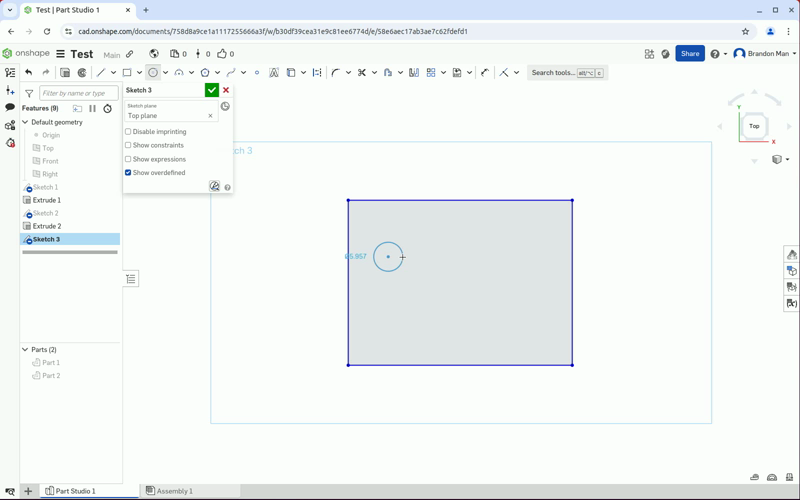
click(402, 256)
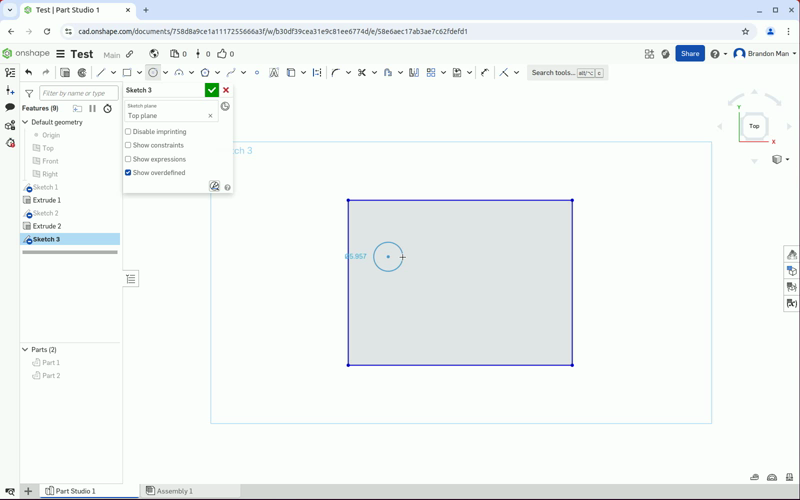
key(esc)
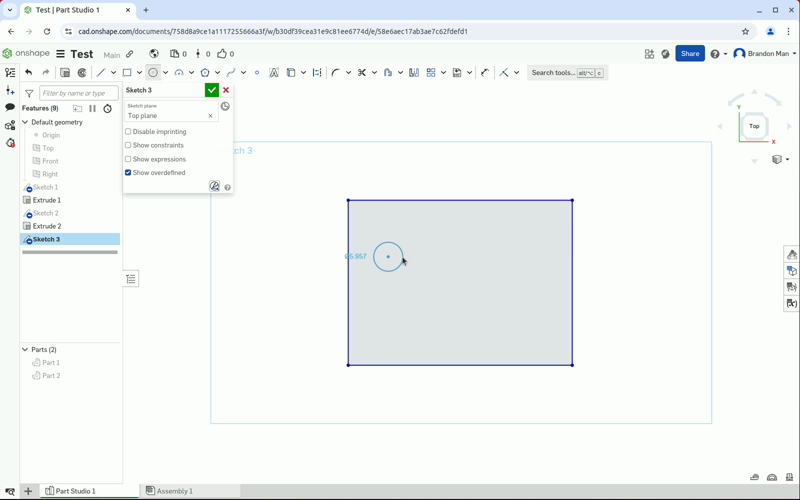
key(c)
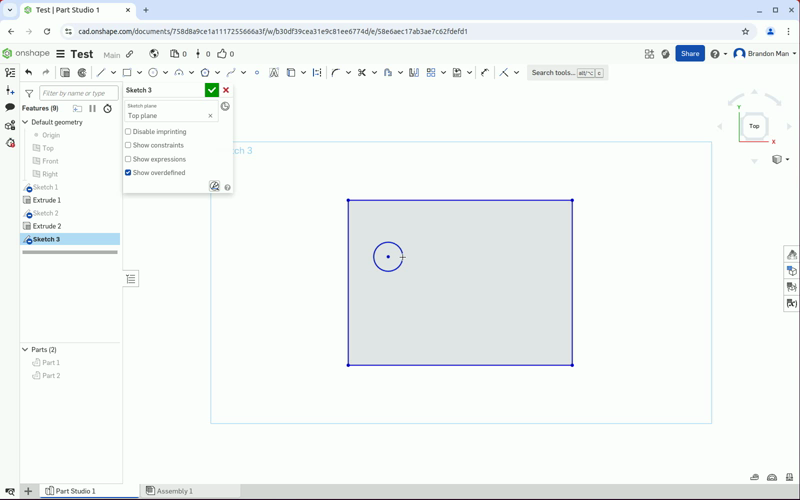
key_down(shift)
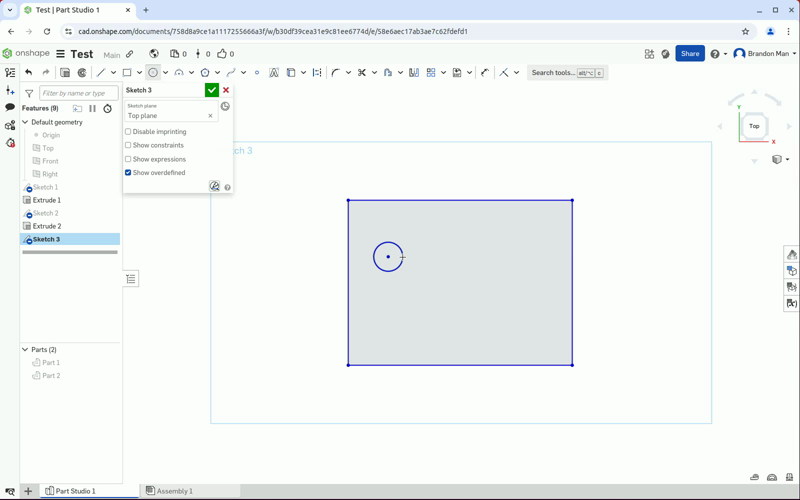
mouse_move(430, 310)
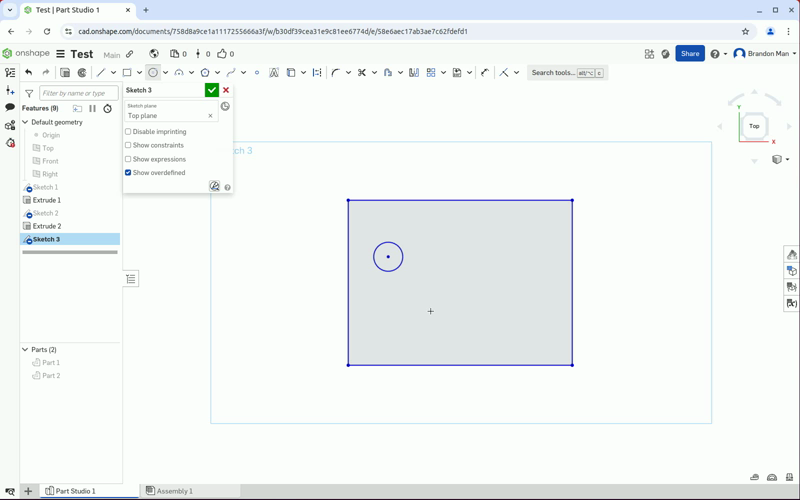
click(430, 310)
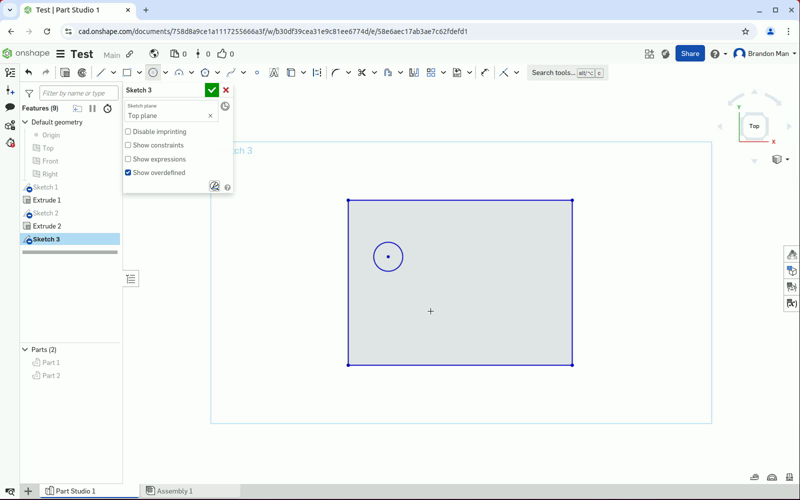
key_up(shift)
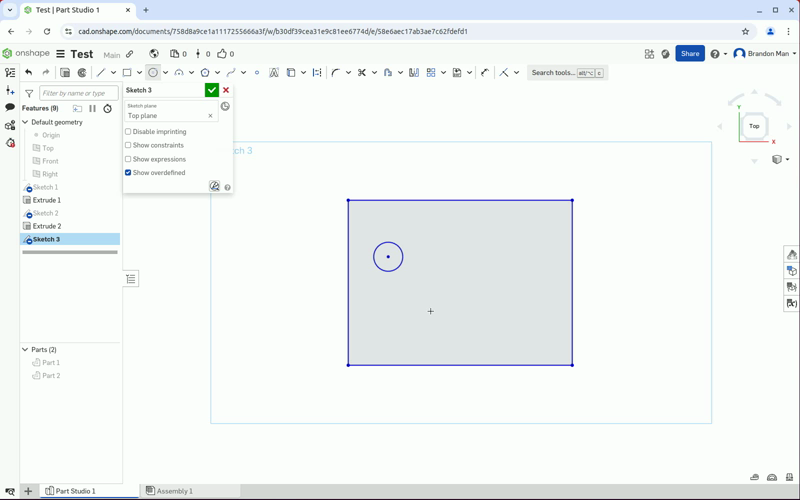
mouse_move(444, 310)
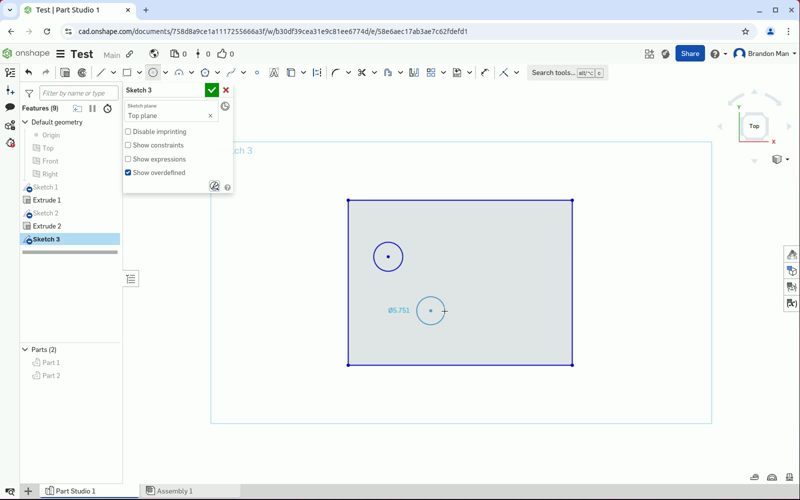
click(444, 310)
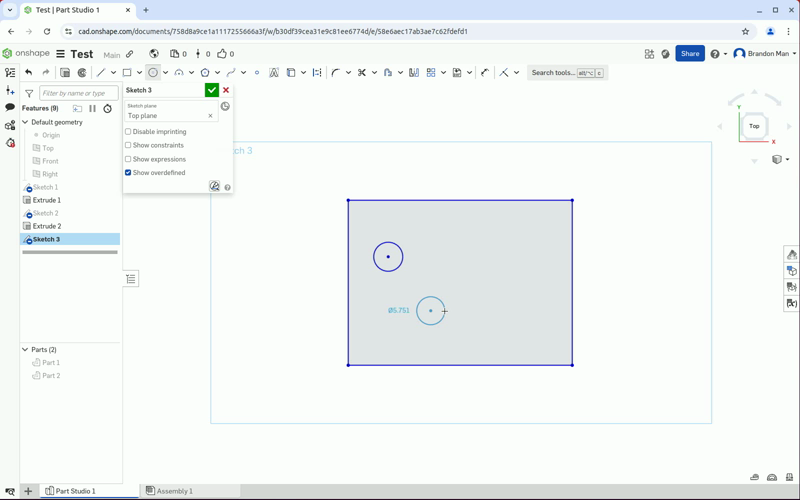
key(esc)
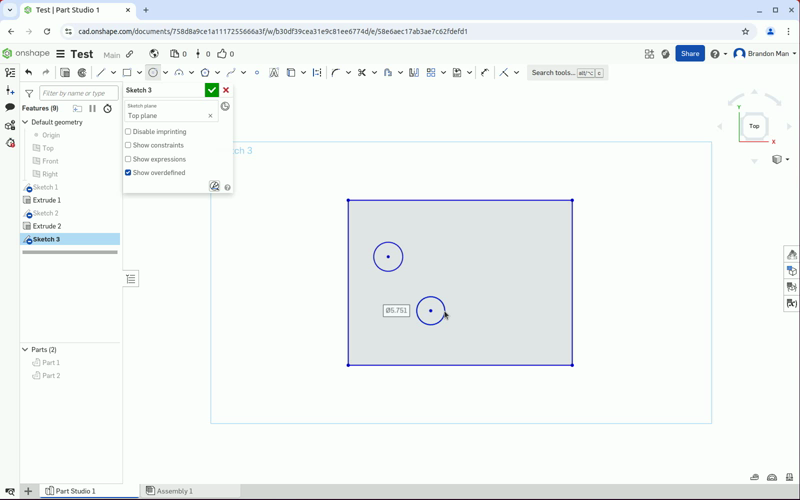
key(c)
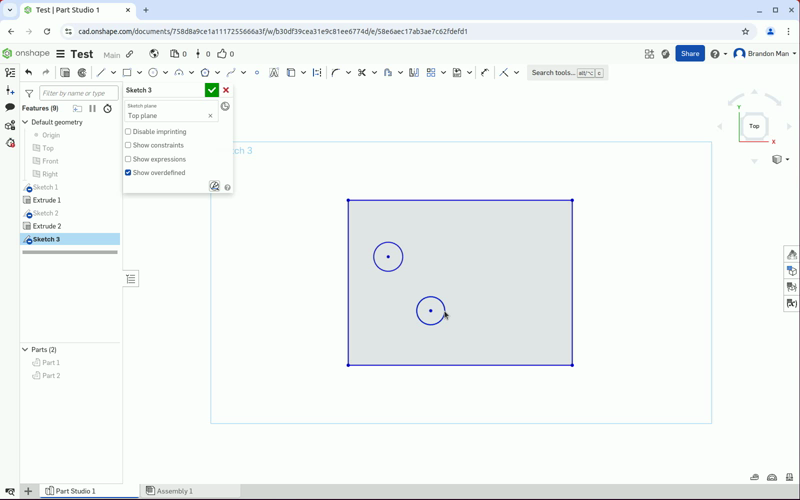
key_down(shift)
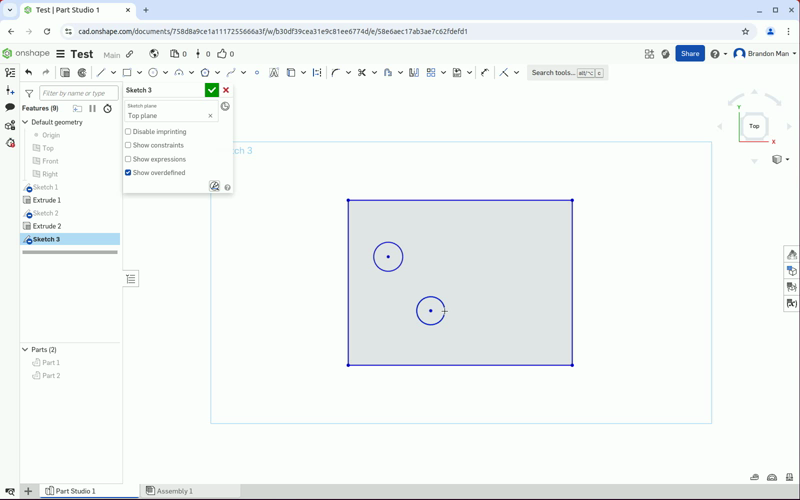
mouse_move(517, 296)
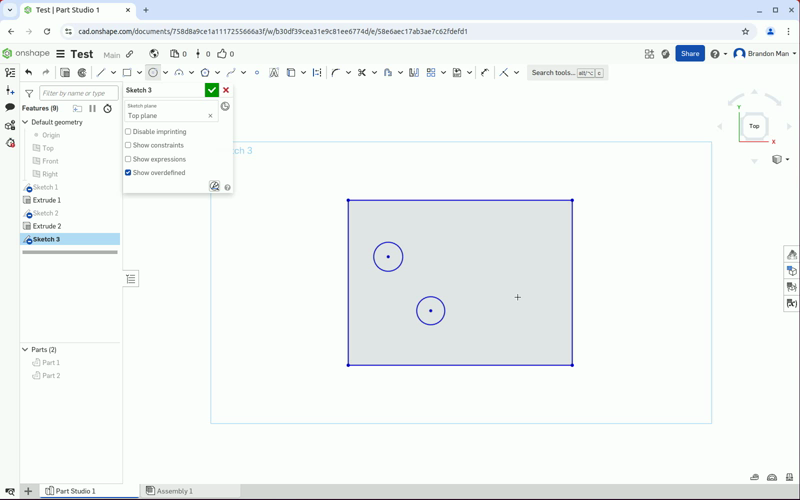
click(517, 296)
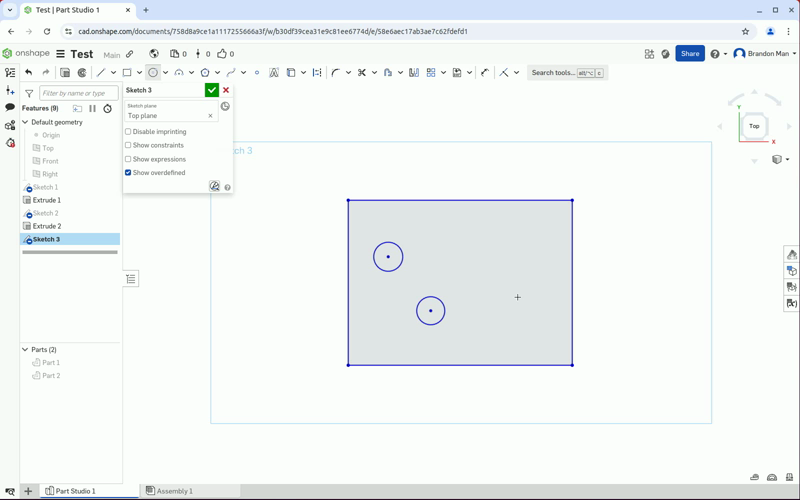
key_up(shift)
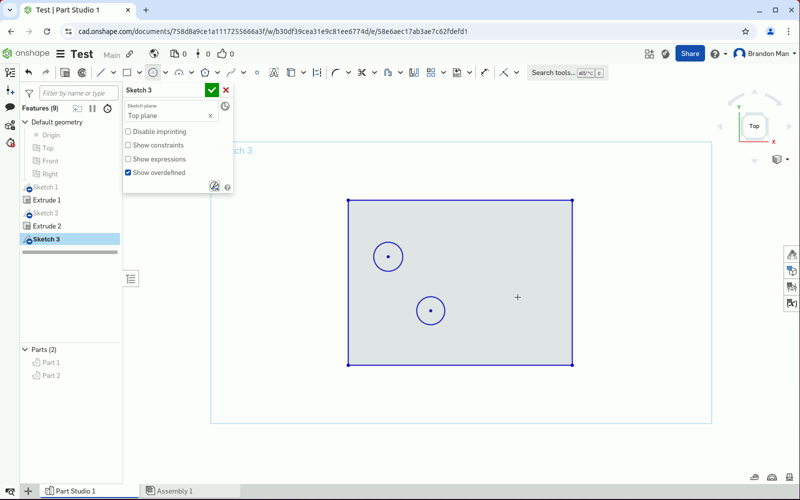
mouse_move(527, 296)
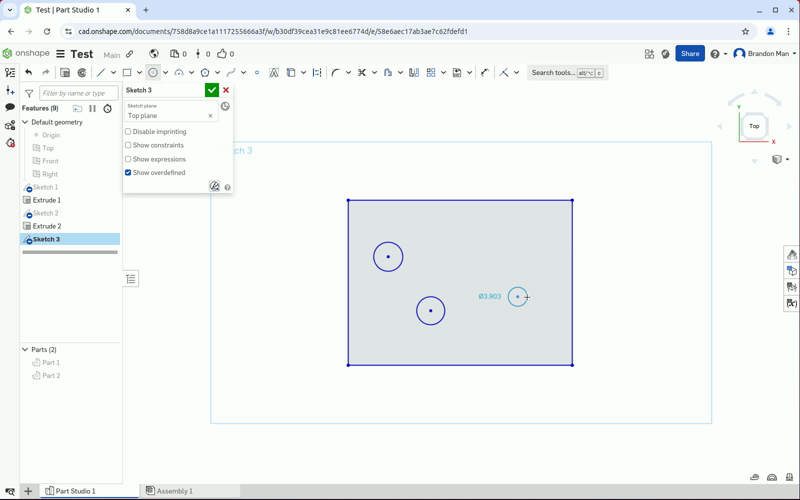
click(527, 296)
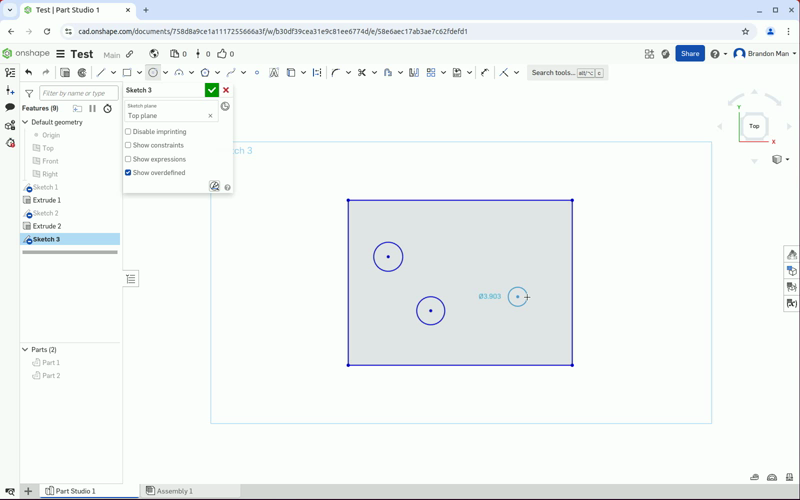
key(esc)
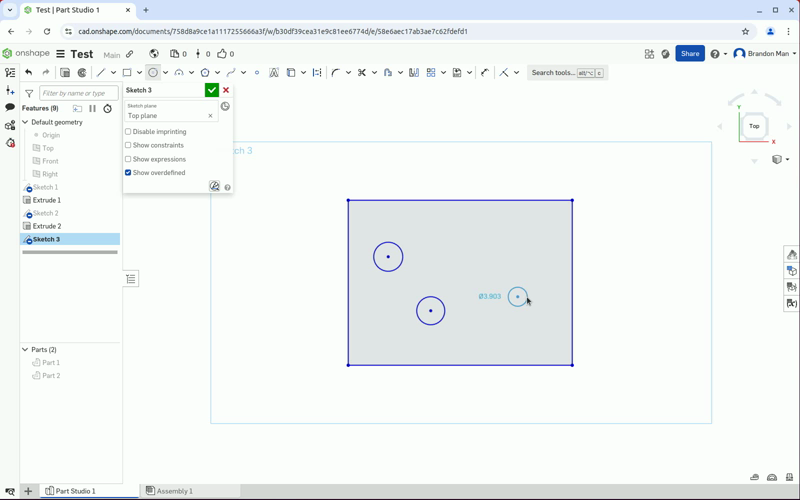
key(c)
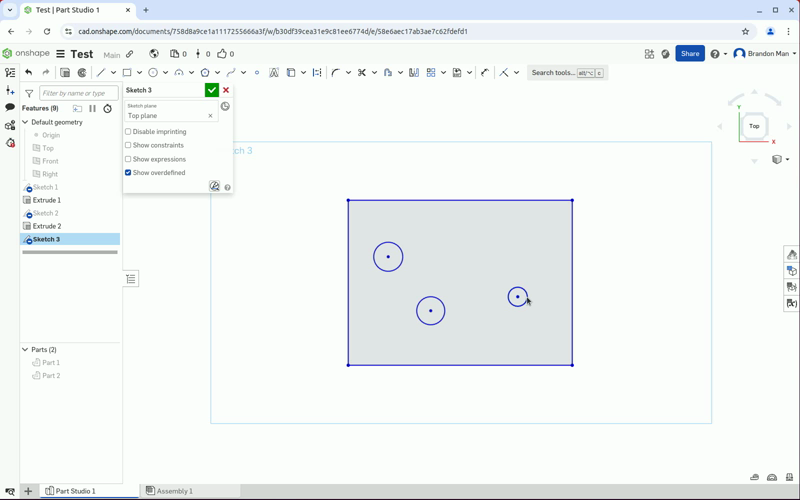
key_down(shift)
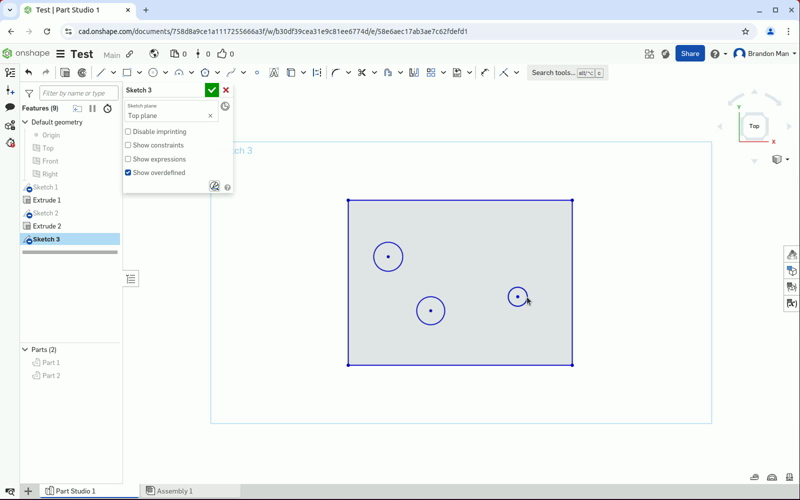
mouse_move(517, 237)
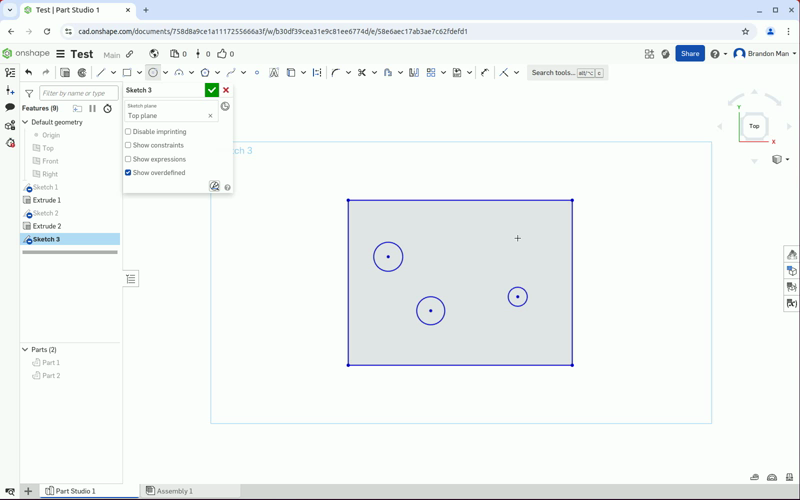
click(517, 237)
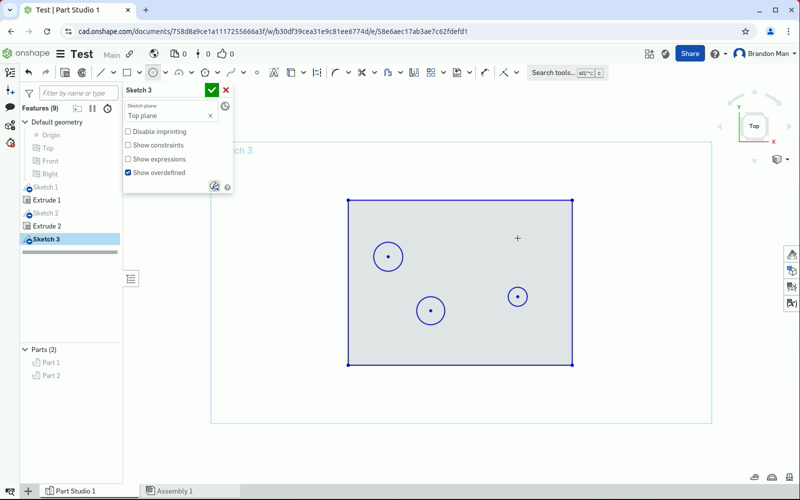
key_up(shift)
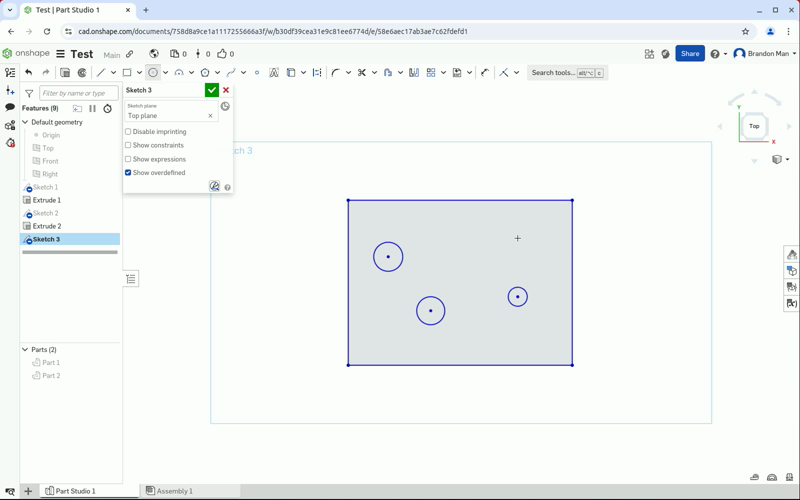
mouse_move(525, 237)
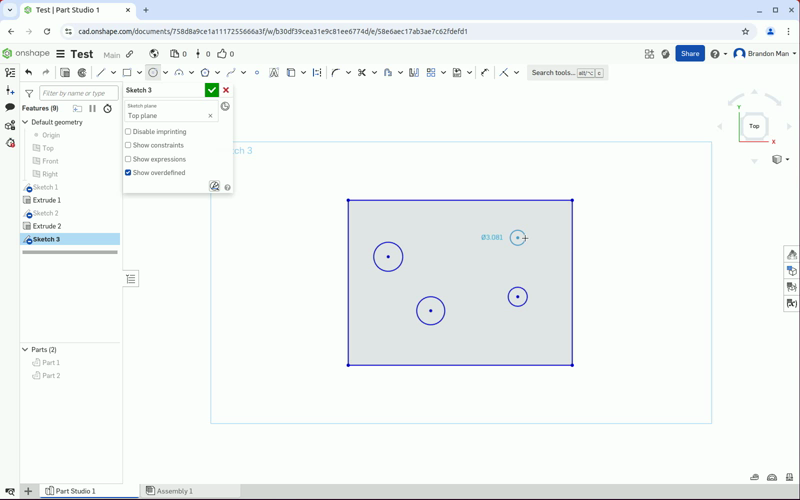
click(525, 237)
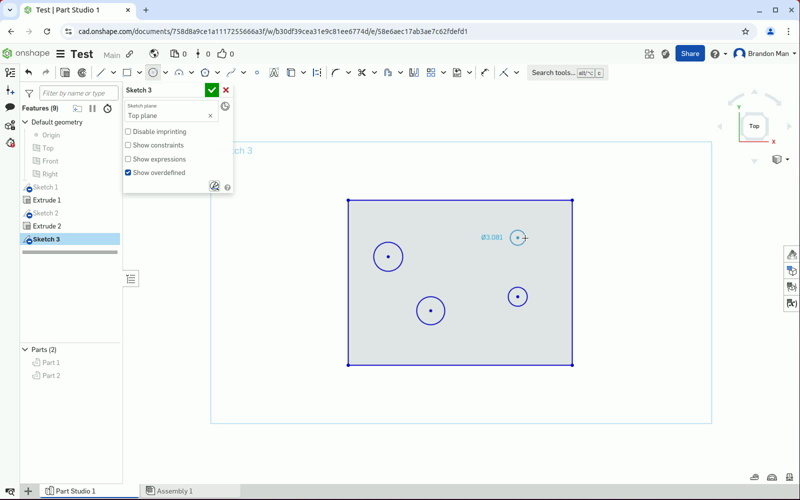
key(esc)
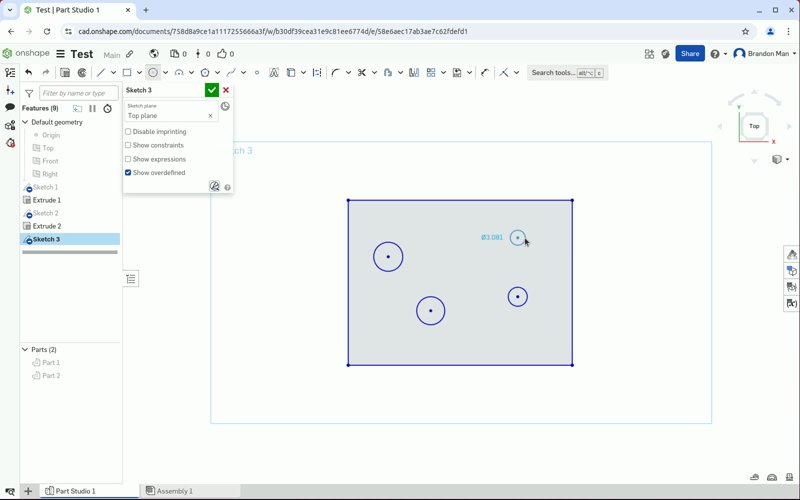
mouse_move(461, 237)
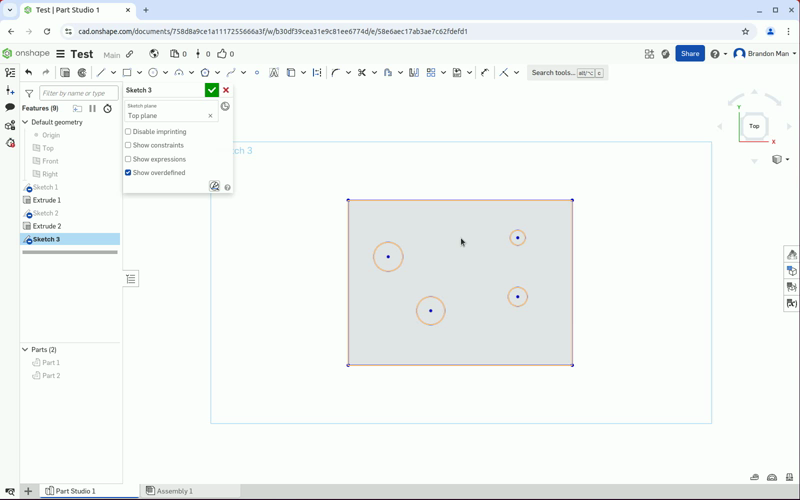
click(461, 237)
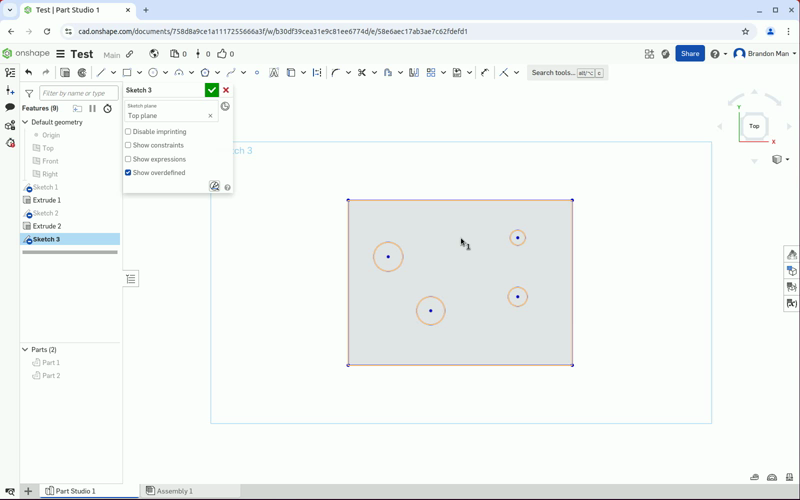
mouse_move(73, 352)
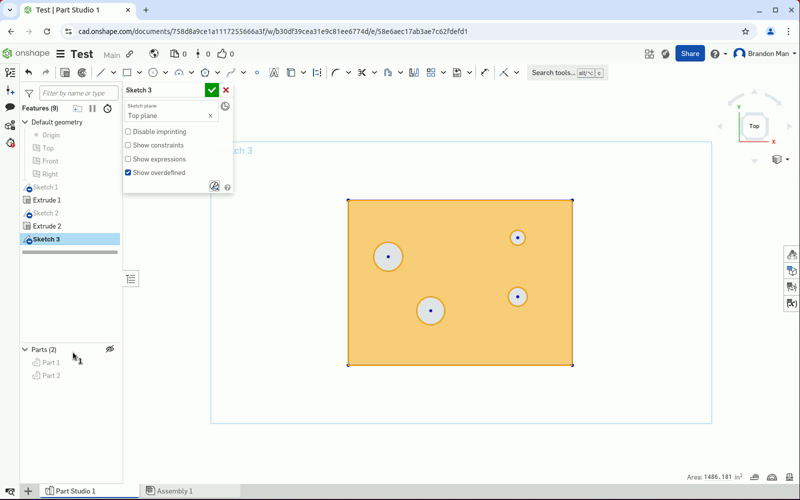
key(shift+y)
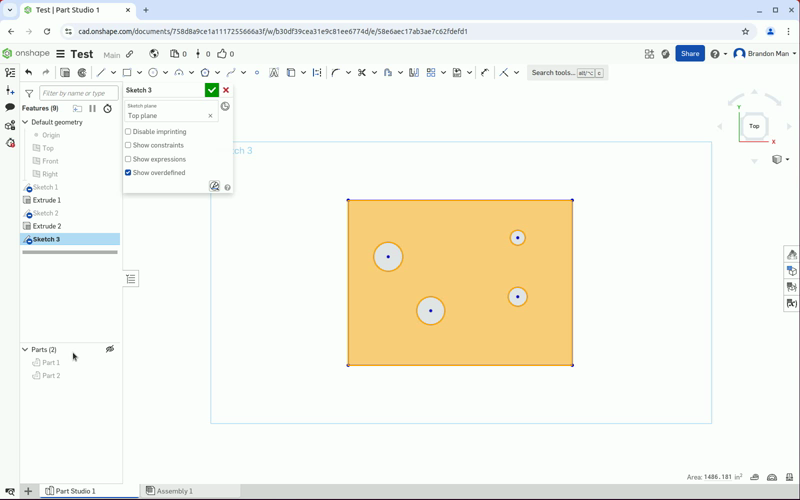
key(shift+e)
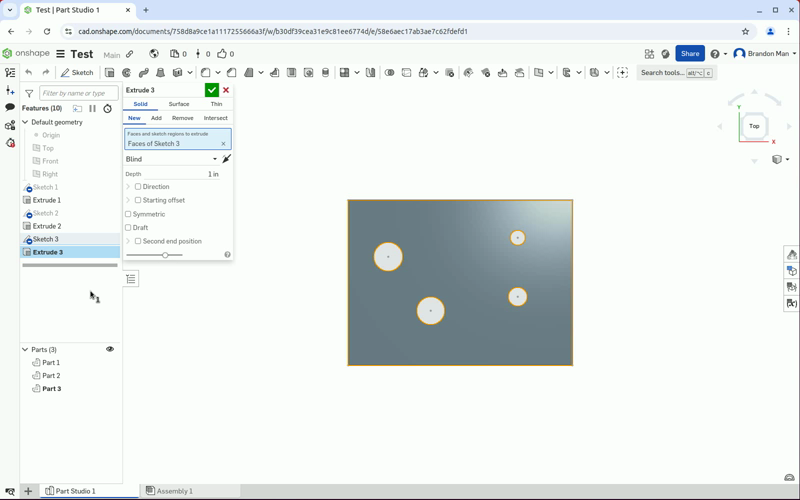
mouse_move(143, 106)
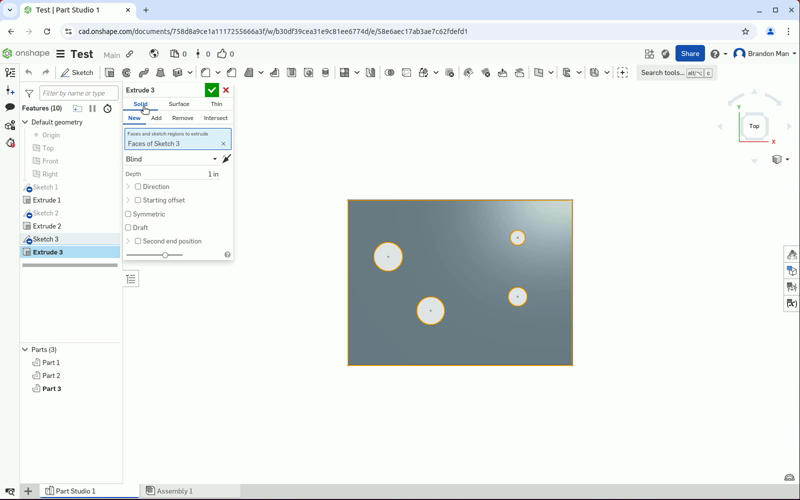
click(143, 106)
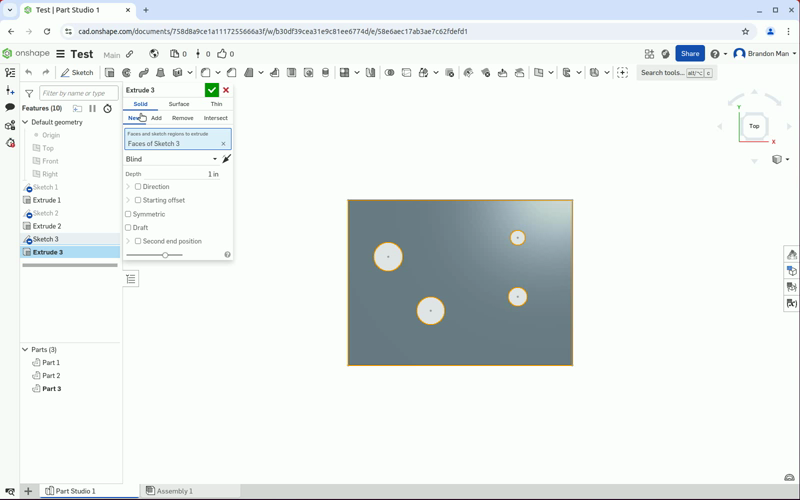
mouse_move(137, 120)
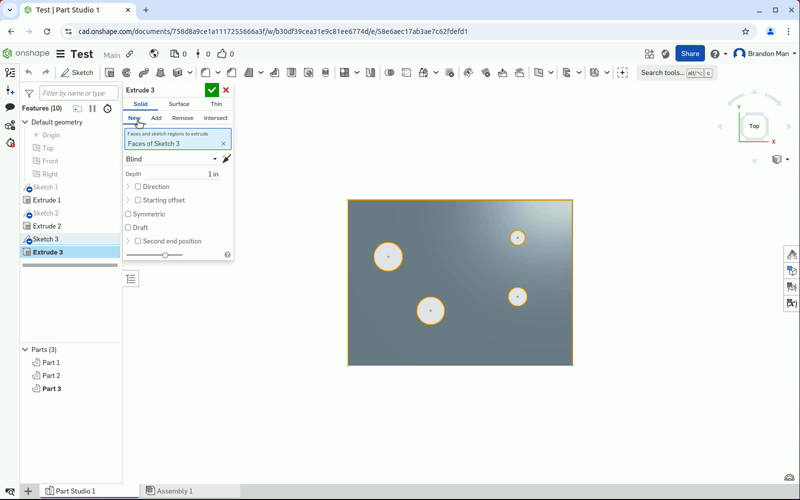
click(137, 120)
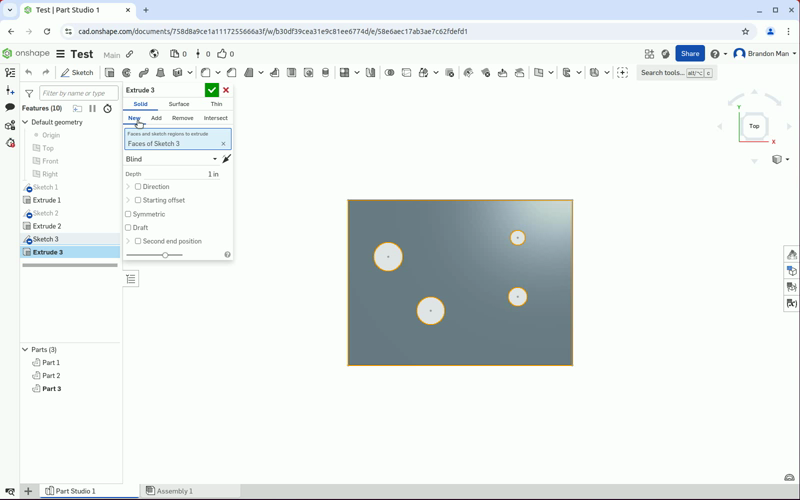
key(tab, 4)
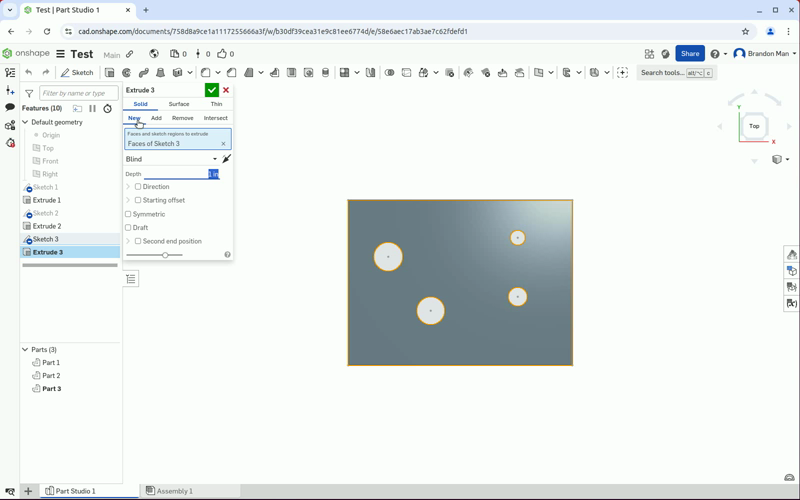
text(2.889)
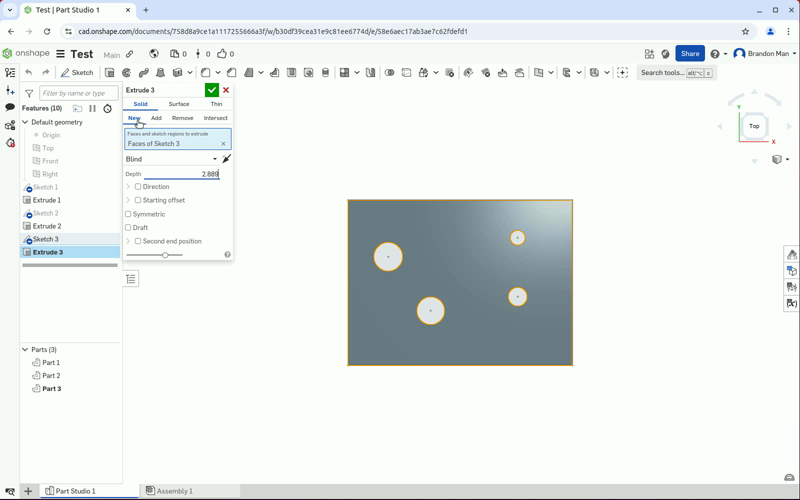
key(enter)
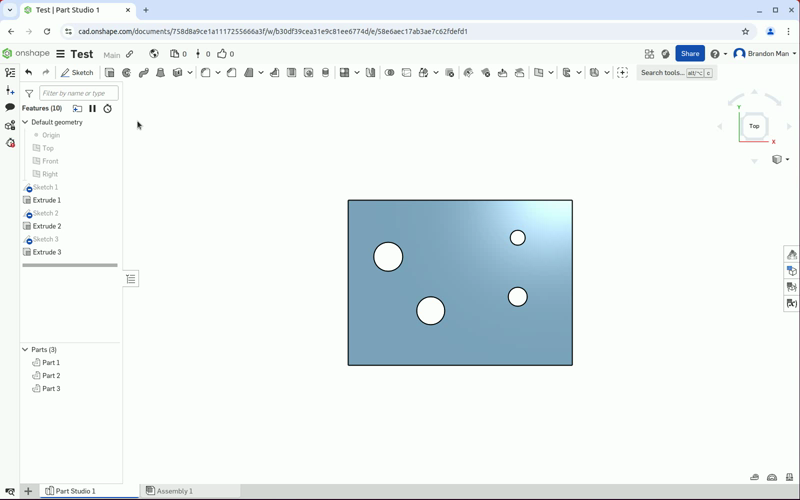
key(shift+h)
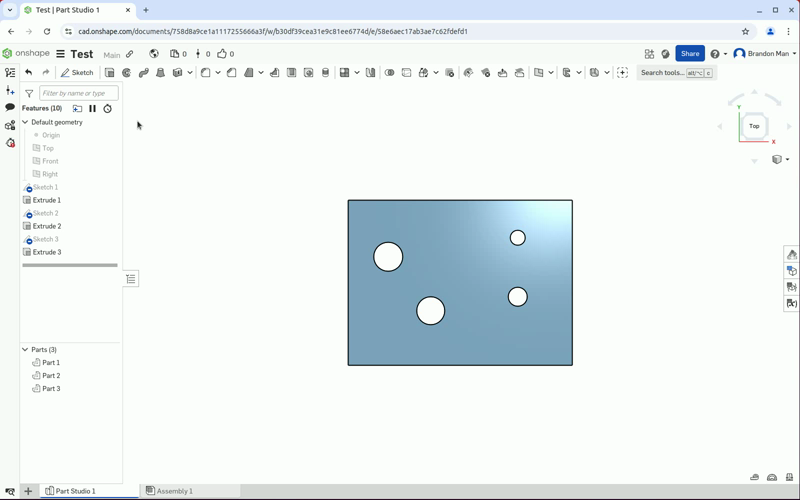
key(shift+h)
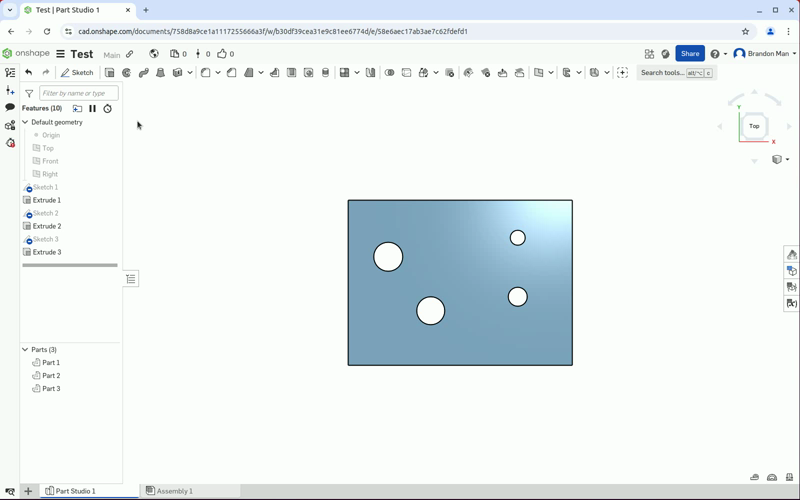
key(shift+7)
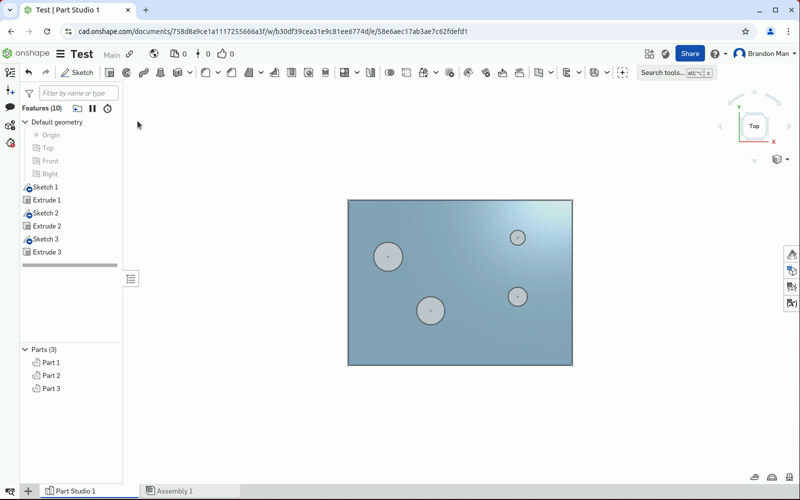
key(up, 3)
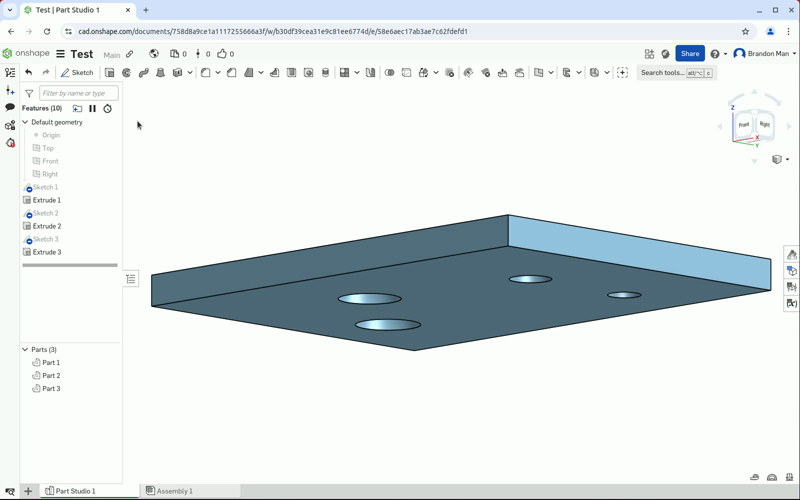
key(left, 3)
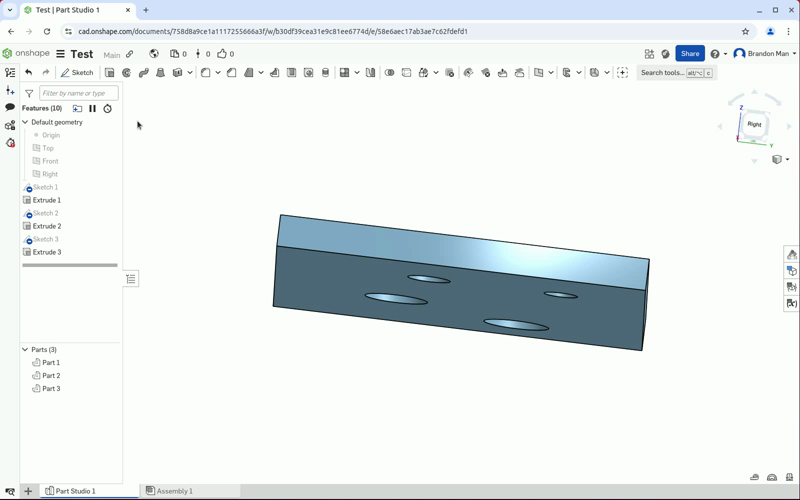
key(right, 3)
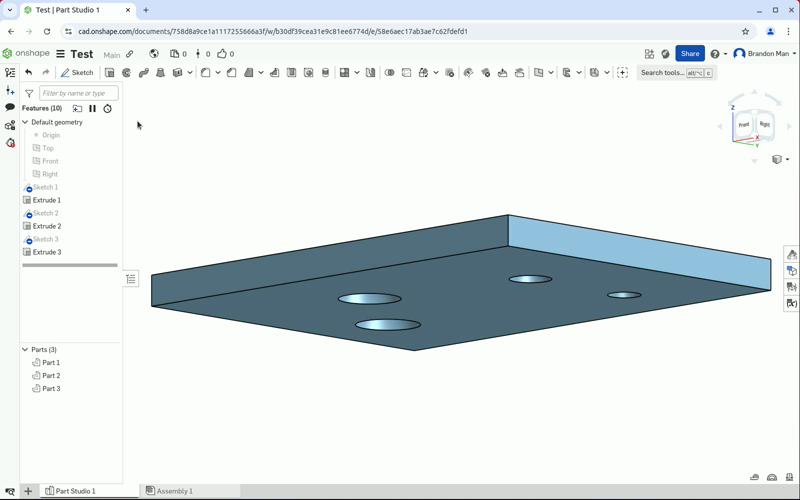
key(down, 3)
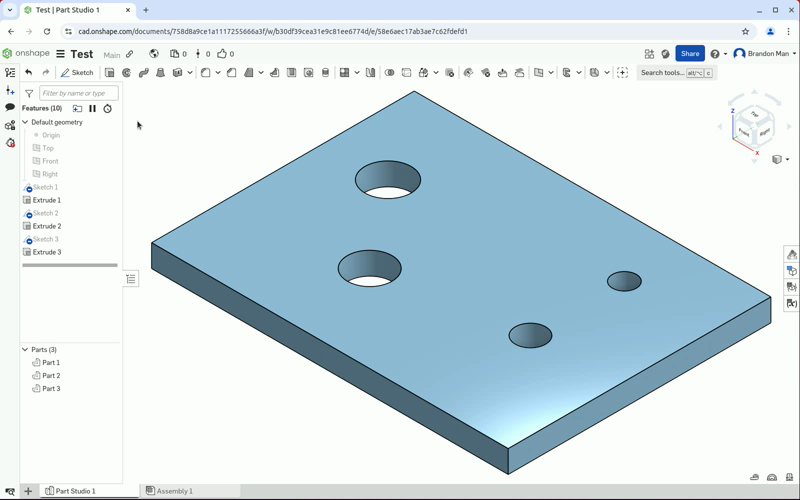
mouse_move(73, 189)
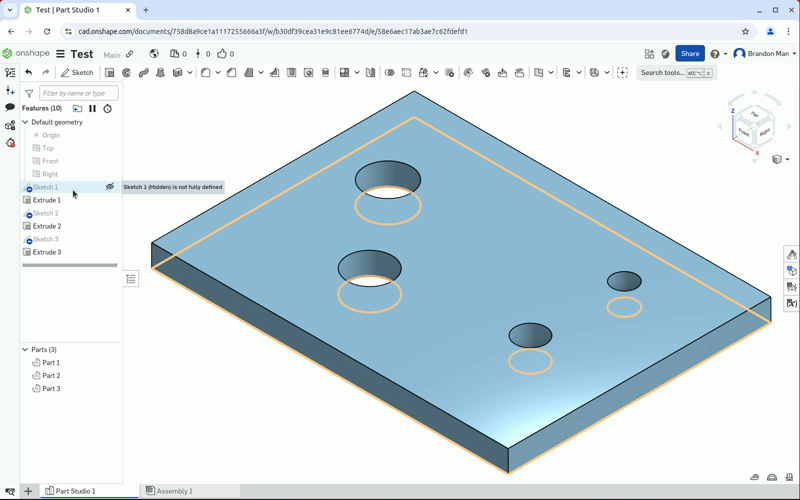
click(73, 189)